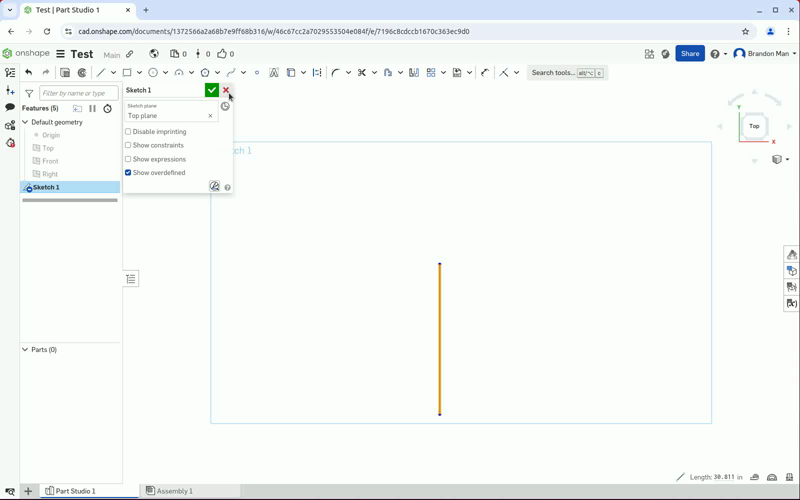
key(shift+h)
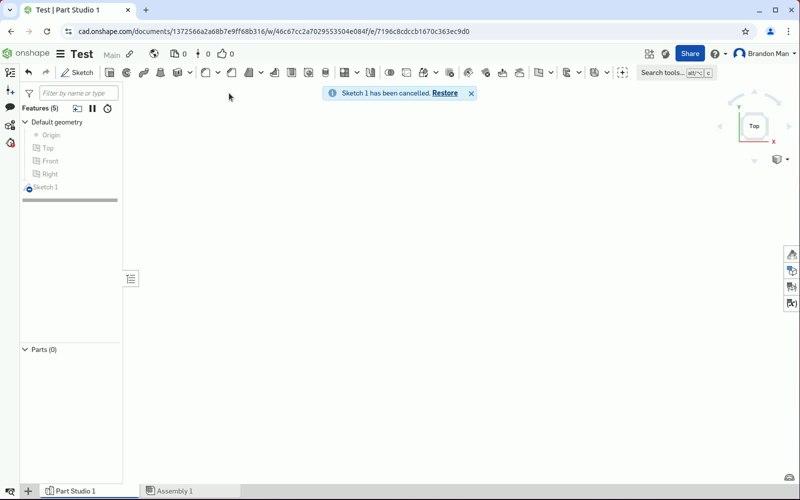
mouse_move(73, 352)
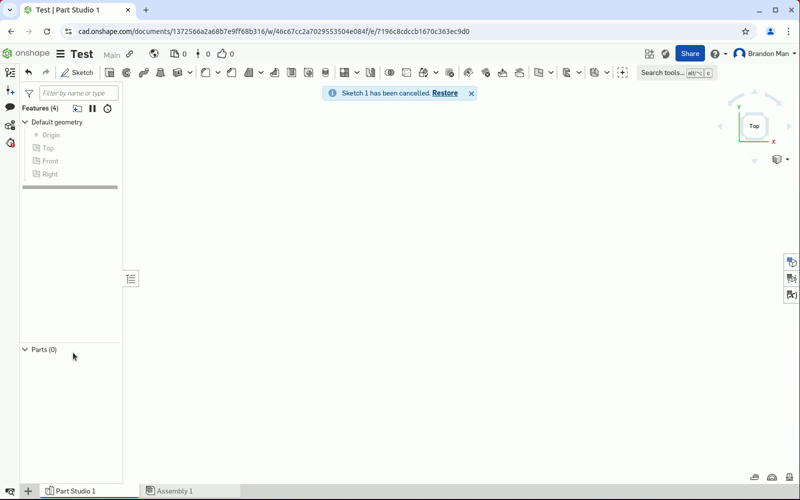
key(y)
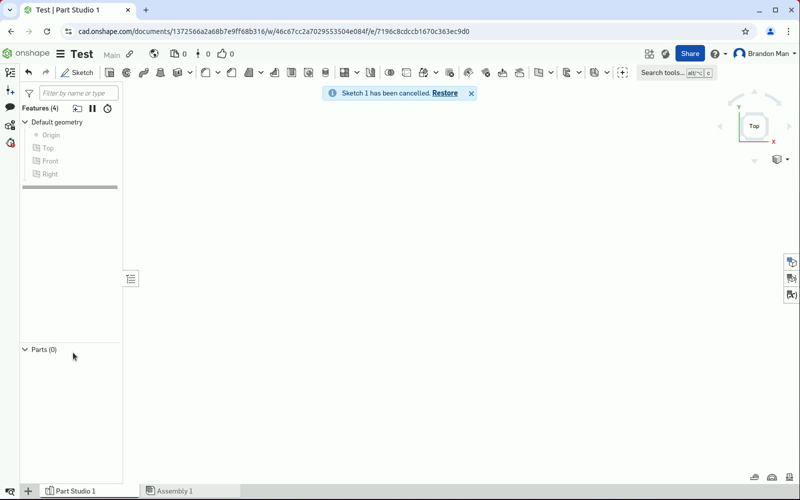
key(shift+p)
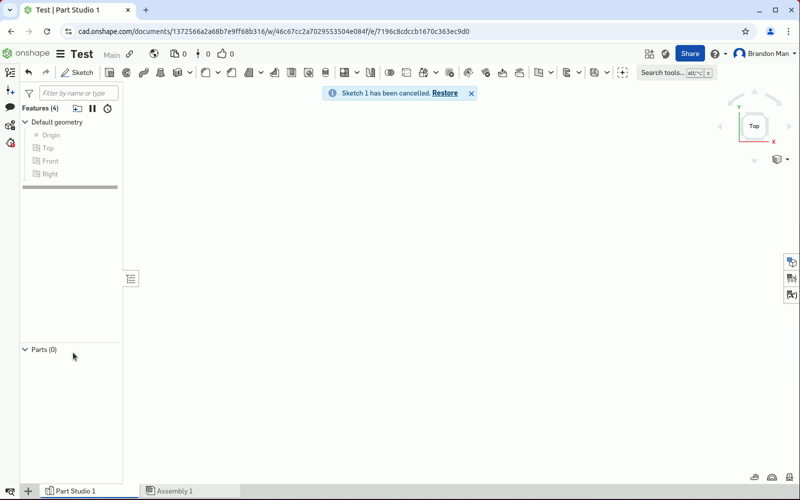
key(space)
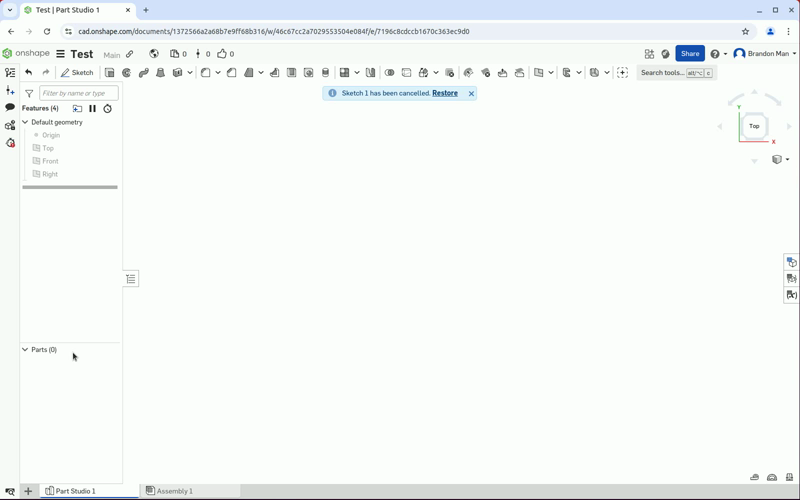
key_down(shift)
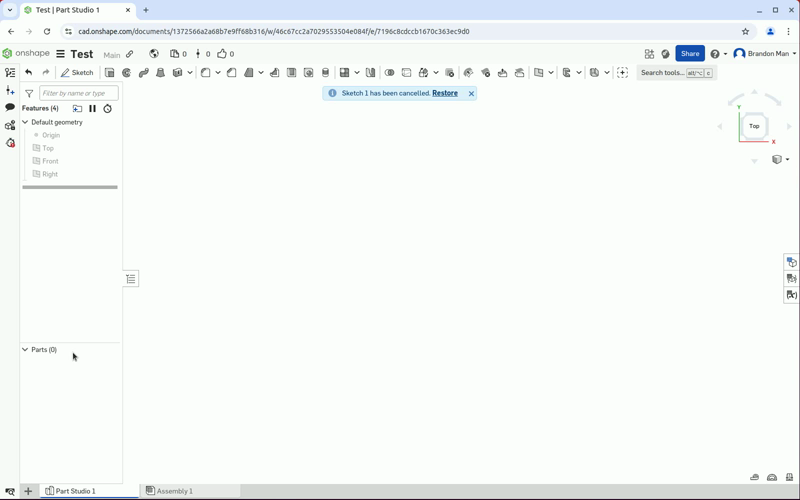
key(up)
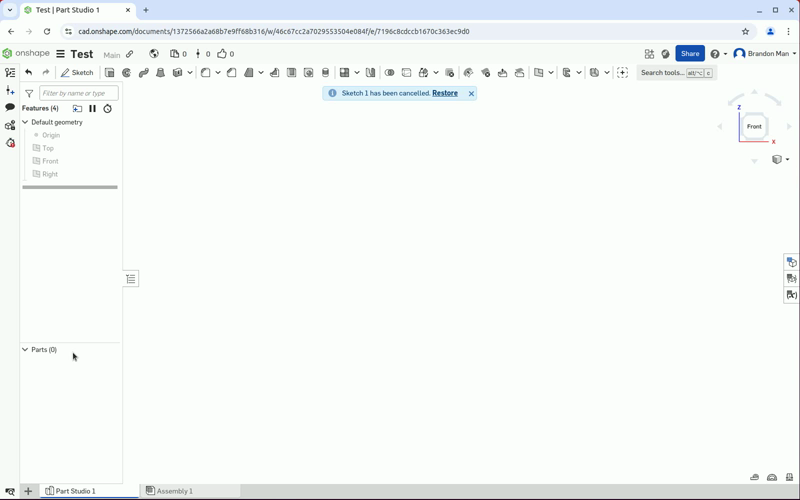
key_up(shift)
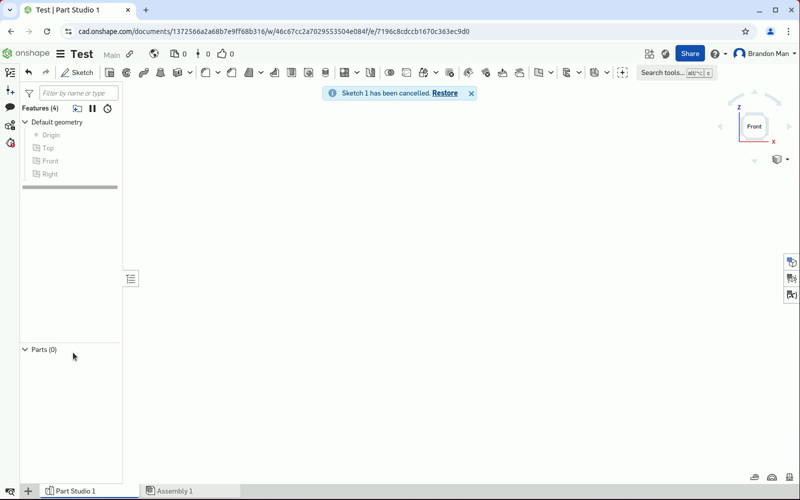
mouse_move(73, 352)
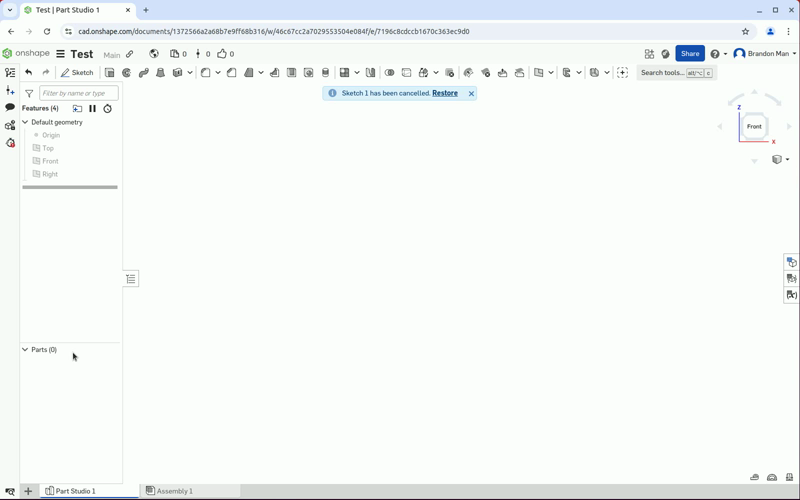
key(shift+y)
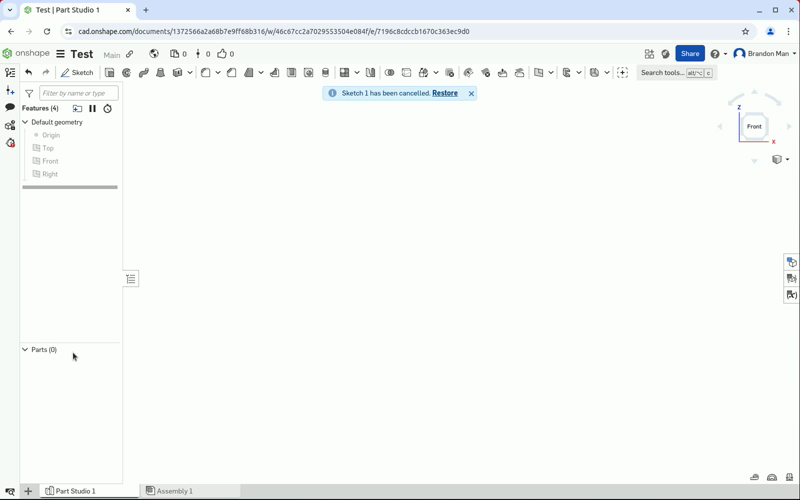
key(shift+s)
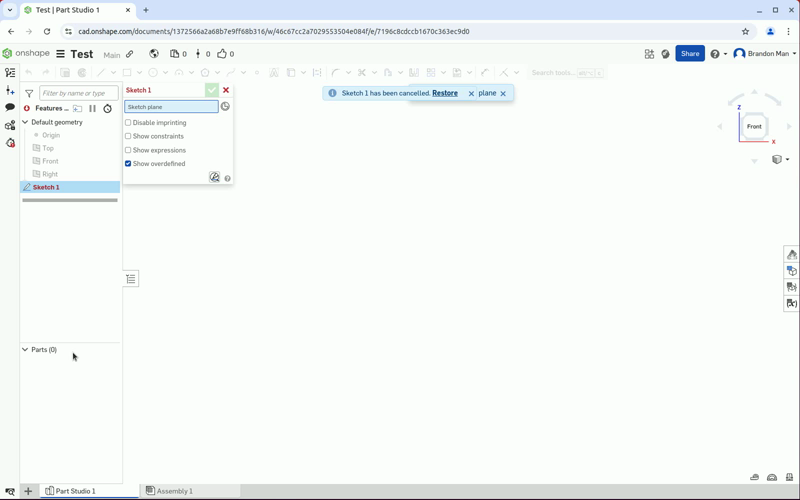
mouse_move(73, 163)
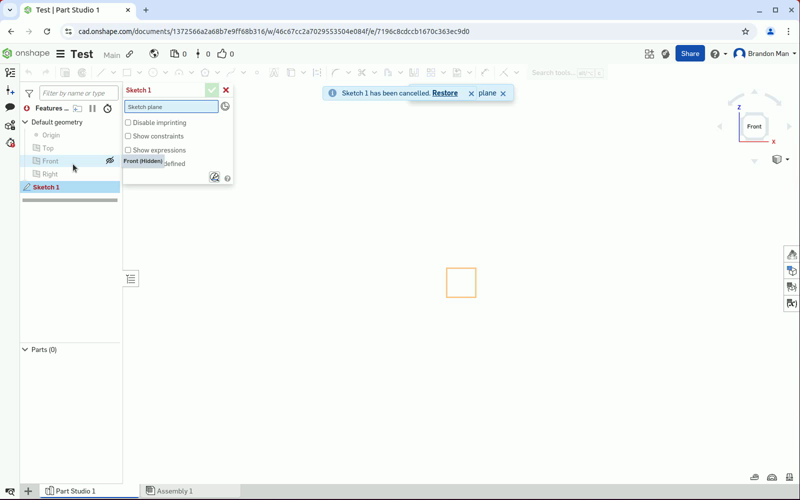
click(73, 163)
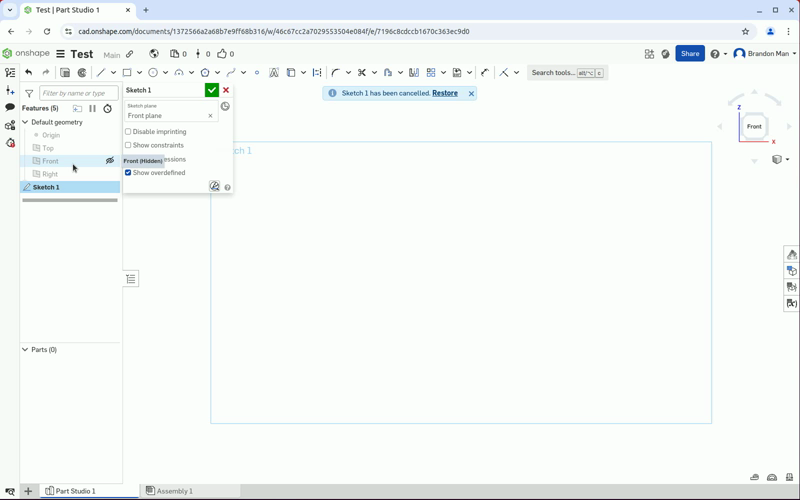
mouse_move(73, 352)
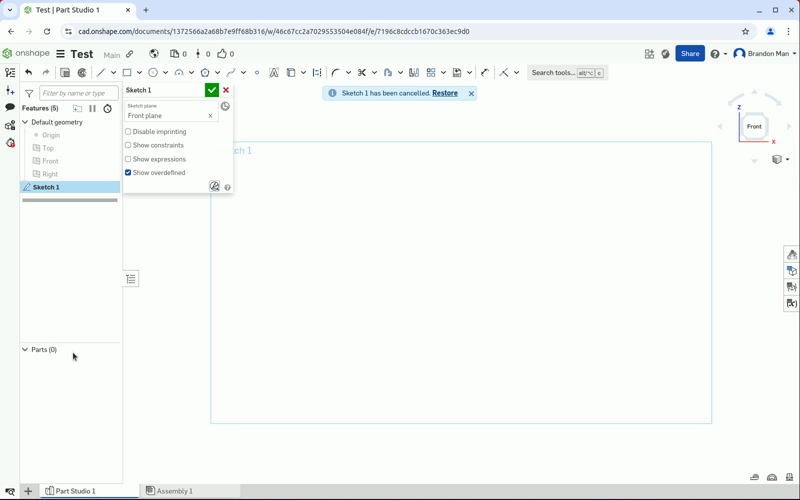
key(y)
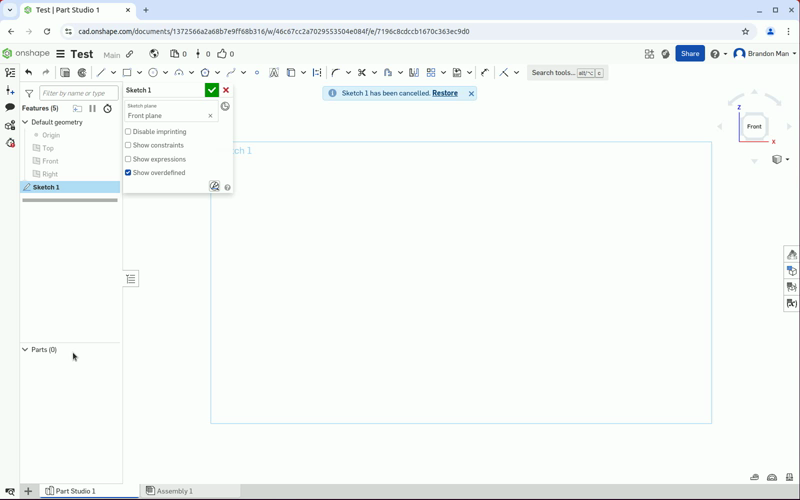
key(a)
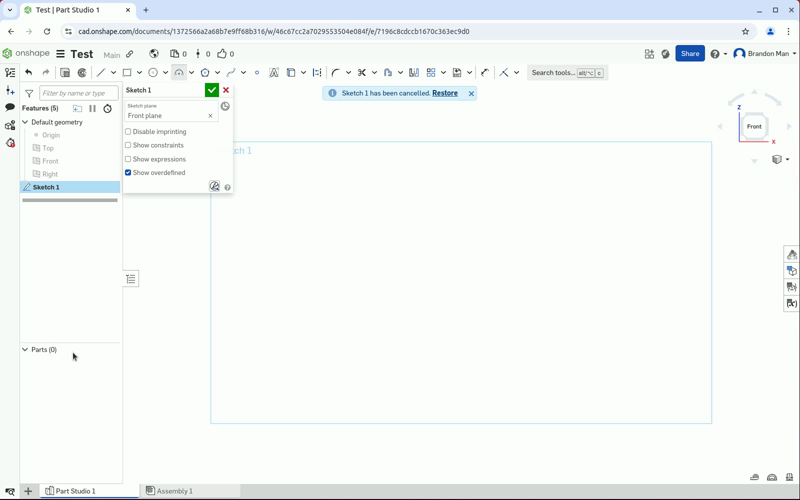
key_down(shift)
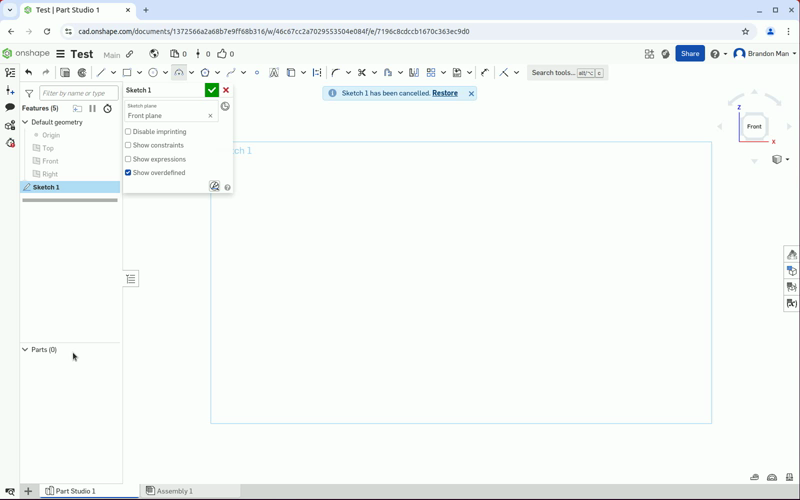
mouse_move(460, 290)
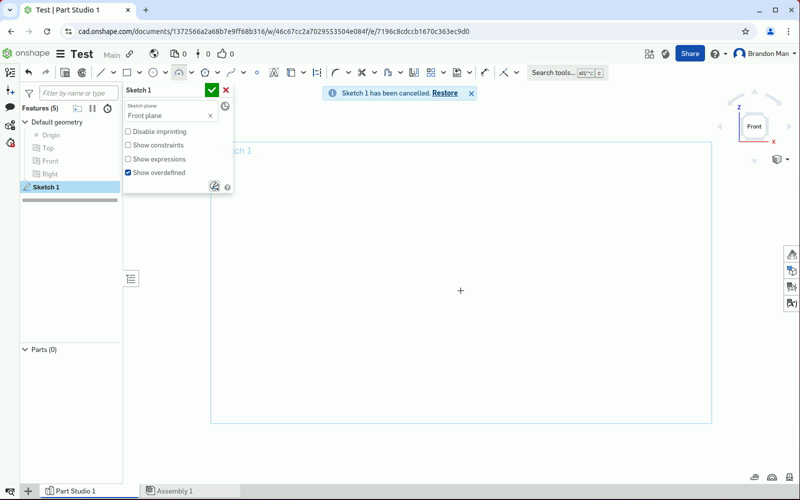
click(460, 290)
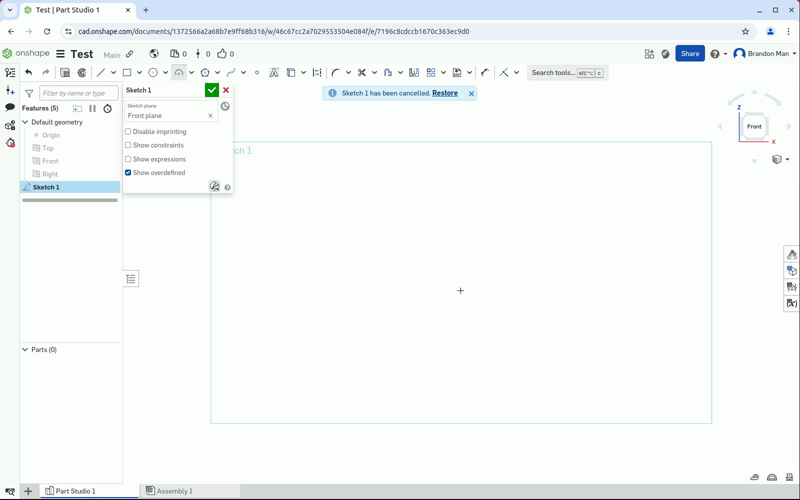
key_up(shift)
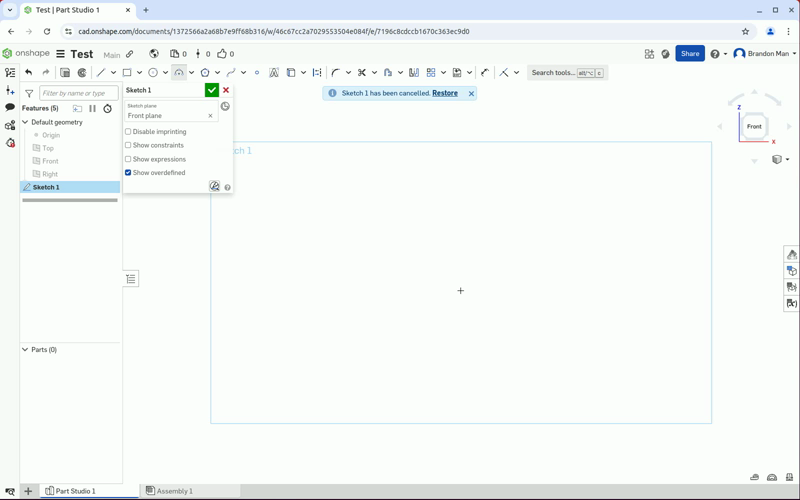
key_down(shift)
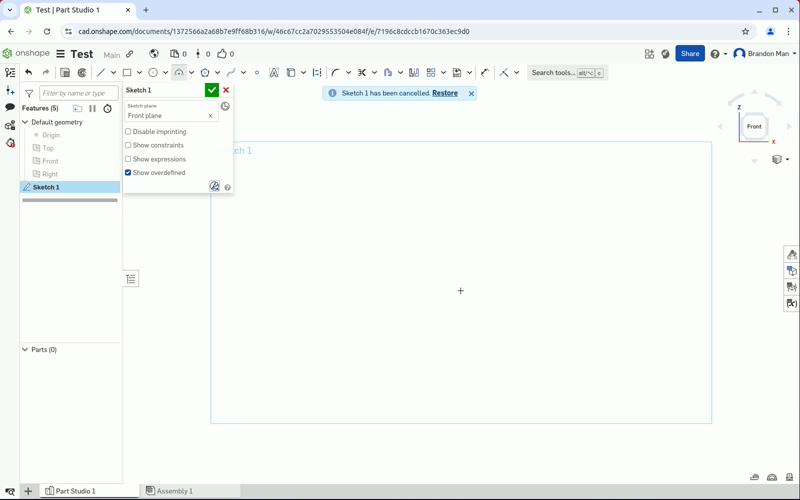
mouse_move(460, 214)
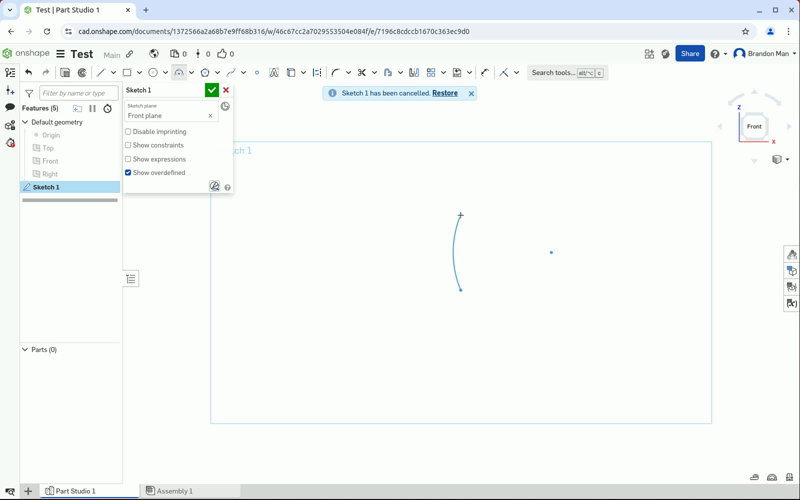
click(460, 214)
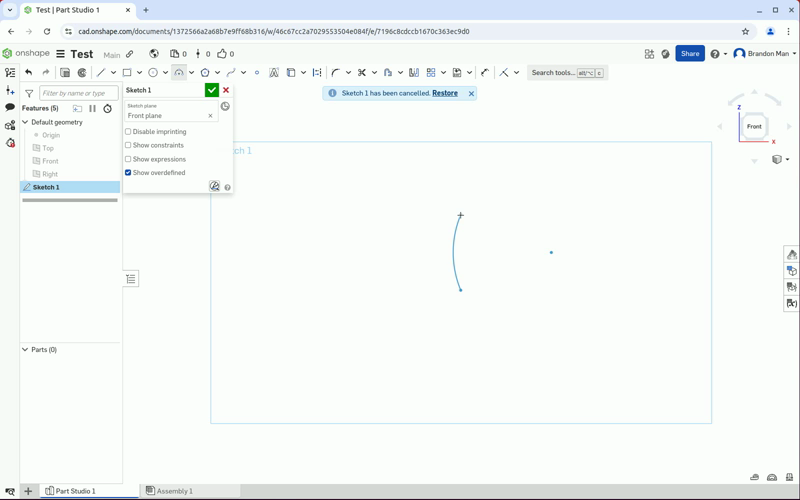
mouse_move(498, 252)
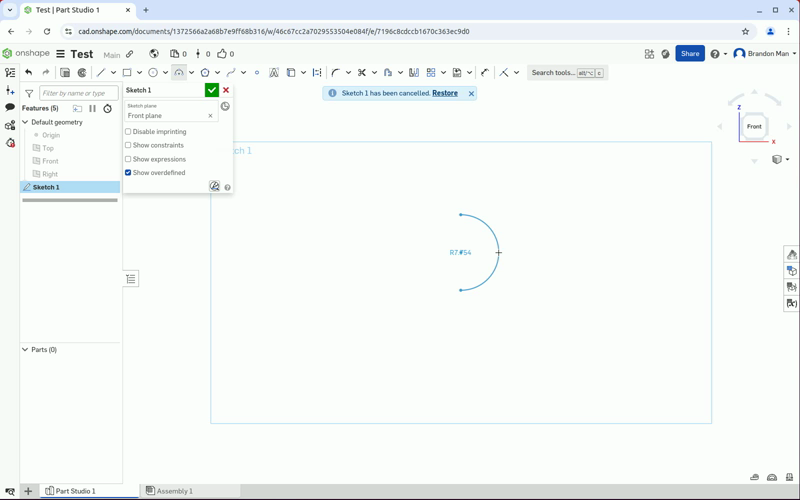
click(498, 252)
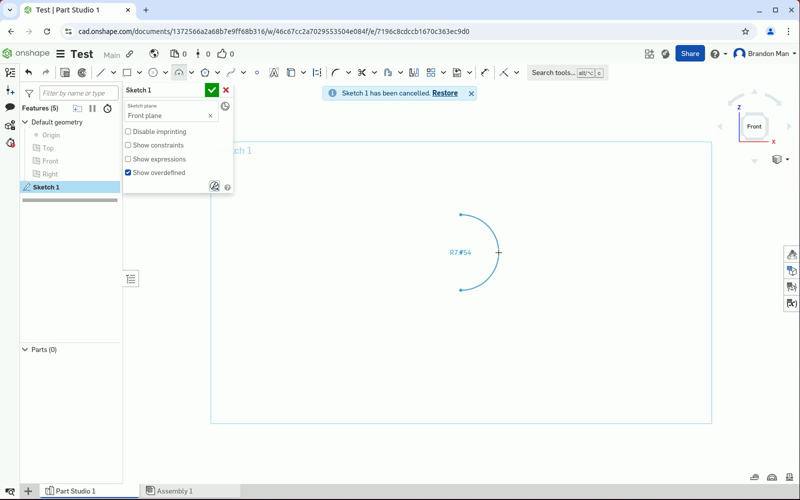
key_up(shift)
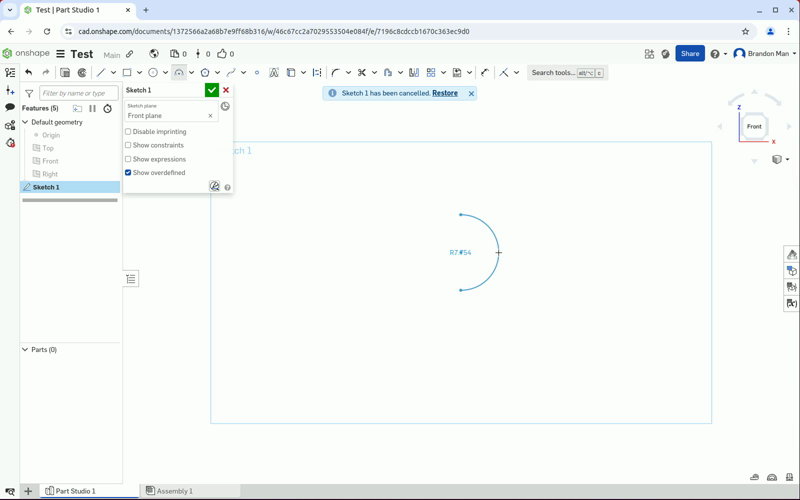
key(esc)
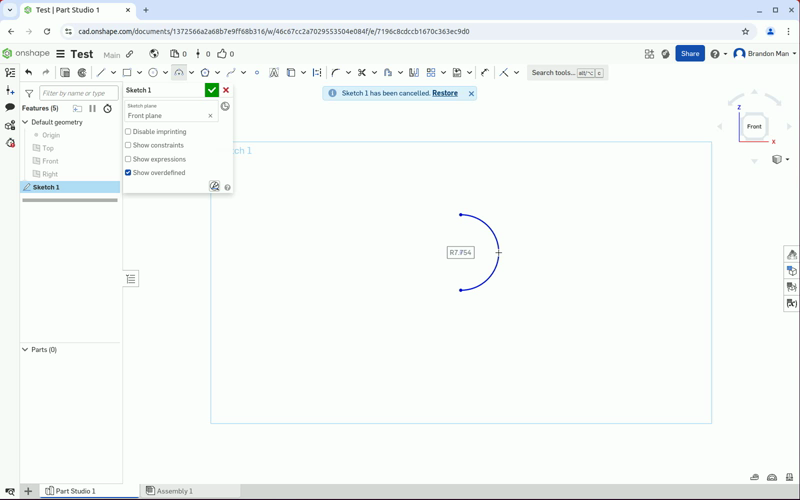
key(l)
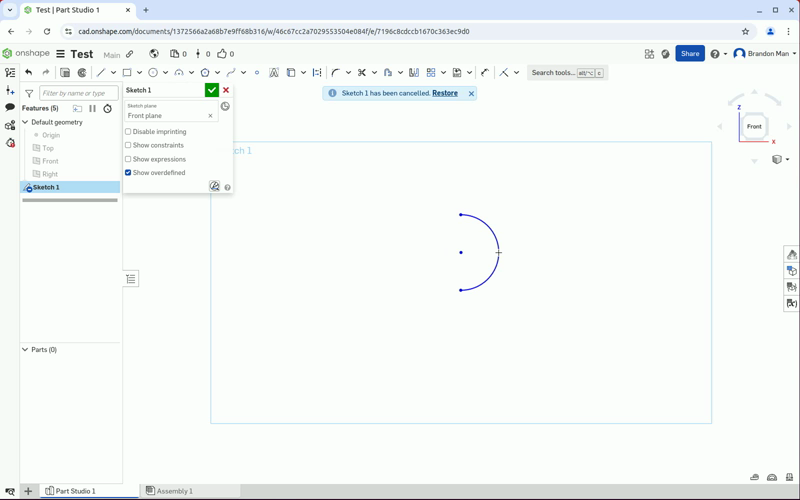
mouse_move(460, 214)
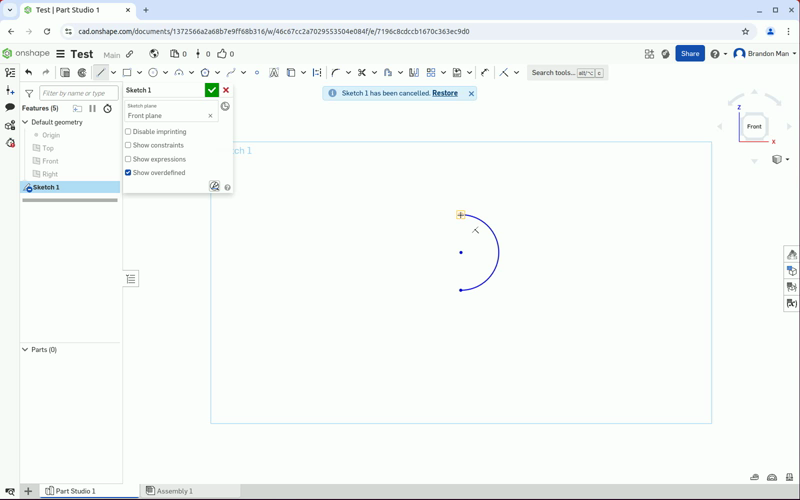
click(460, 214)
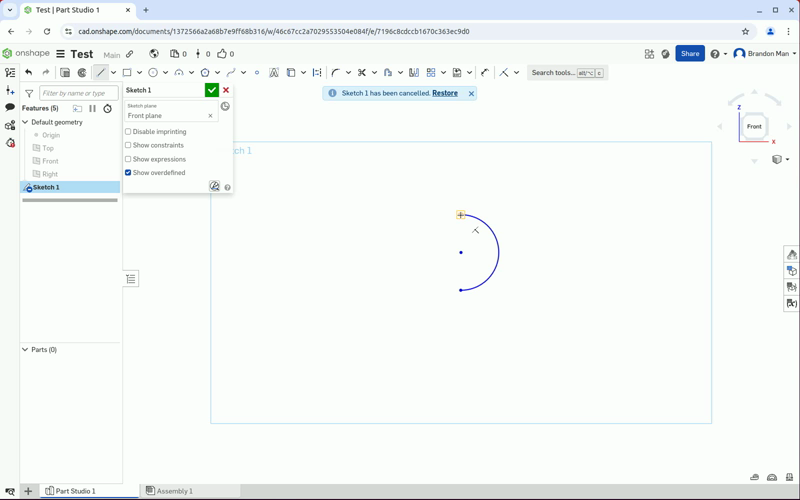
key_down(shift)
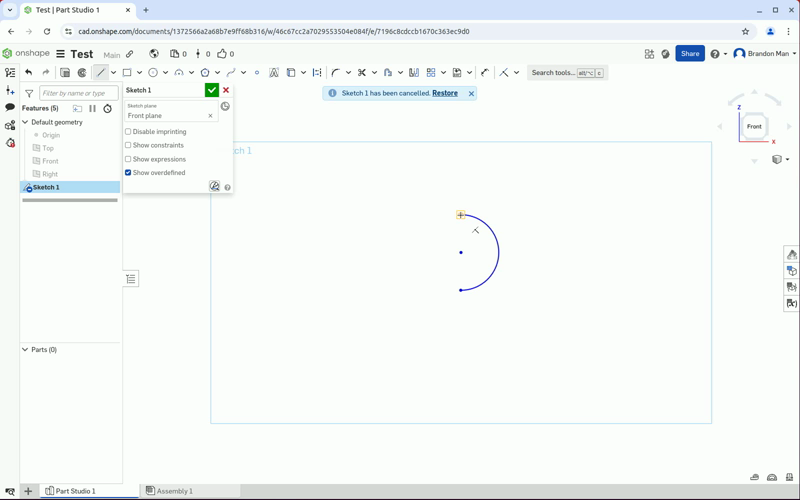
mouse_move(490, 214)
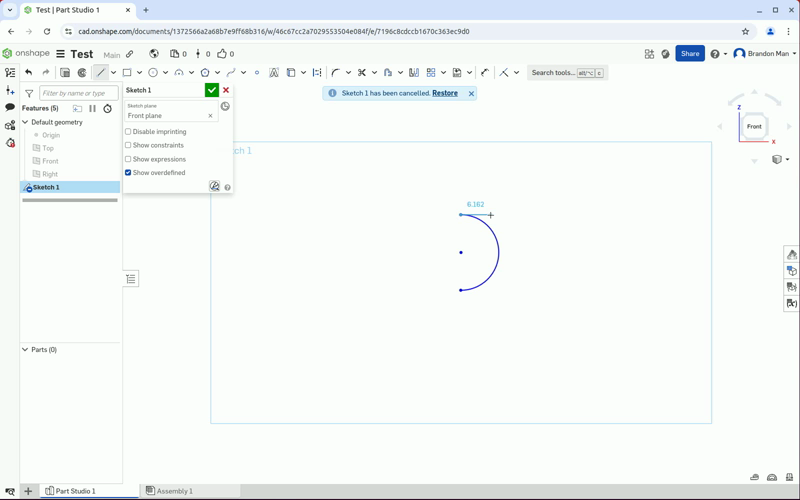
mouse_move(460, 221)
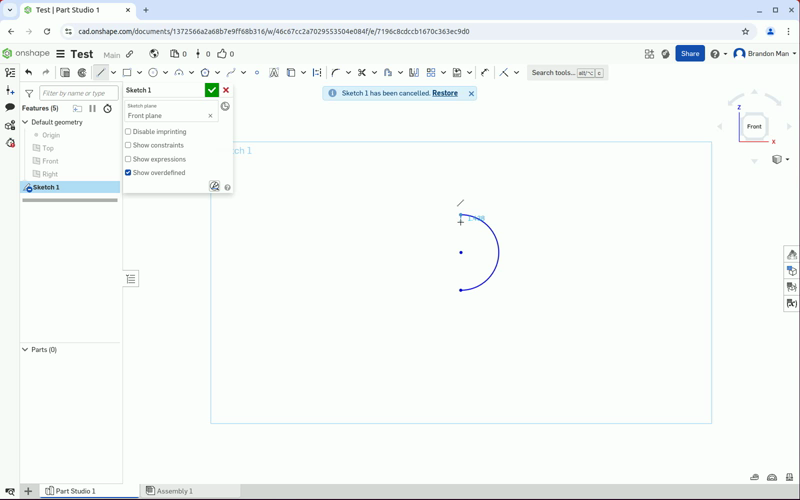
scroll(6)
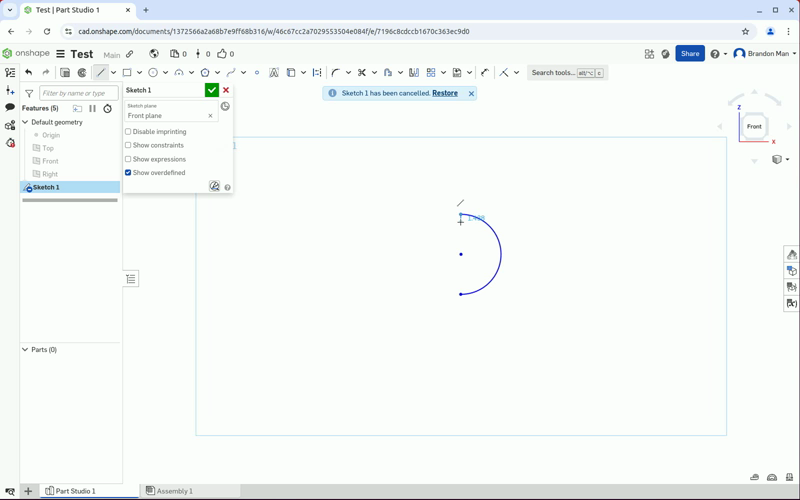
scroll(6)
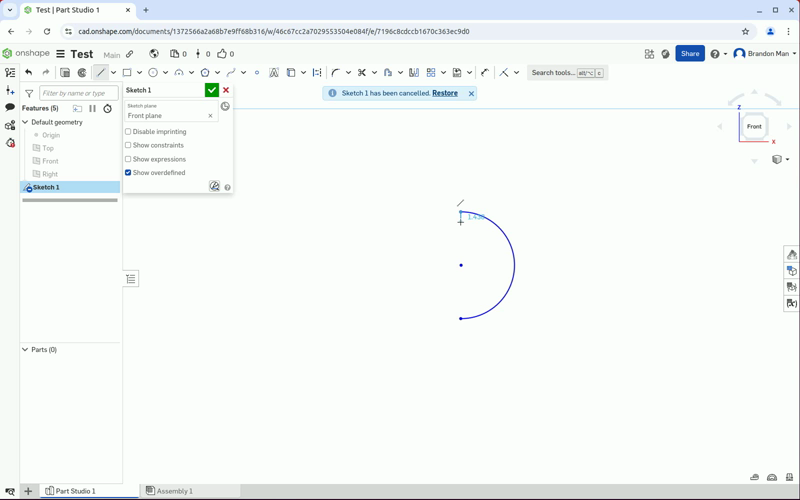
scroll(6)
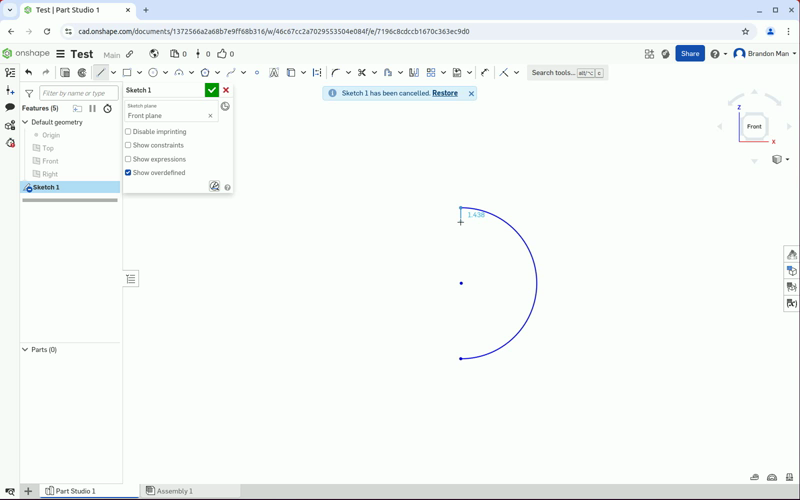
scroll(6)
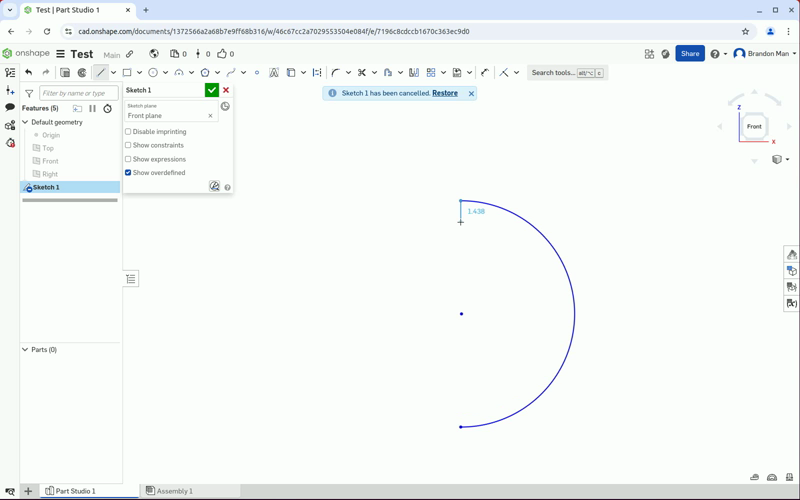
scroll(6)
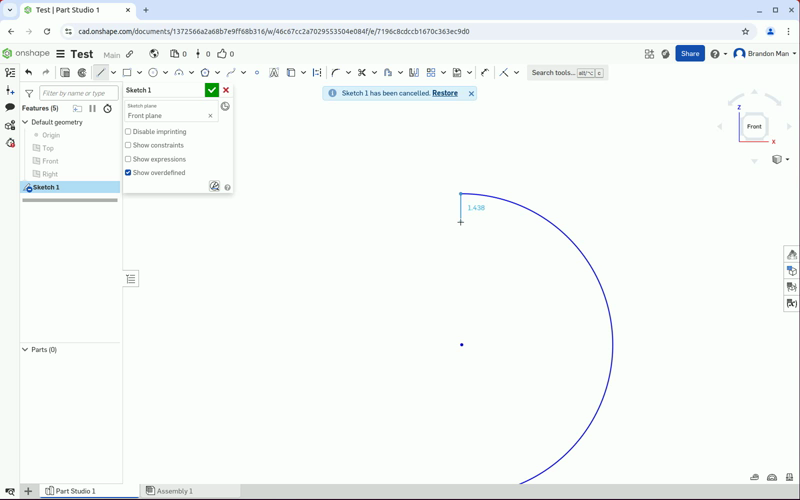
scroll(6)
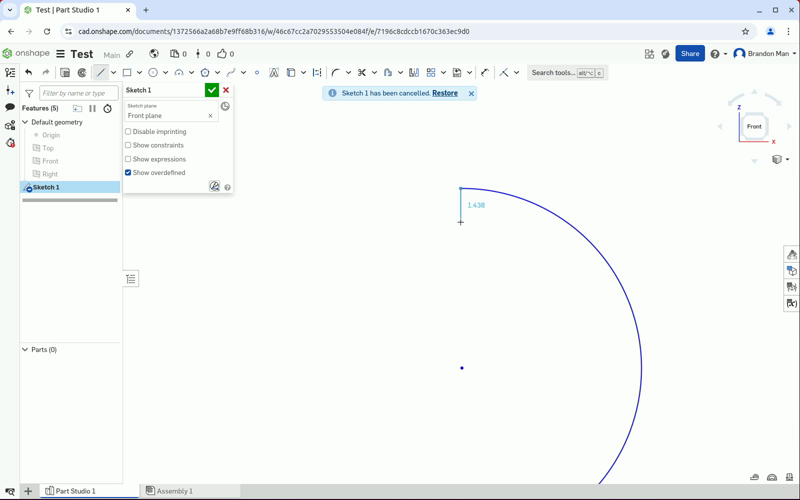
scroll(6)
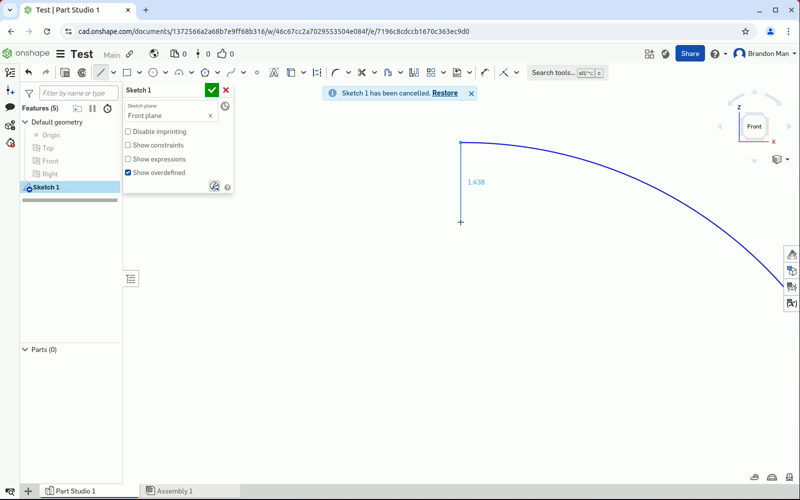
click(460, 221)
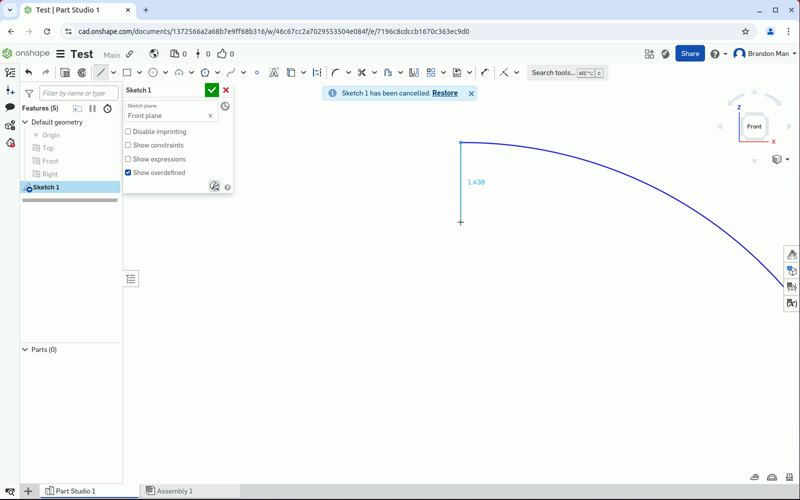
scroll(-6)
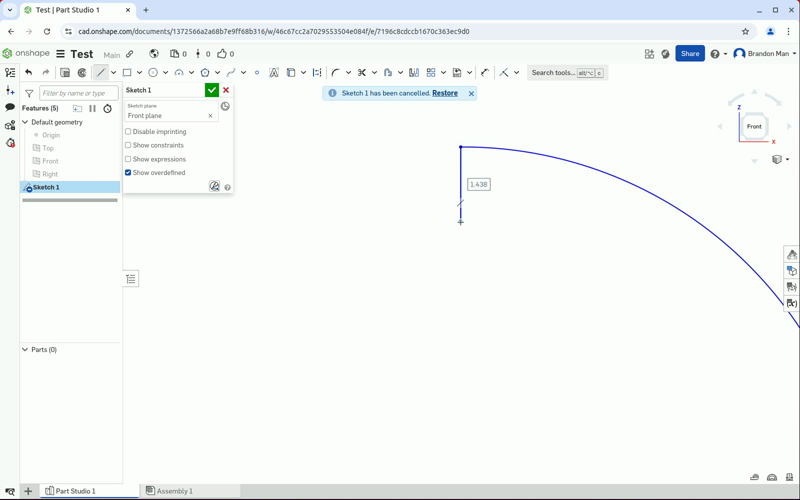
scroll(-6)
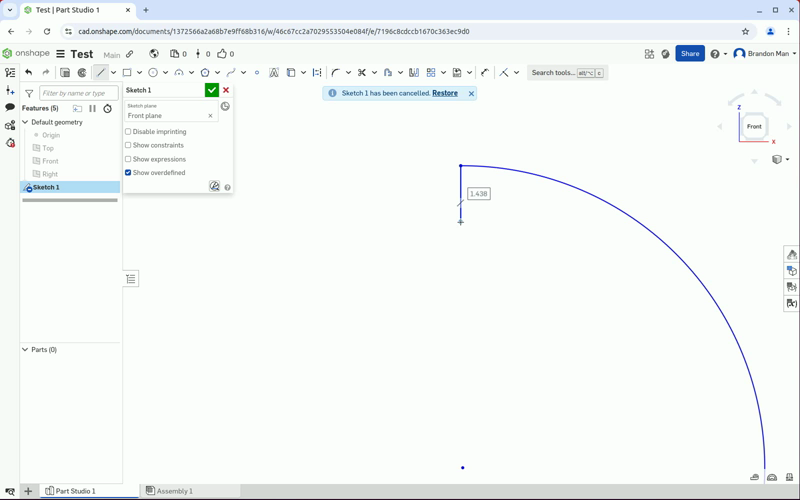
scroll(-6)
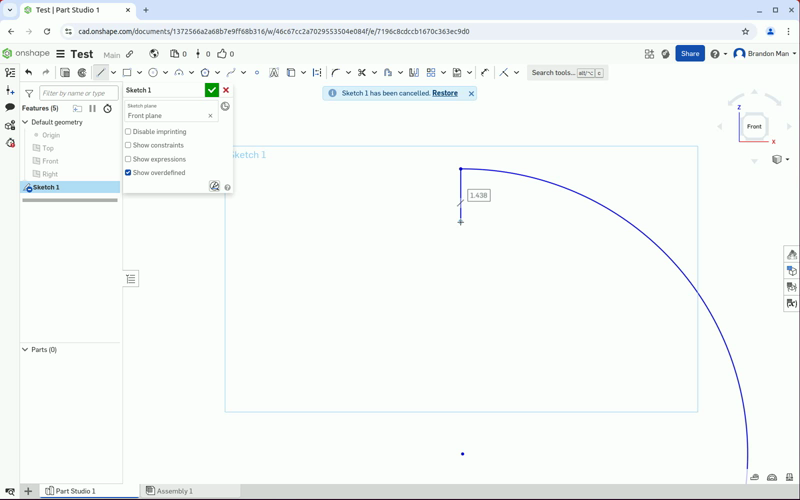
scroll(-6)
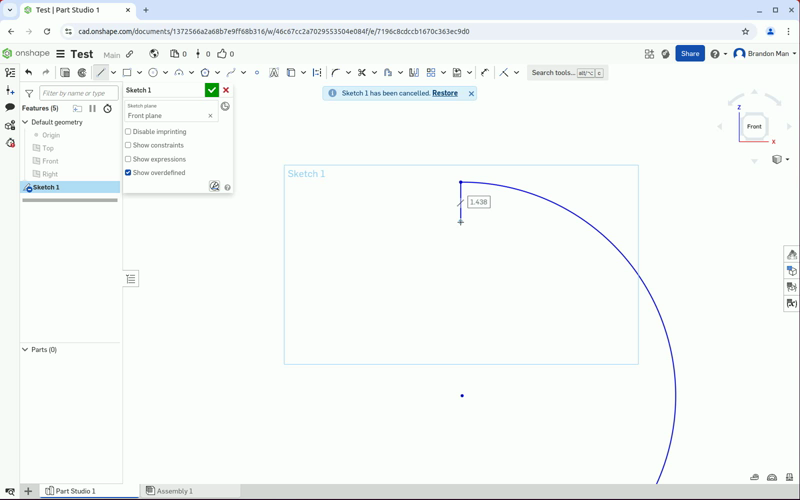
scroll(-6)
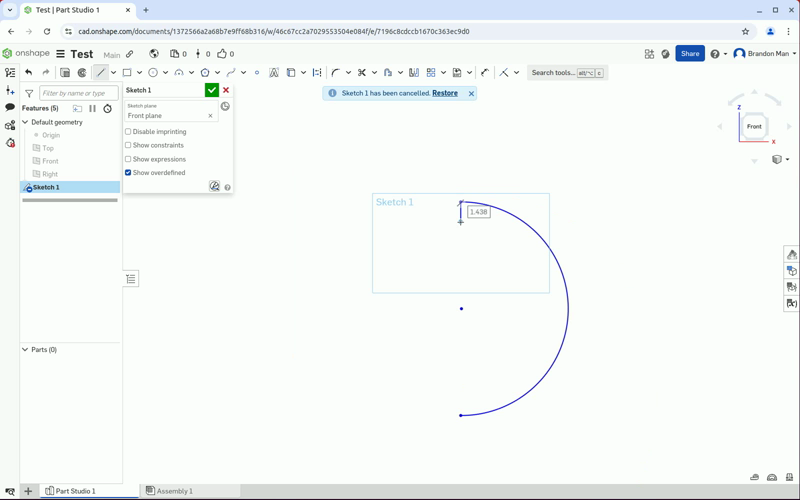
scroll(-6)
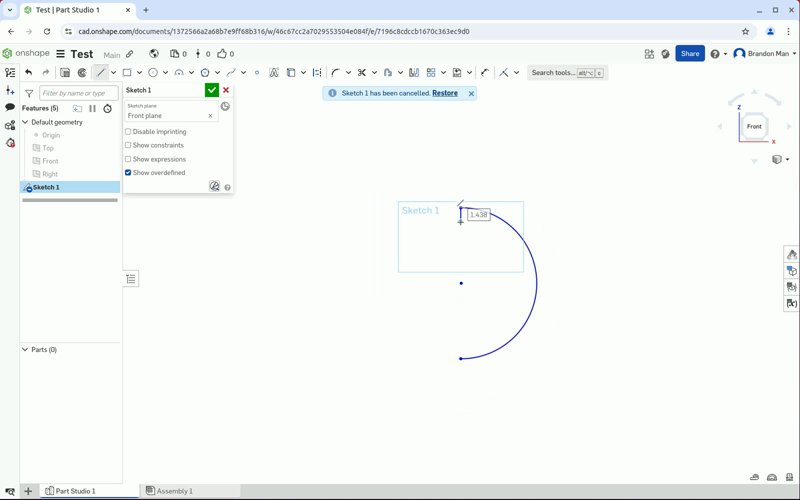
scroll(-6)
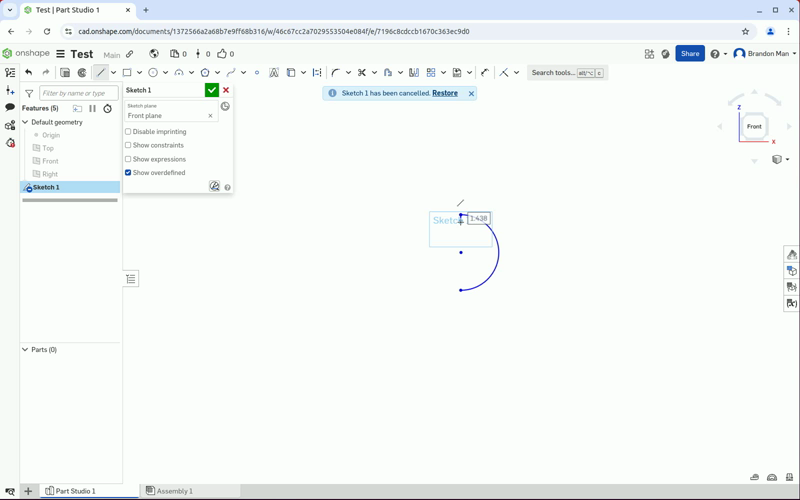
key_up(shift)
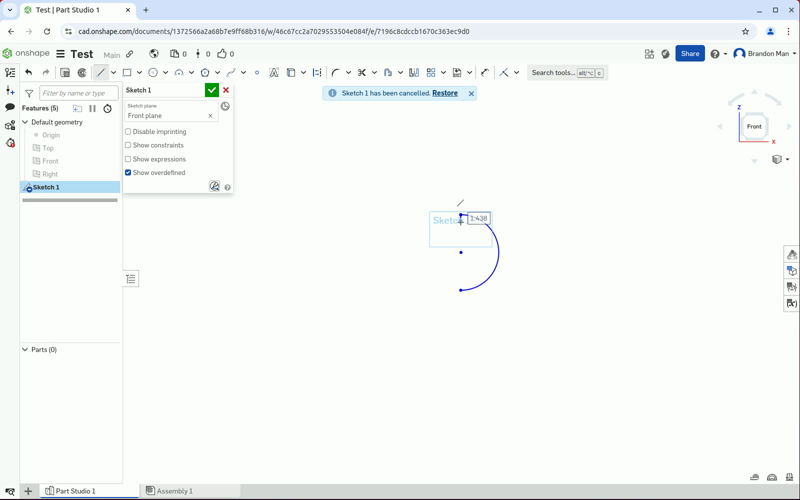
key(esc)
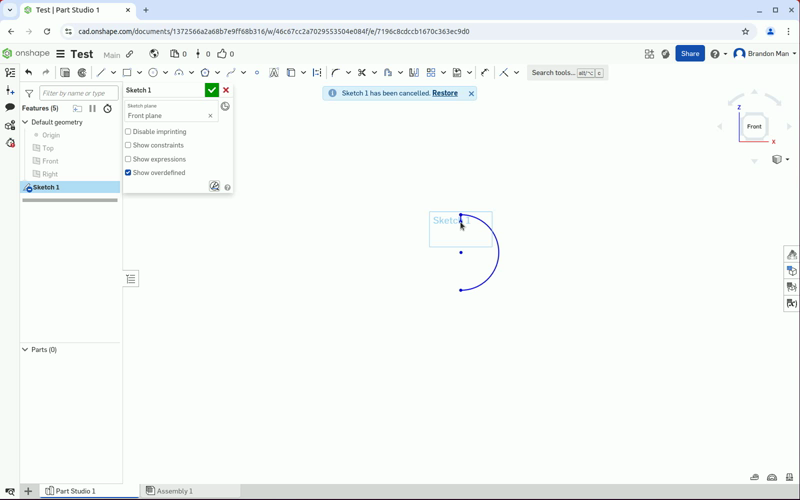
key(a)
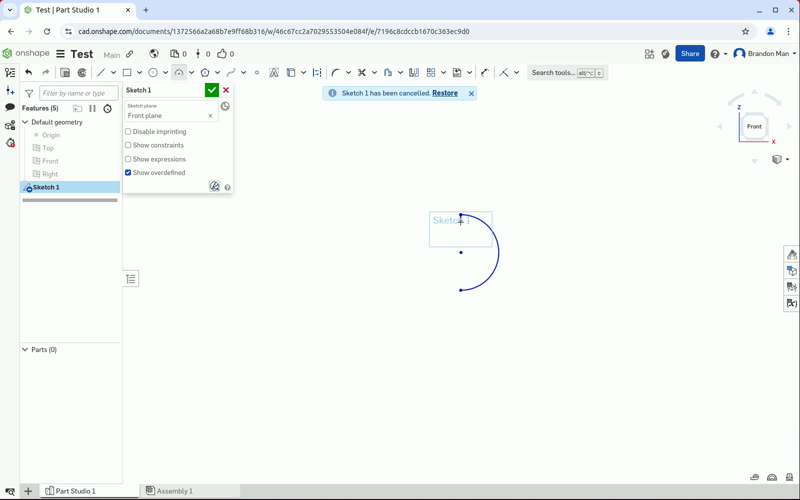
mouse_move(460, 221)
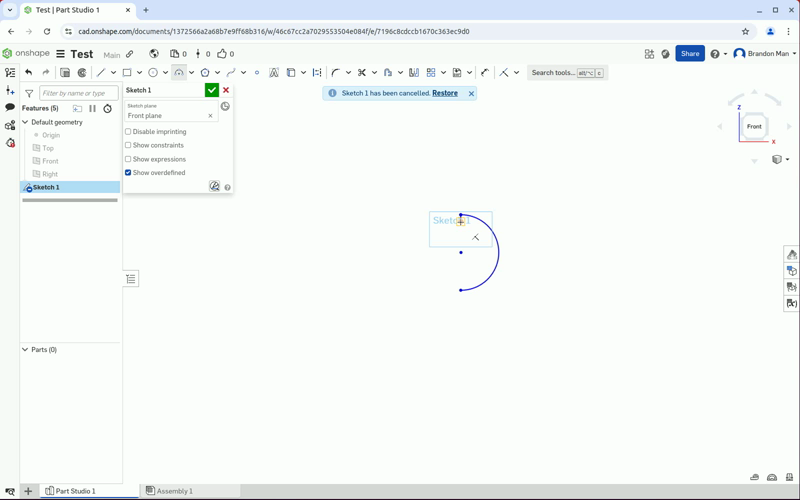
click(460, 221)
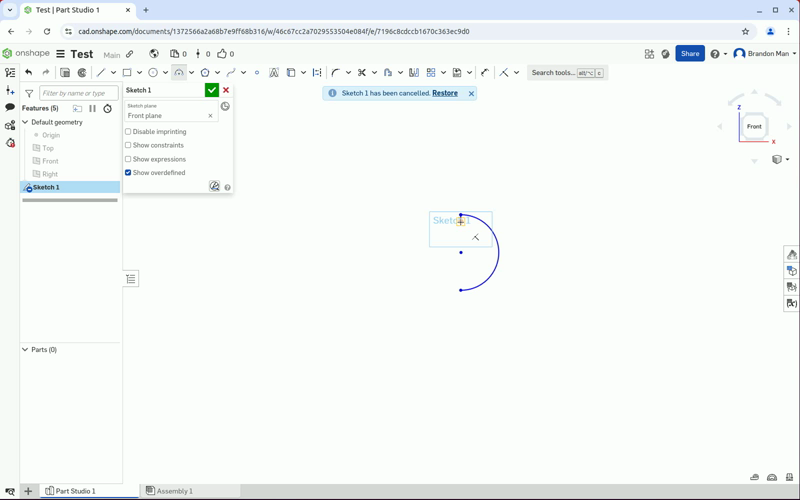
key_down(shift)
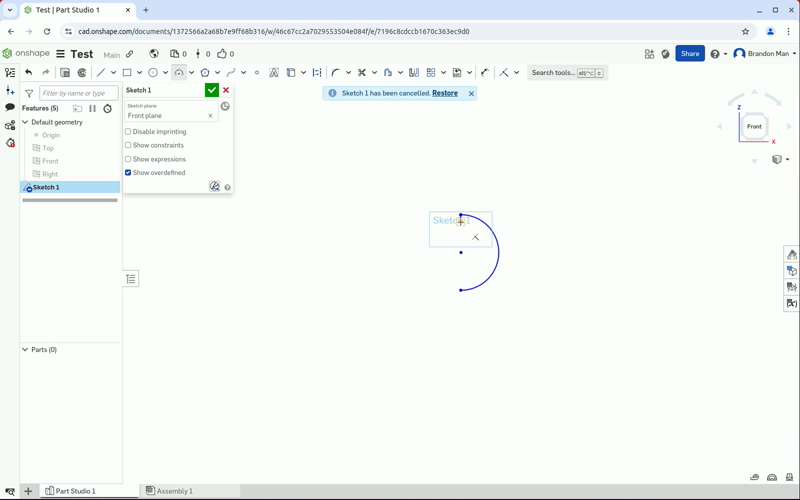
mouse_move(460, 282)
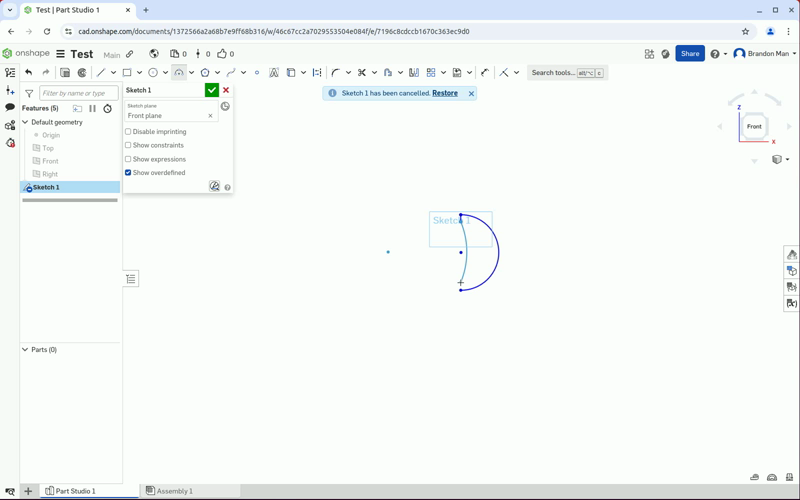
click(460, 282)
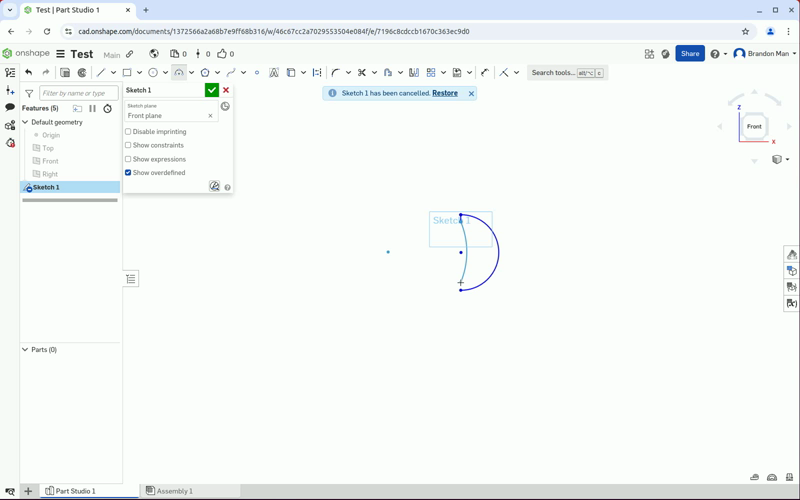
mouse_move(491, 252)
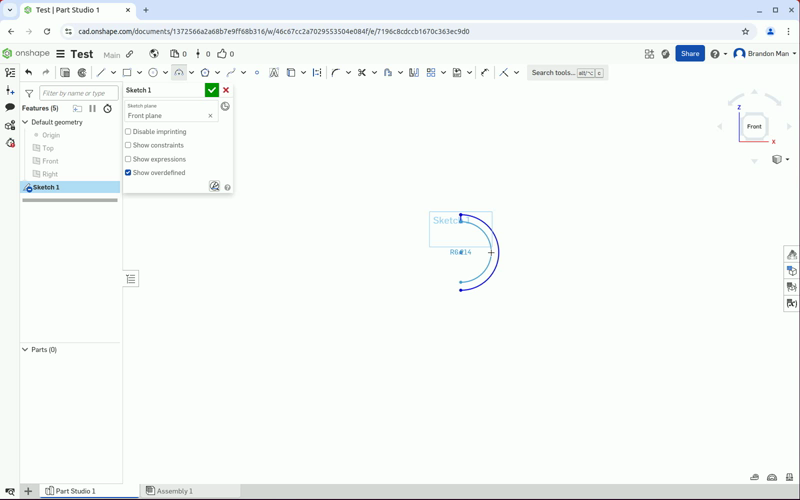
click(491, 252)
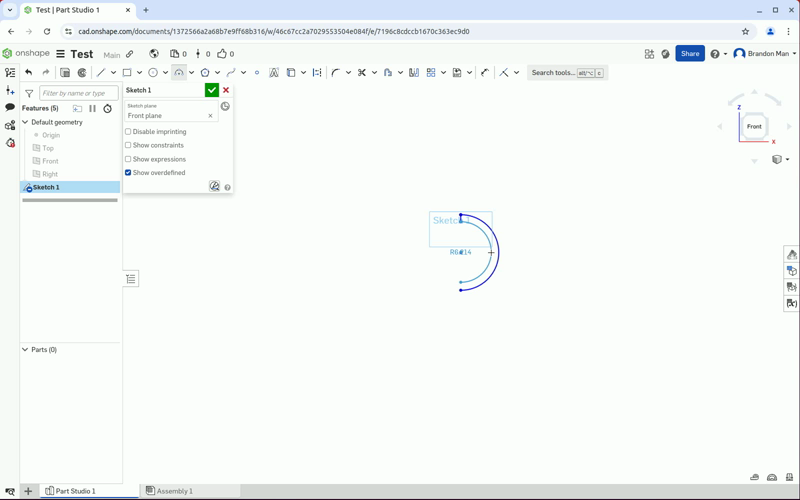
key_up(shift)
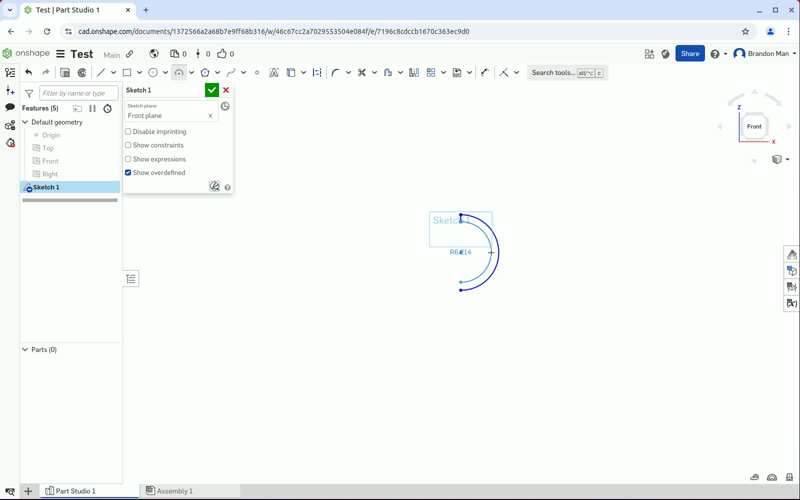
key(esc)
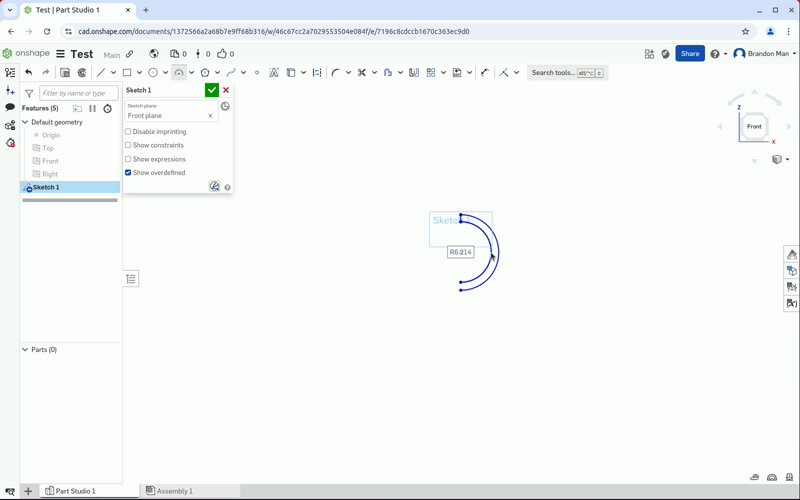
key(l)
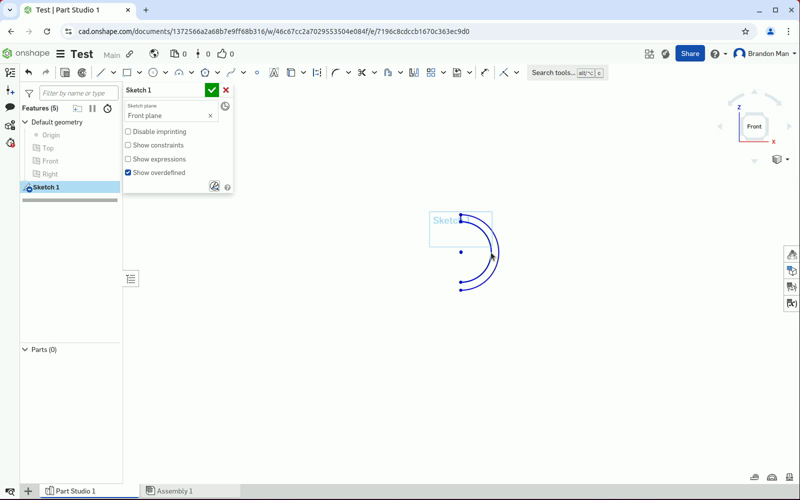
mouse_move(460, 282)
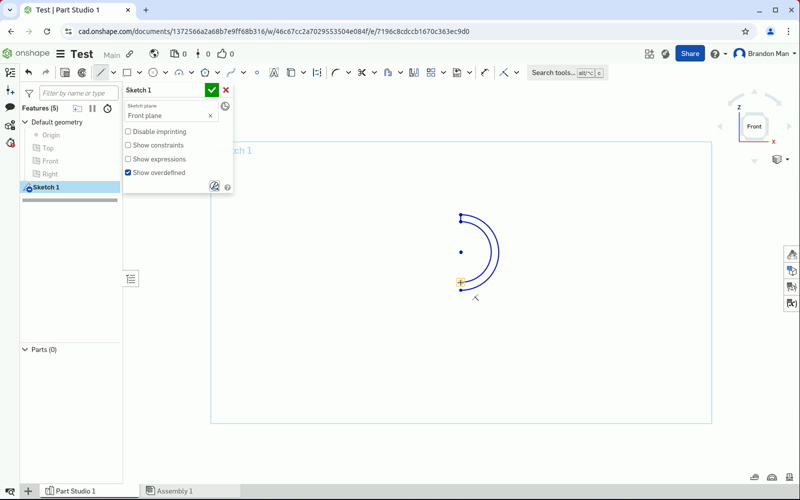
click(460, 282)
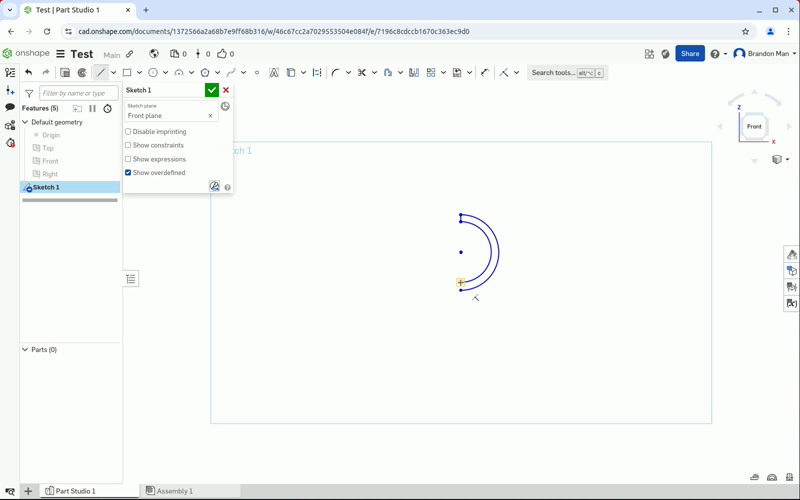
mouse_move(490, 282)
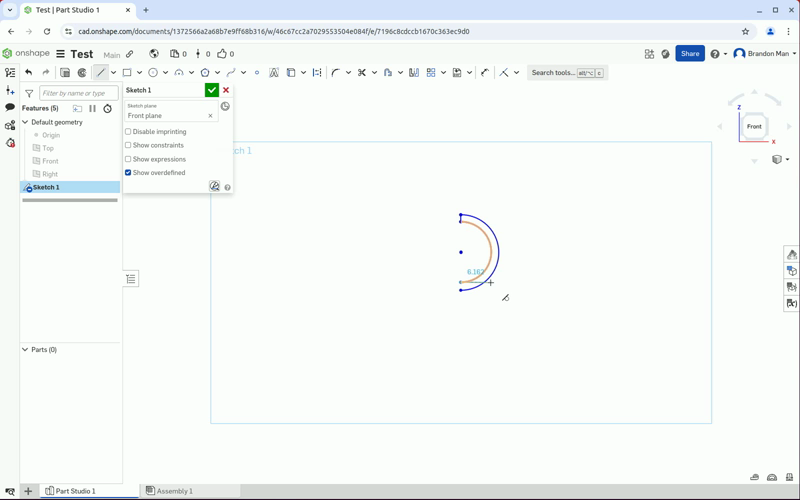
key_down(shift)
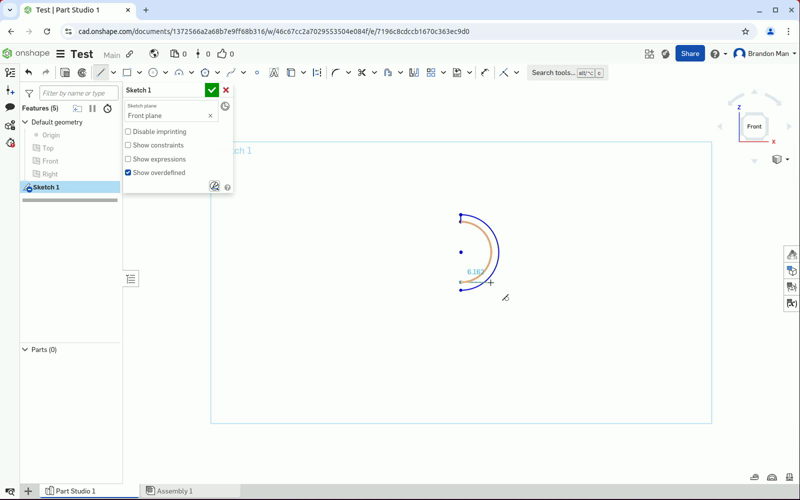
mouse_move(460, 290)
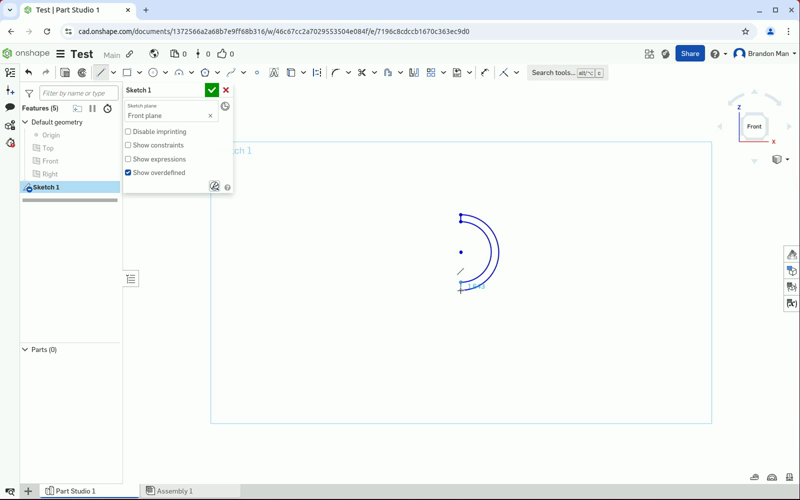
key_up(shift)
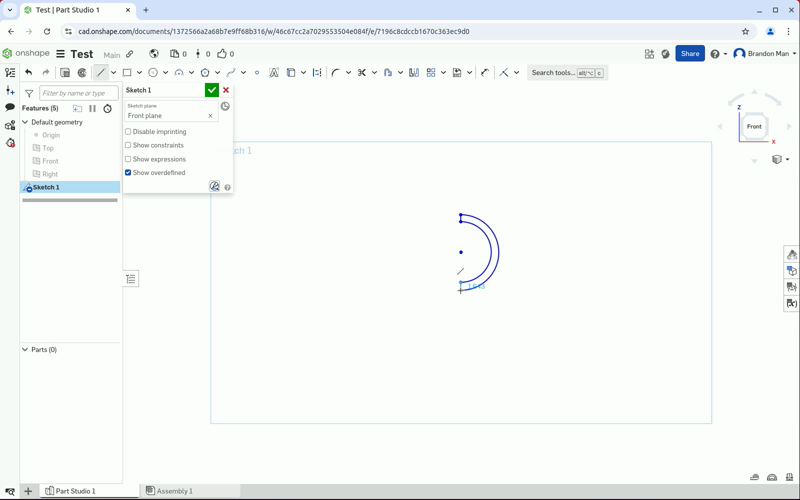
click(460, 290)
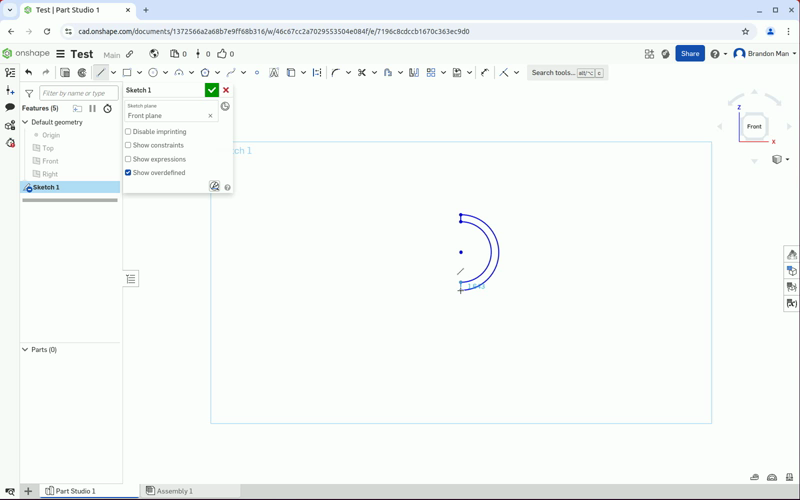
key(esc)
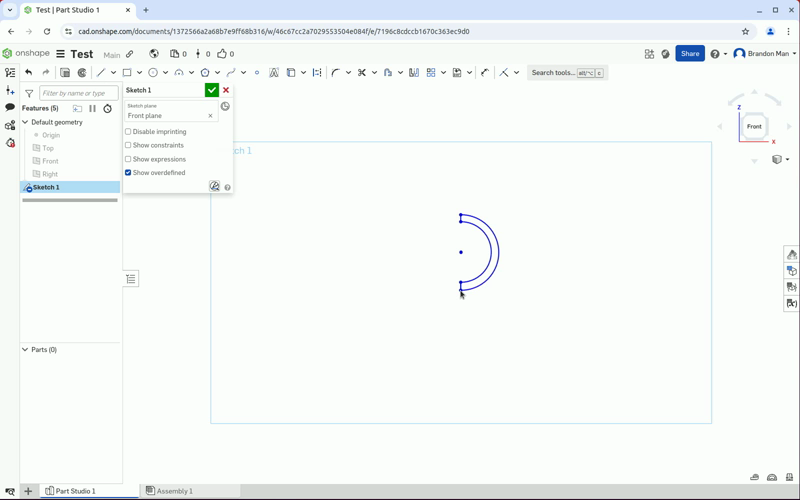
mouse_move(493, 238)
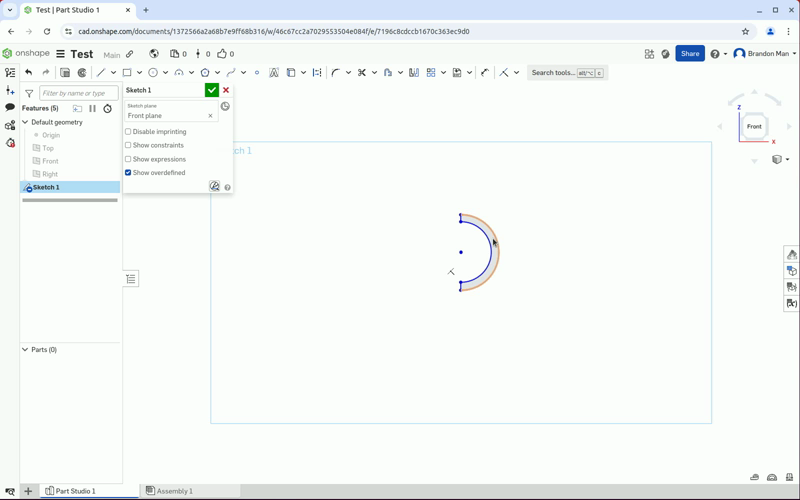
scroll(6)
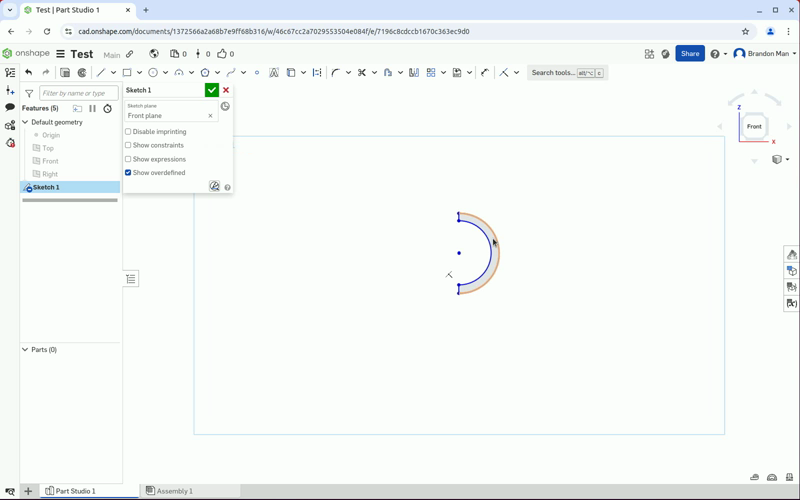
scroll(6)
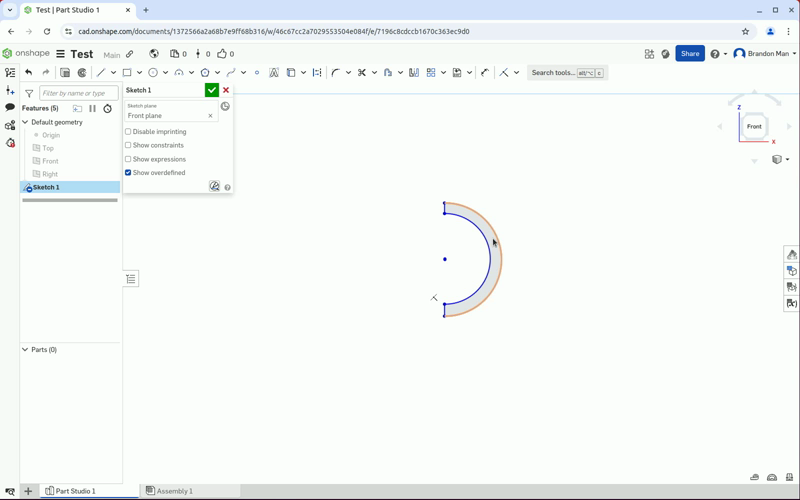
scroll(6)
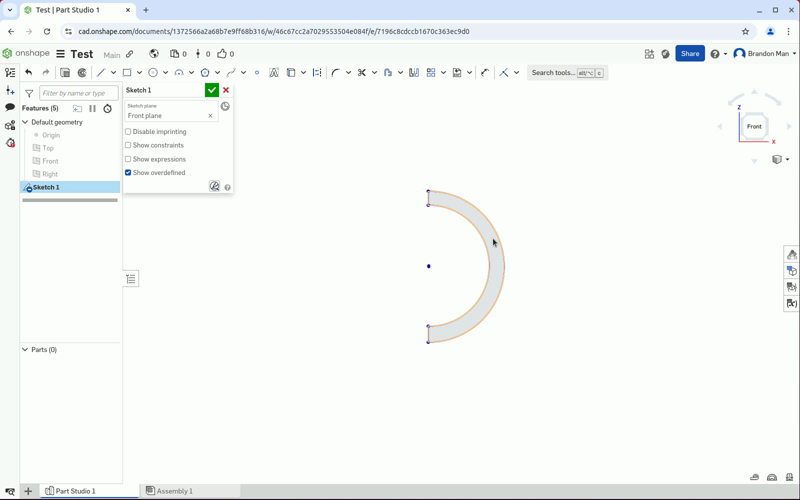
scroll(6)
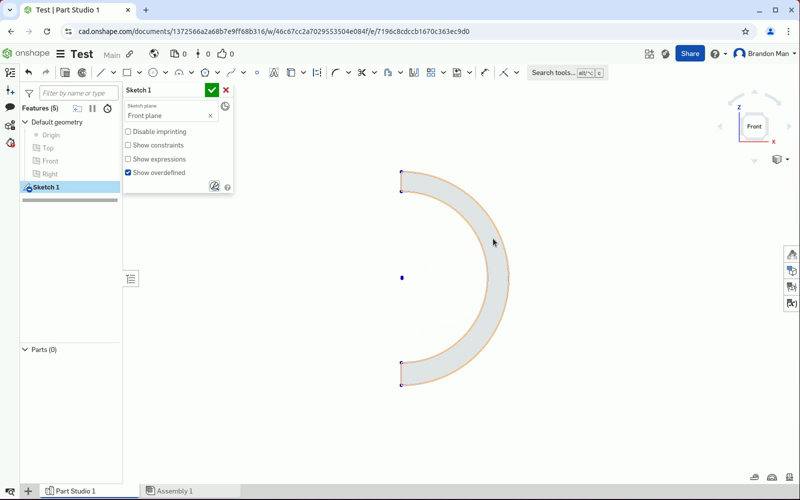
scroll(6)
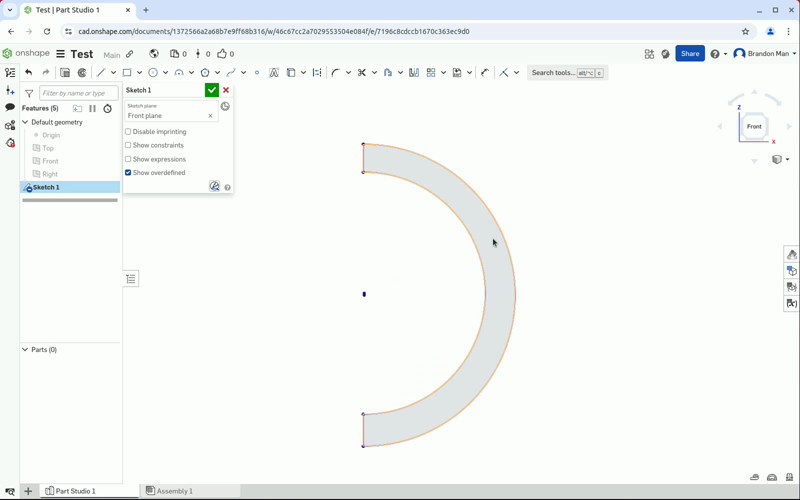
scroll(6)
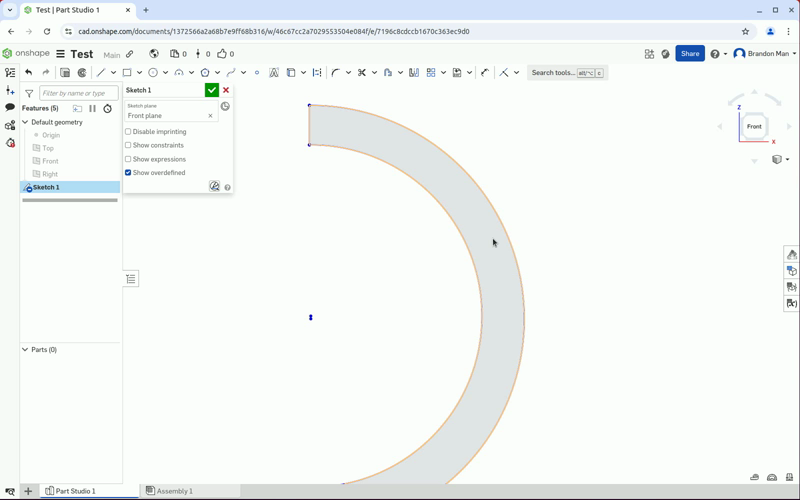
scroll(6)
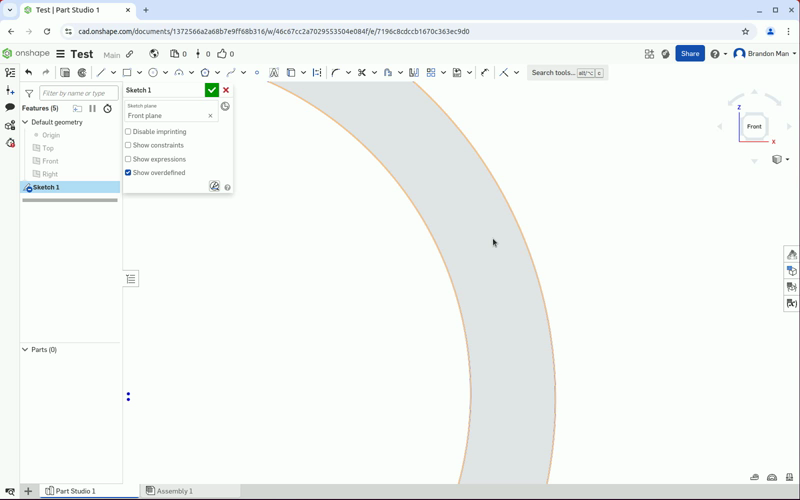
click(493, 238)
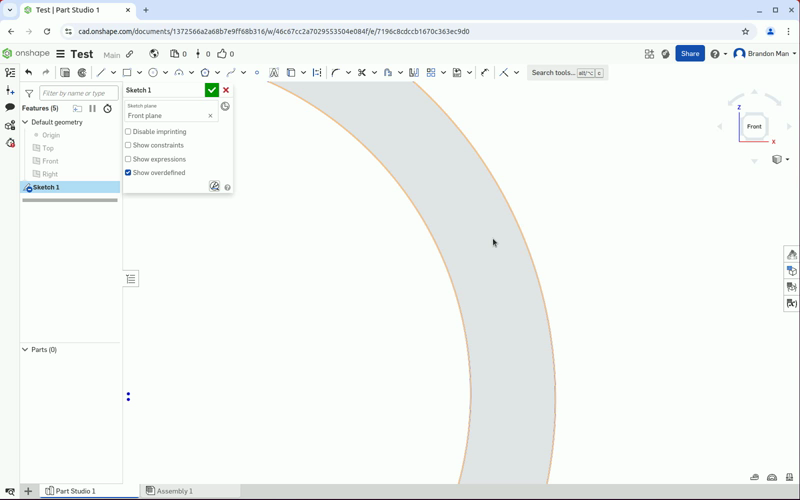
scroll(-6)
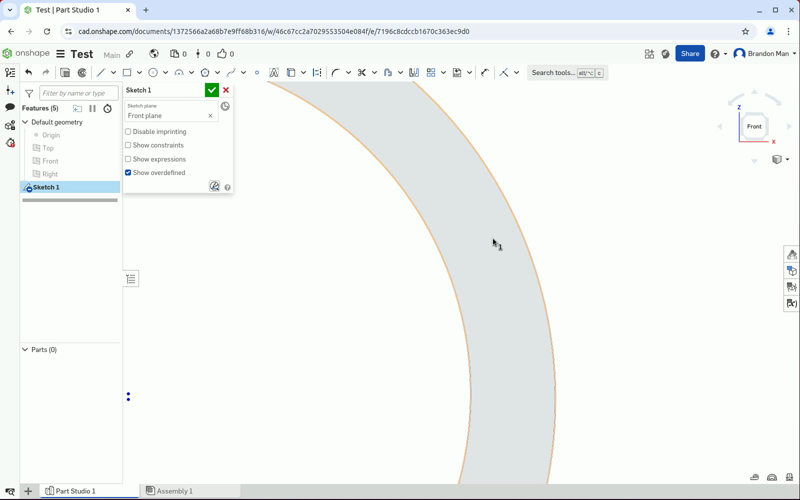
scroll(-6)
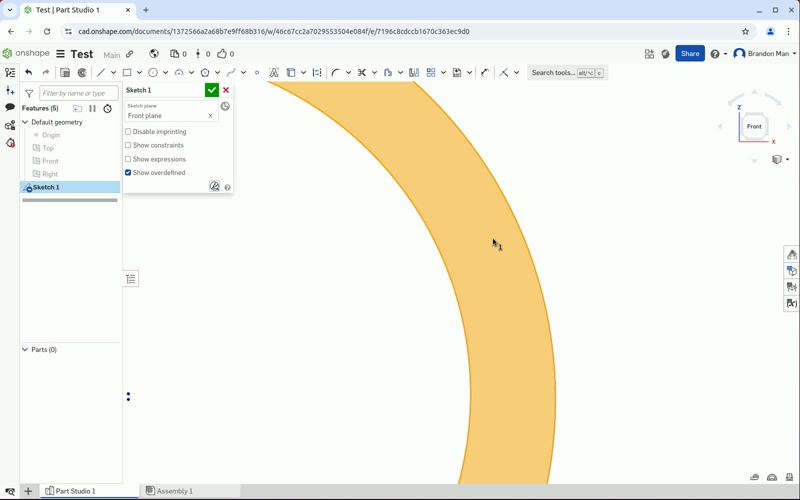
scroll(-6)
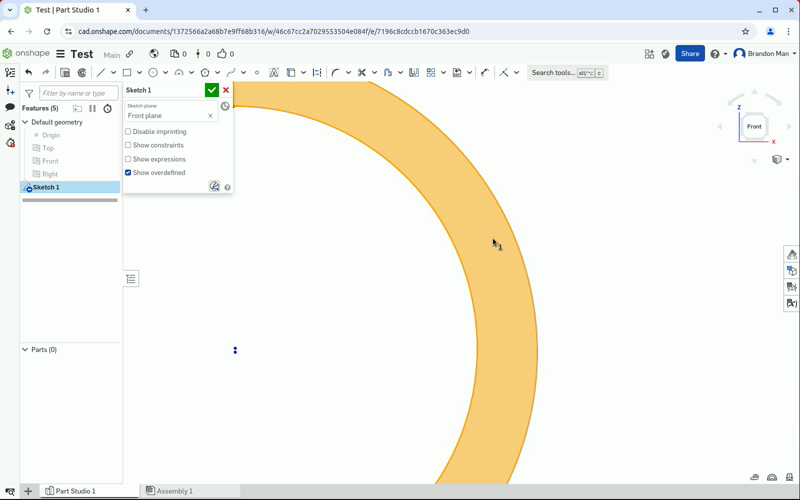
scroll(-6)
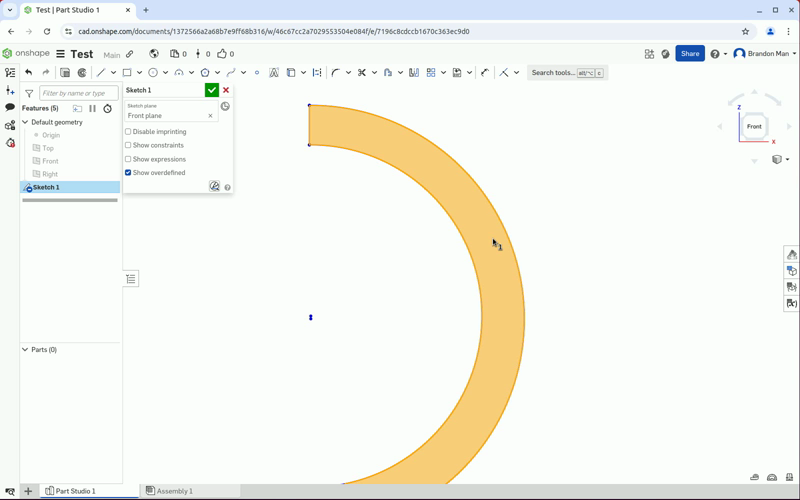
scroll(-6)
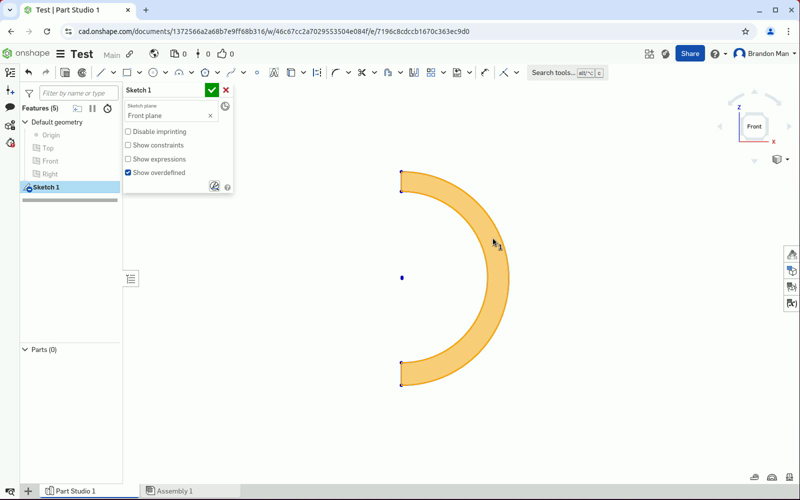
scroll(-6)
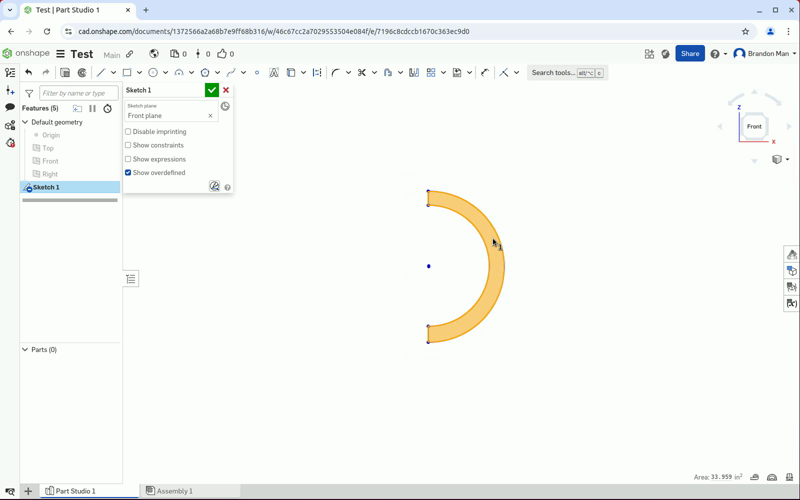
scroll(-6)
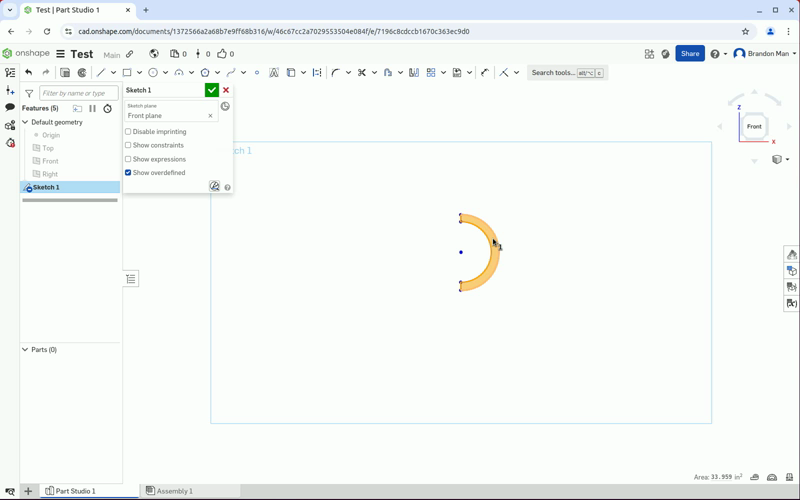
mouse_move(73, 352)
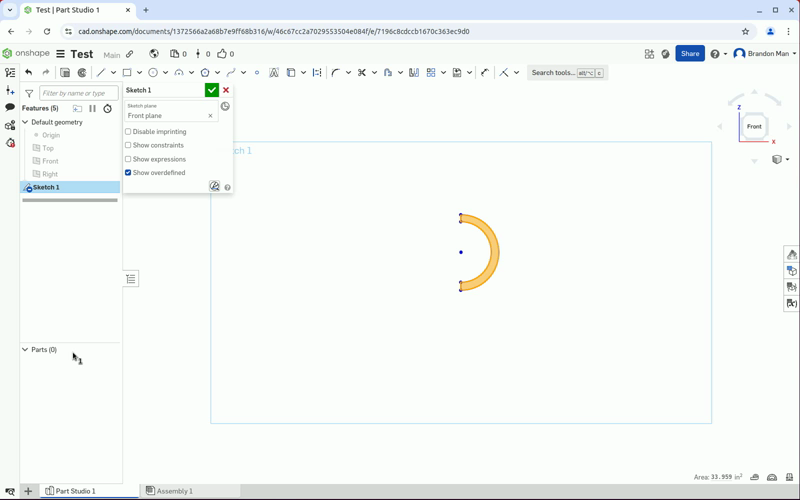
key(shift+y)
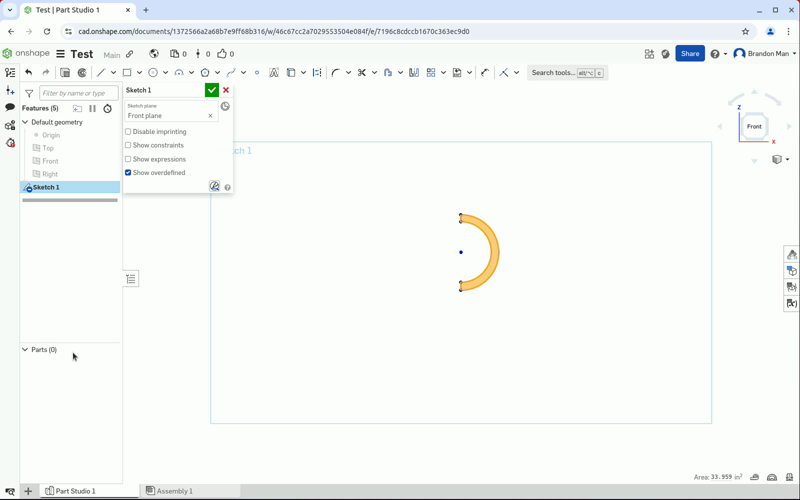
key(shift+e)
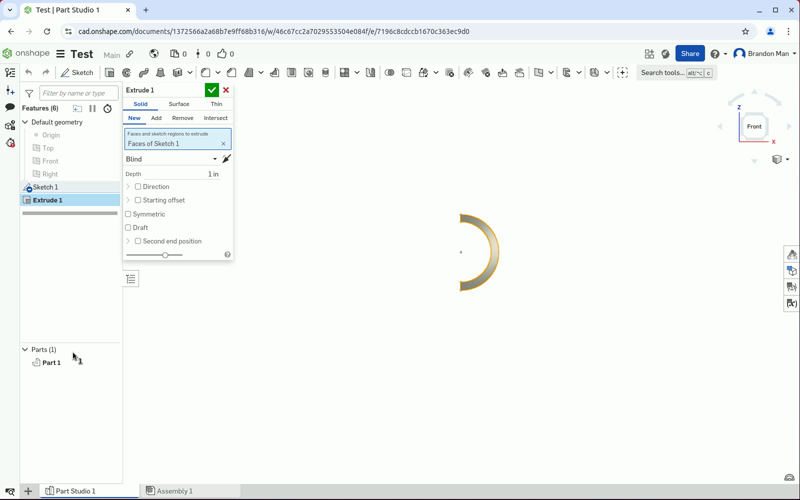
mouse_move(143, 106)
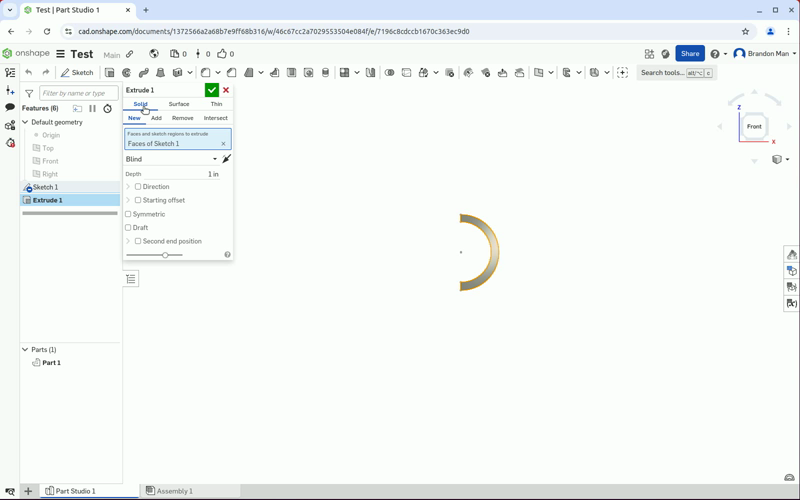
click(143, 106)
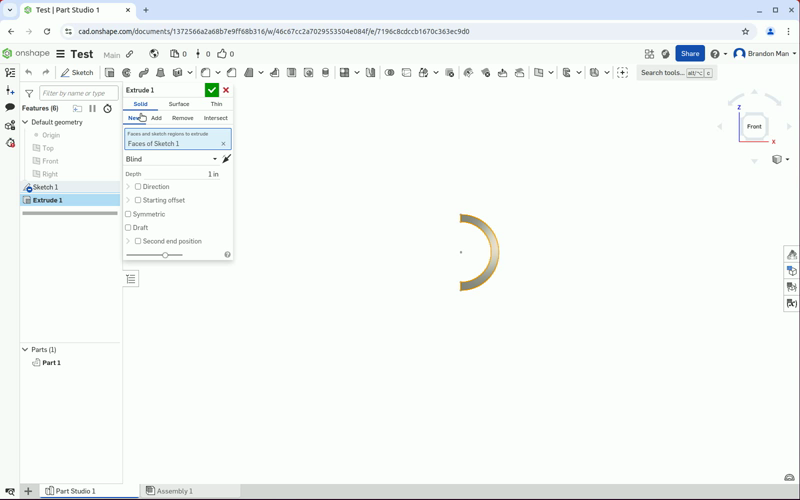
mouse_move(137, 120)
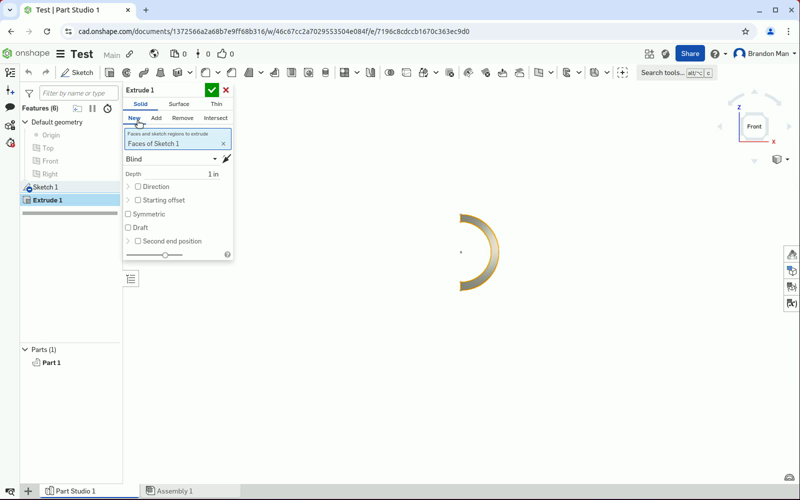
click(137, 120)
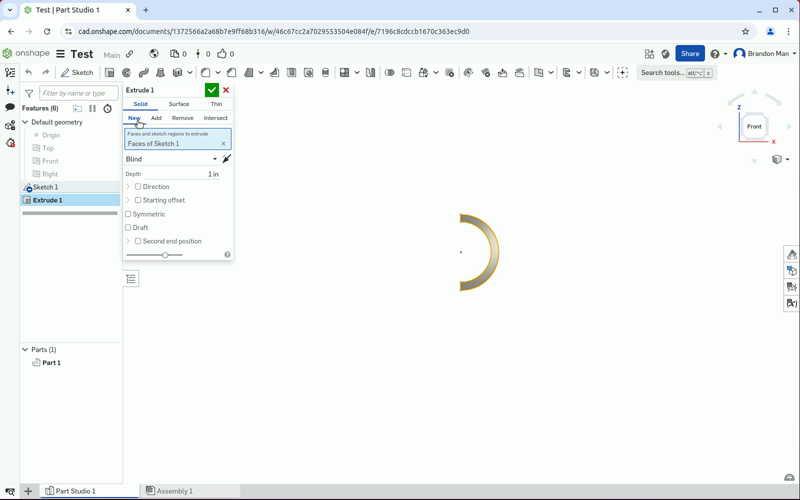
key(tab, 4)
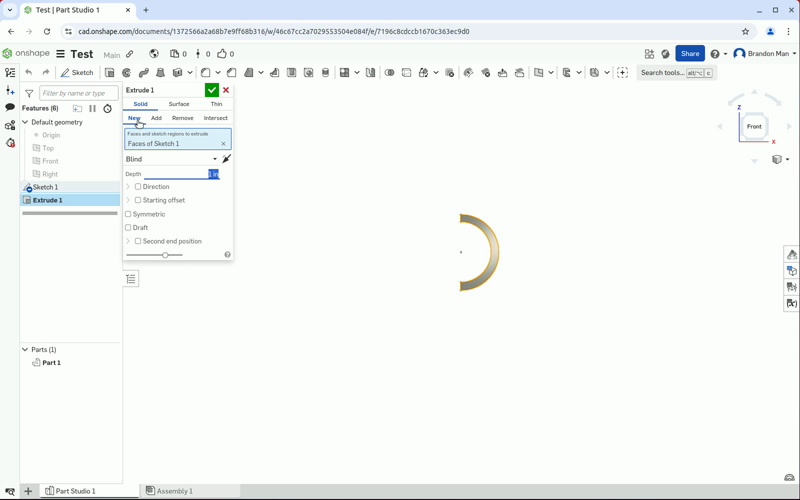
text(6.258)
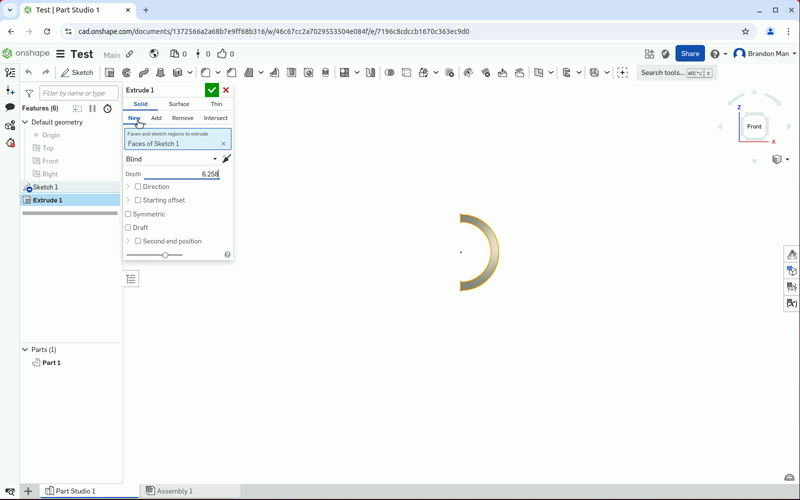
key(enter)
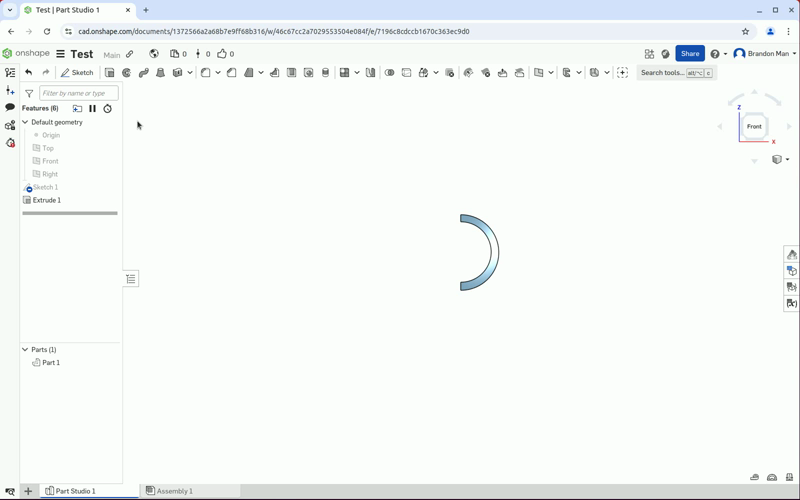
key(shift+h)
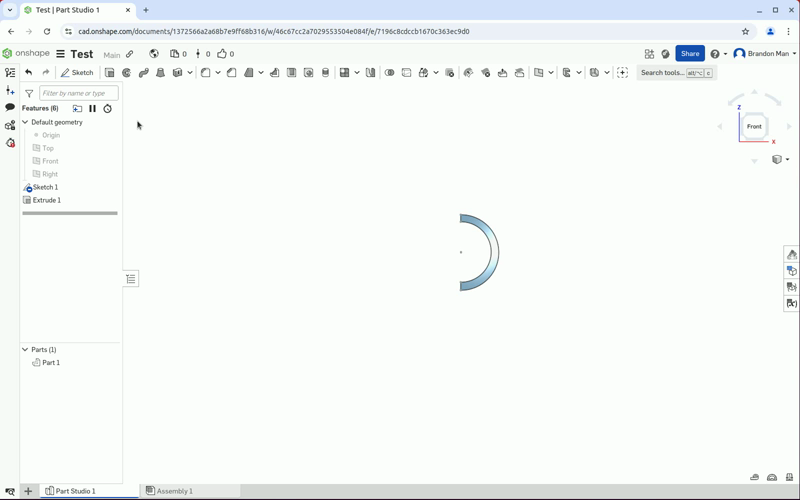
key(shift+h)
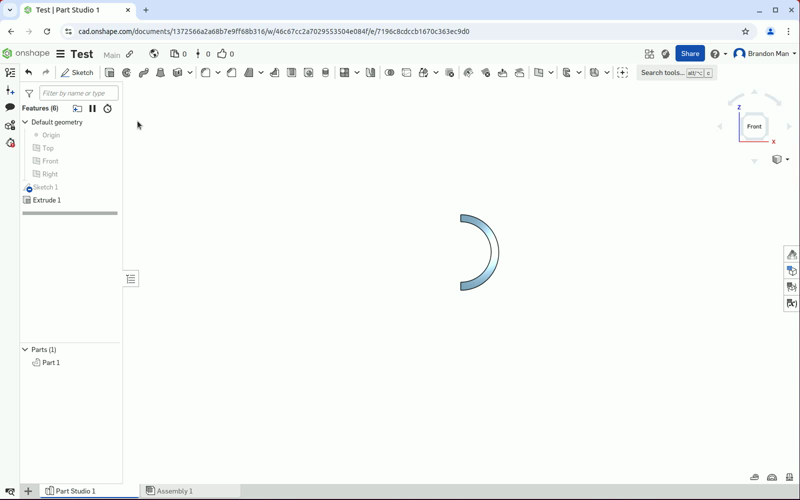
mouse_move(73, 189)
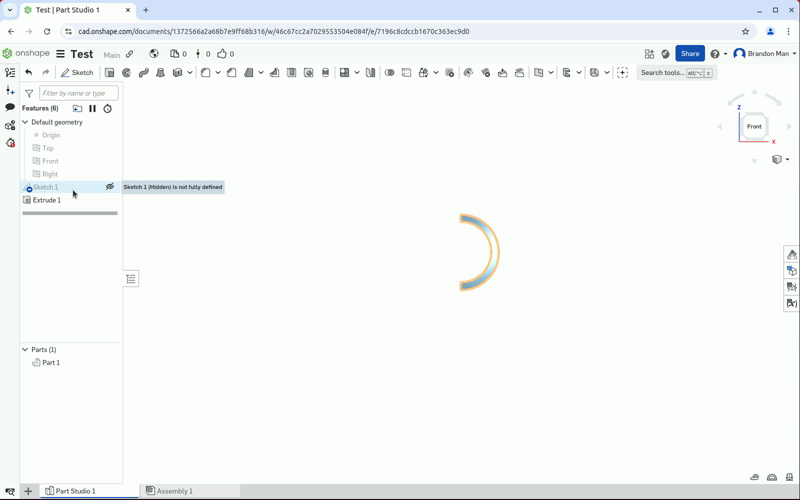
click(73, 189)
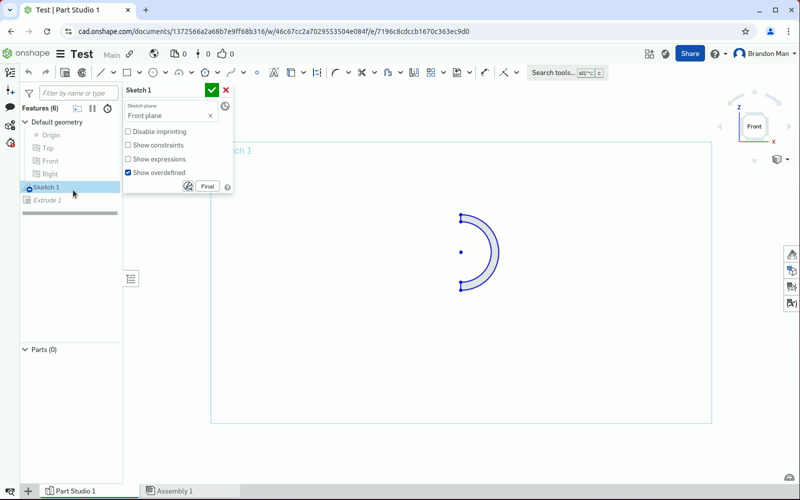
mouse_move(229, 92)
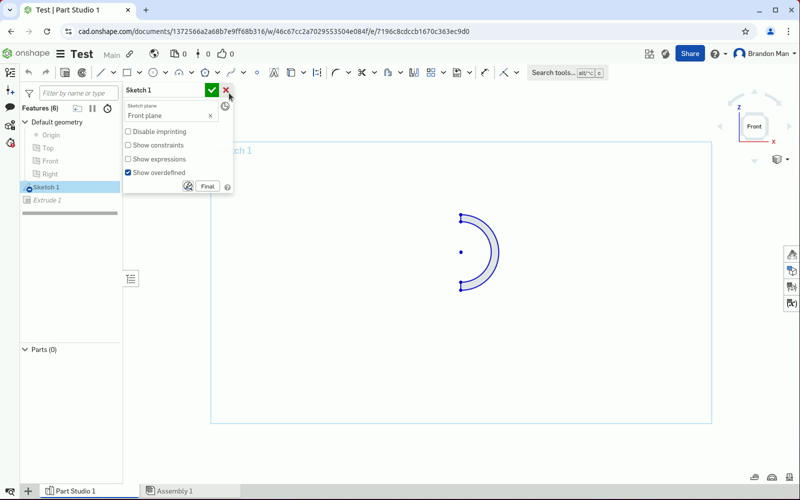
click(229, 92)
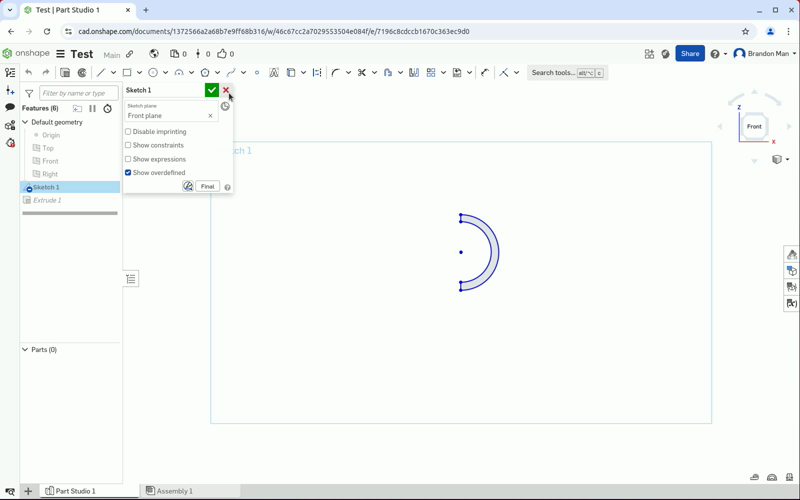
key(shift+s)
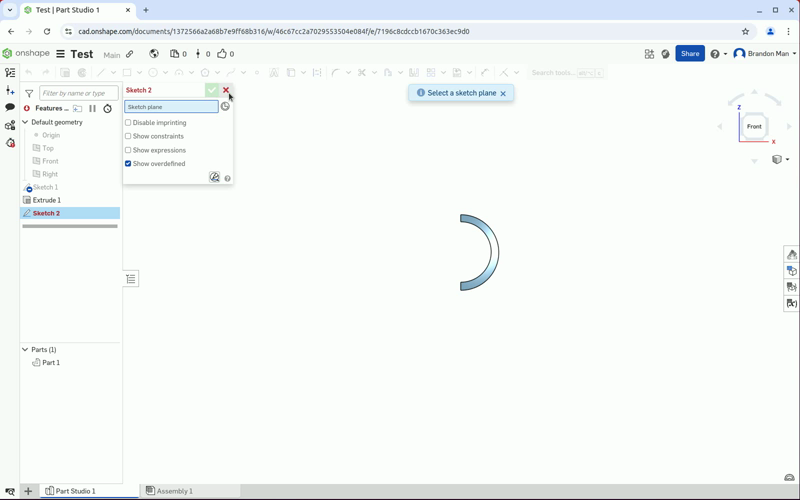
mouse_move(73, 163)
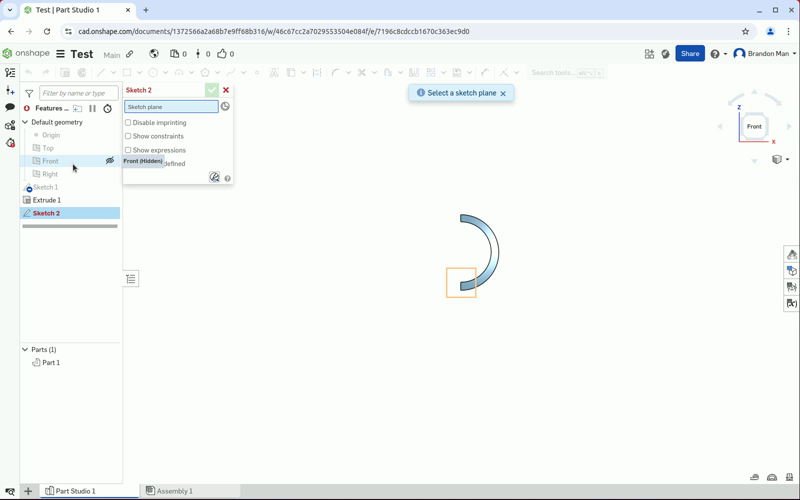
click(73, 163)
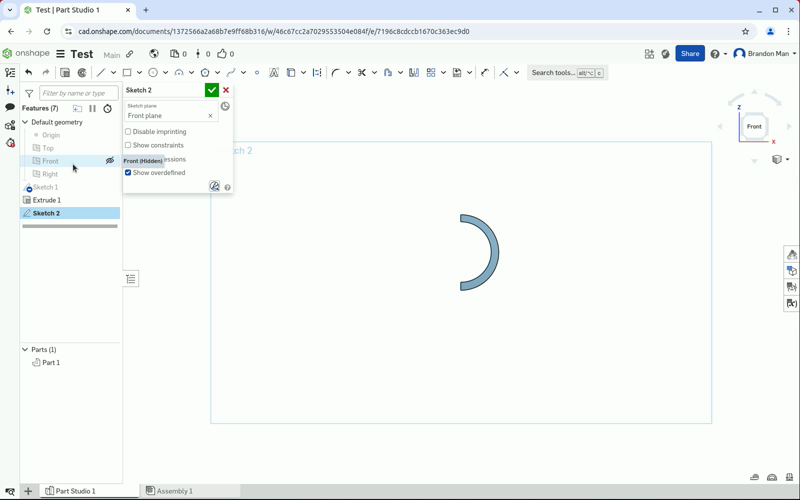
mouse_move(73, 352)
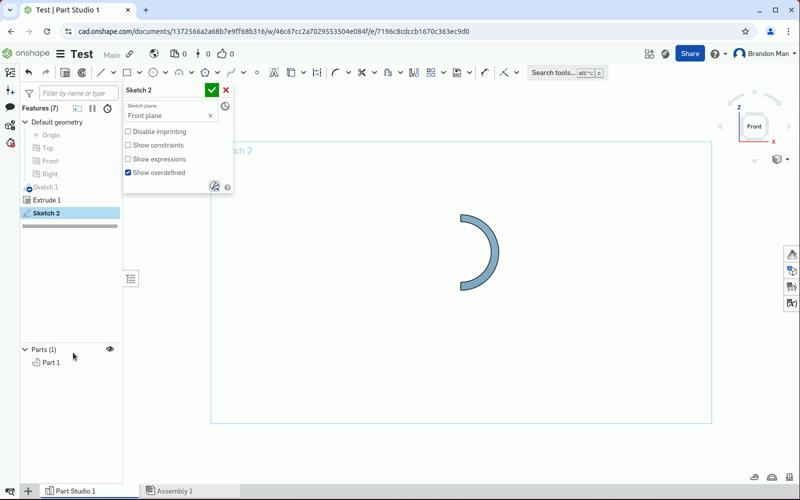
key(y)
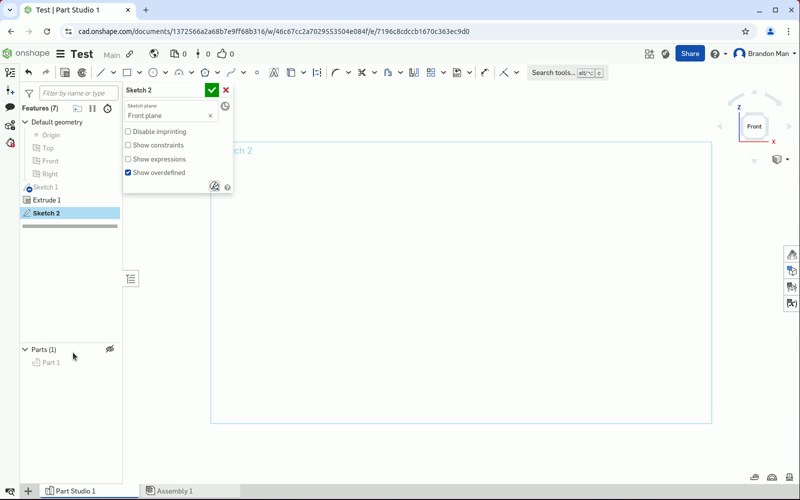
key(l)
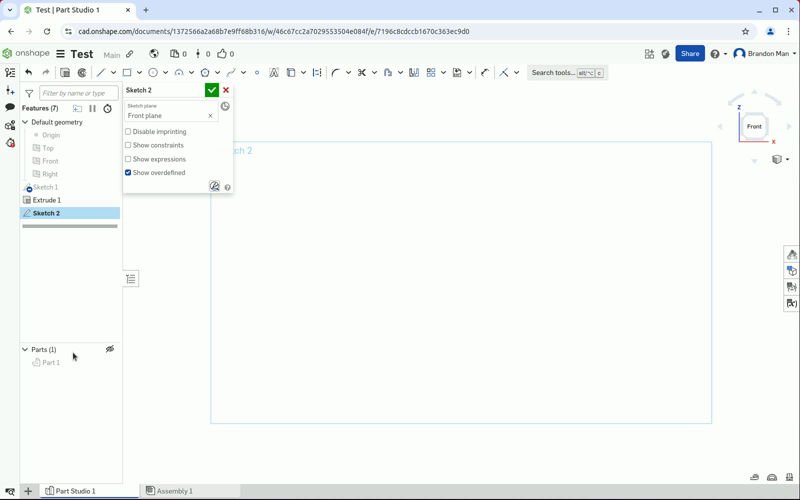
key_down(shift)
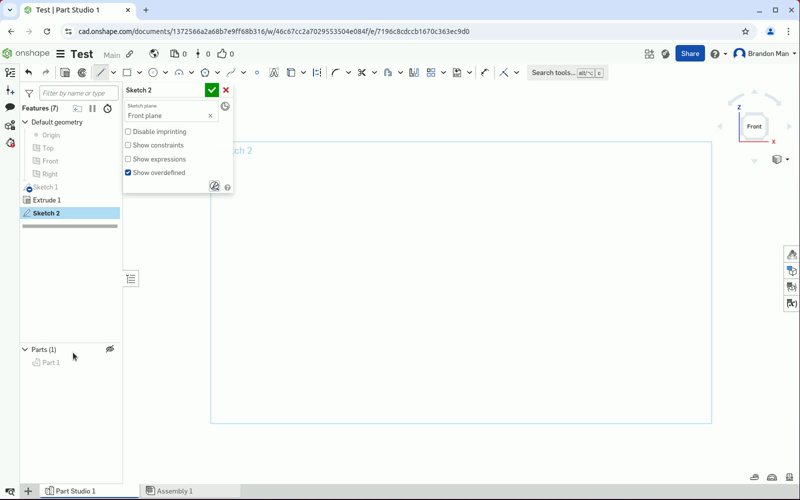
mouse_move(385, 223)
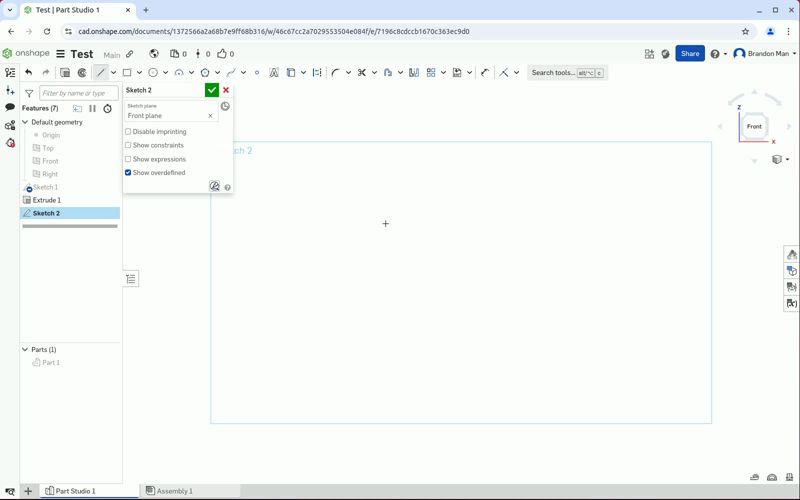
click(385, 223)
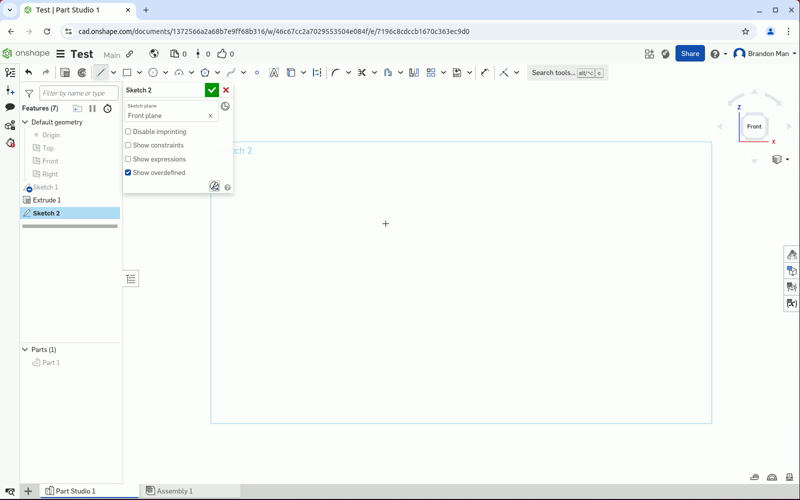
key_up(shift)
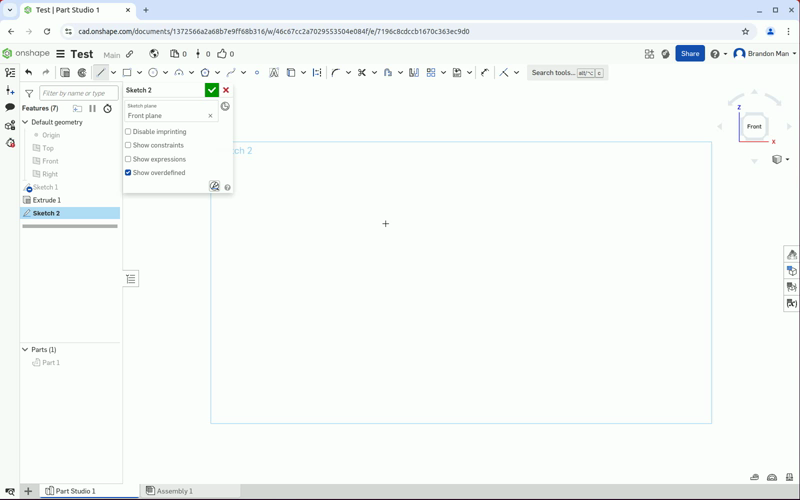
key_down(shift)
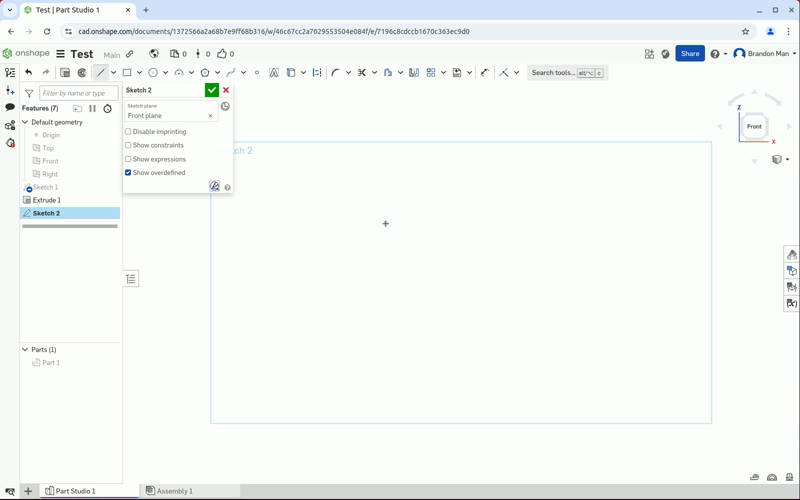
mouse_move(461, 223)
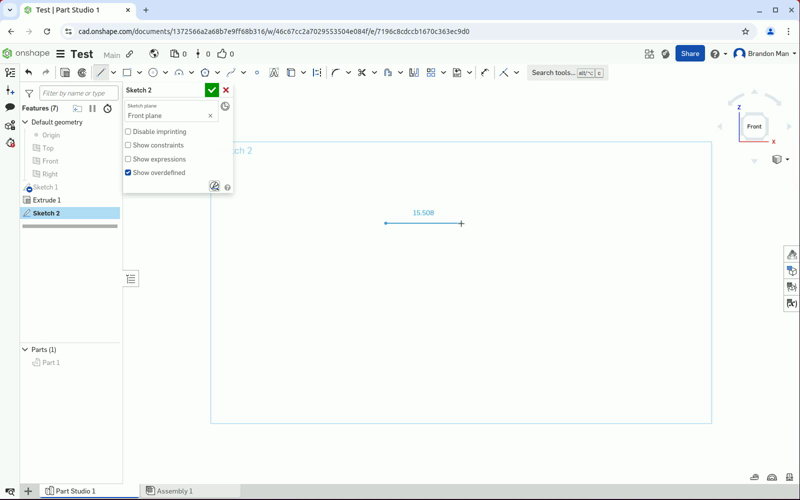
click(461, 223)
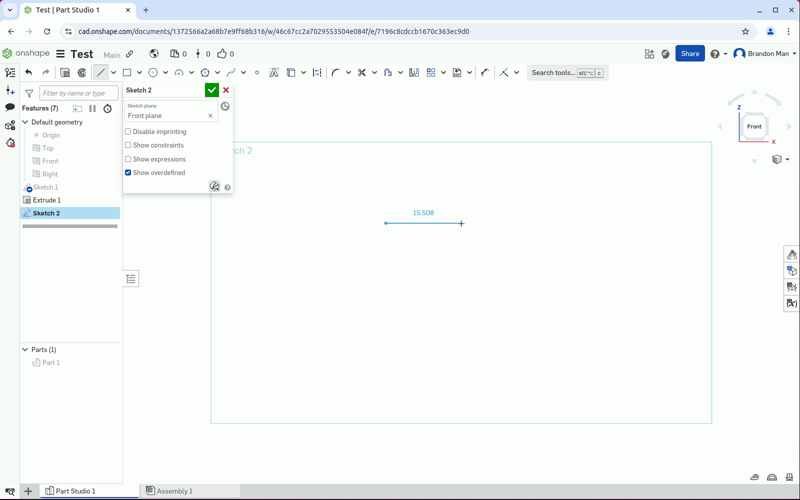
key_up(shift)
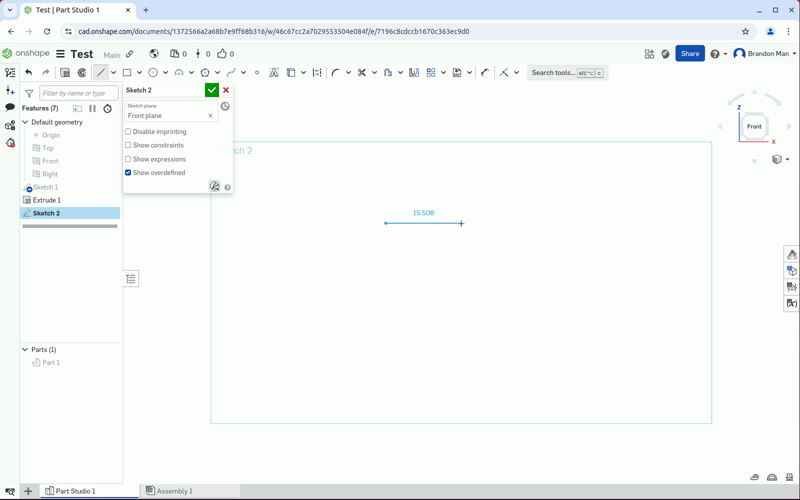
key_down(shift)
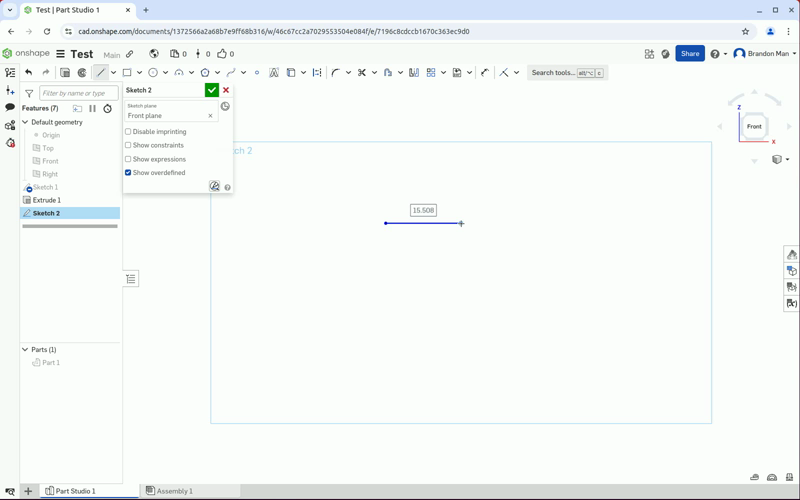
mouse_move(491, 223)
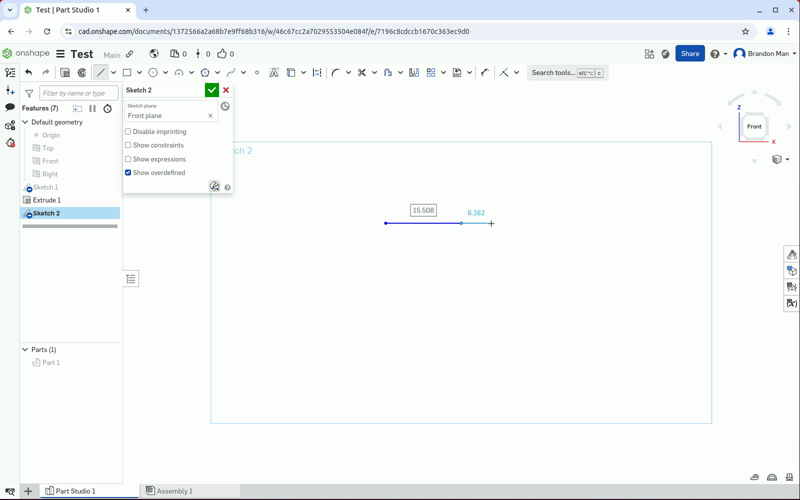
mouse_move(461, 215)
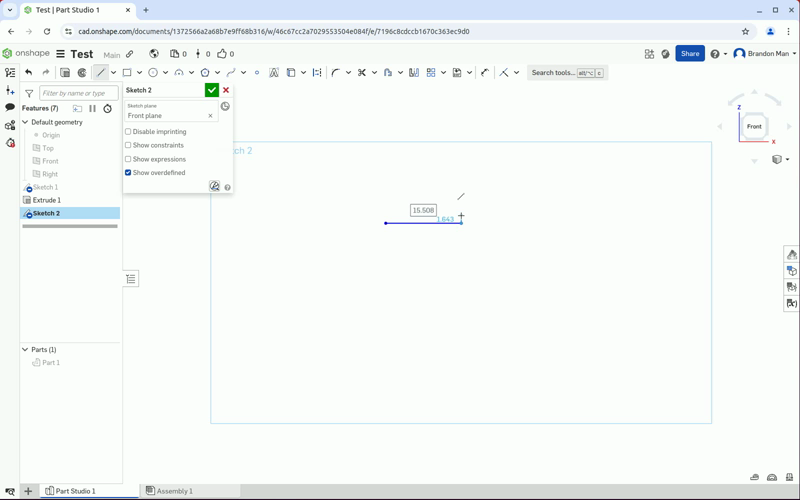
click(461, 215)
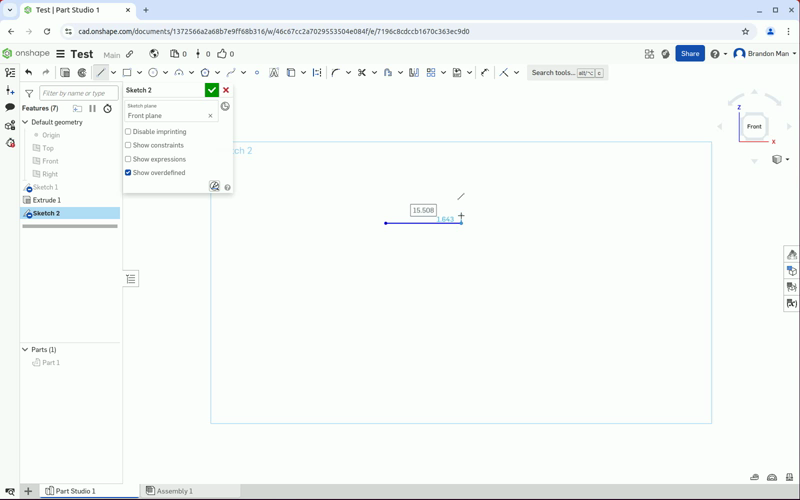
key_up(shift)
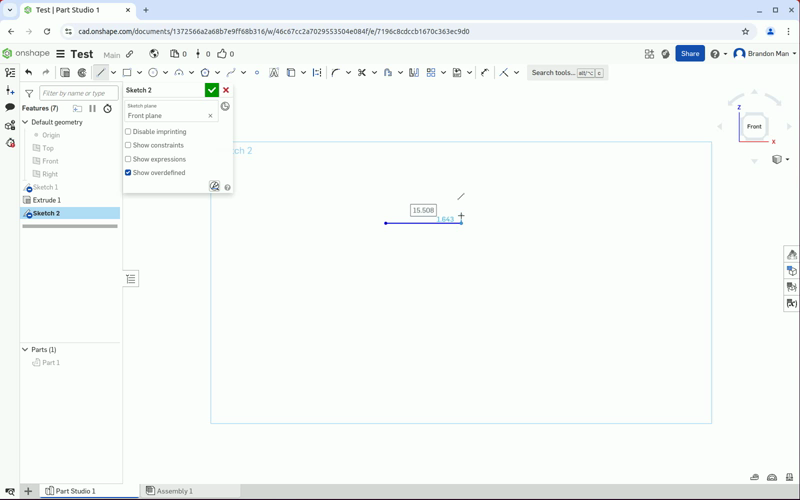
key_down(shift)
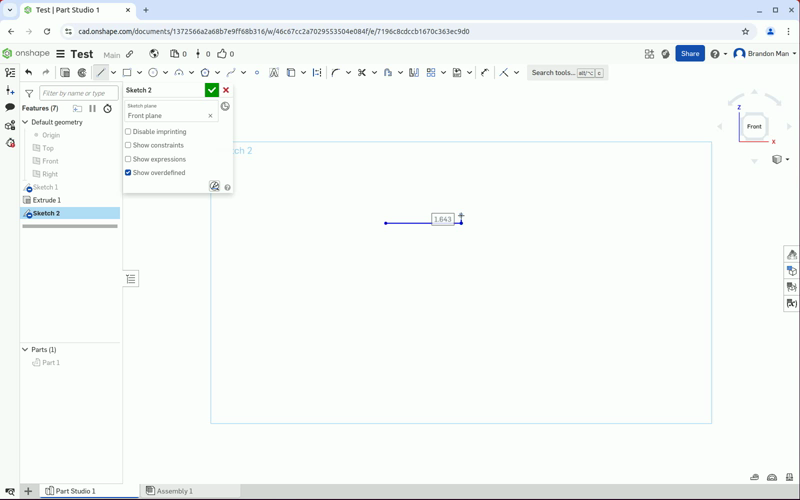
mouse_move(385, 215)
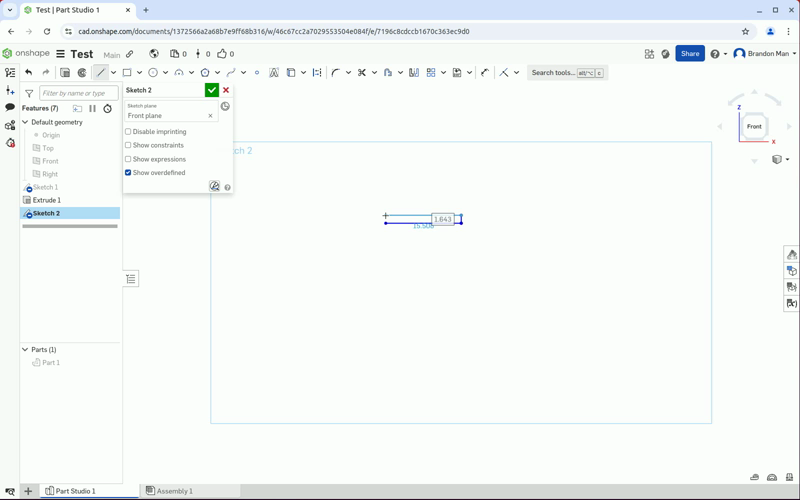
click(385, 215)
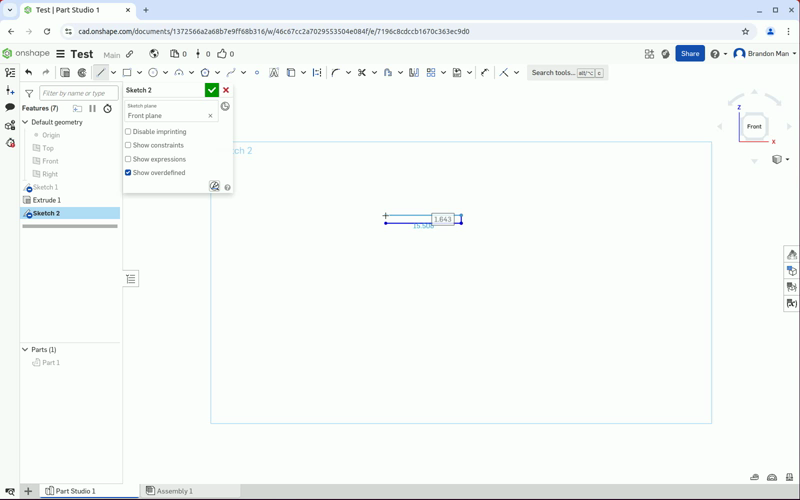
key_up(shift)
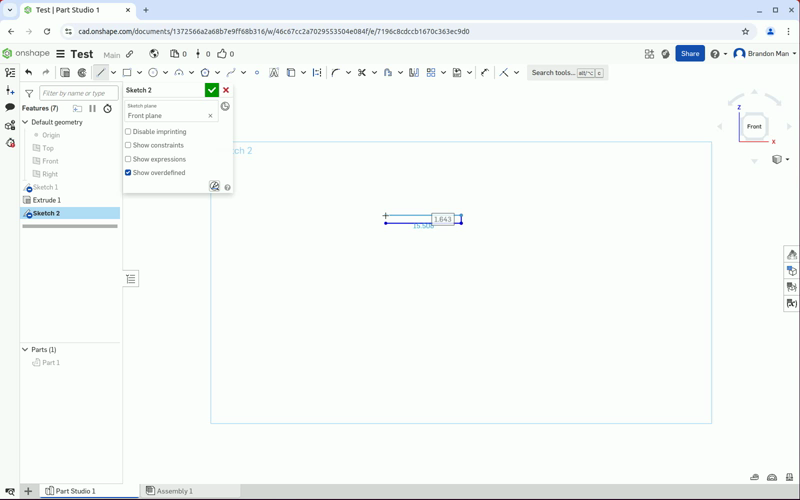
mouse_move(415, 215)
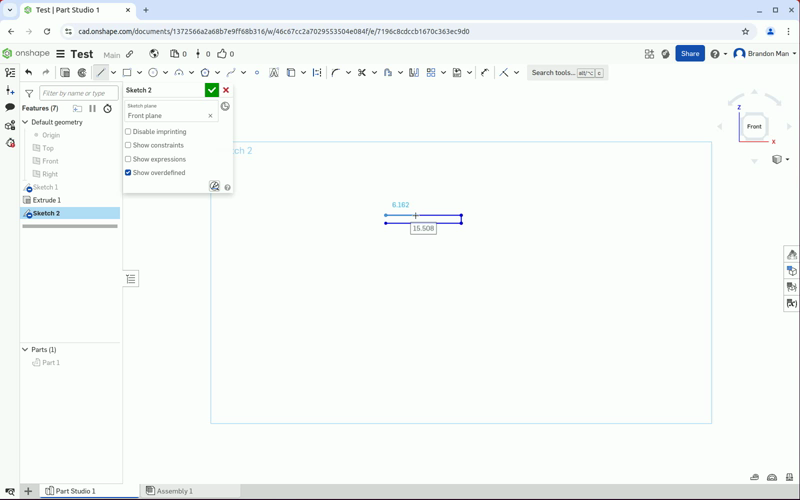
key_down(shift)
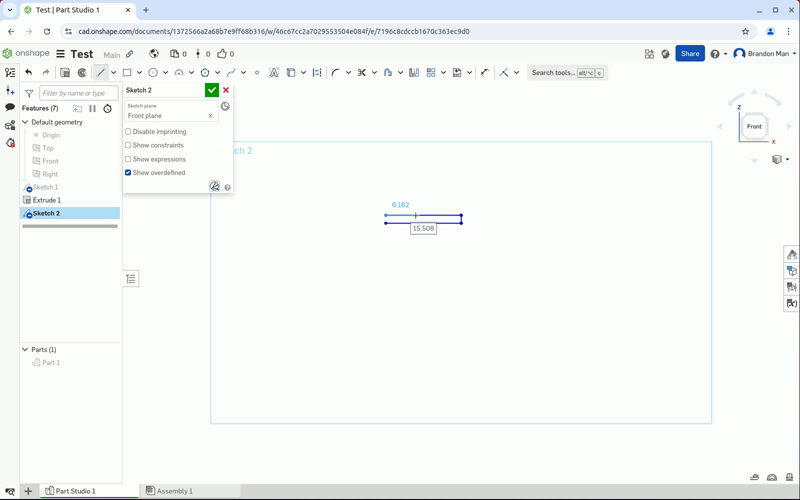
mouse_move(385, 223)
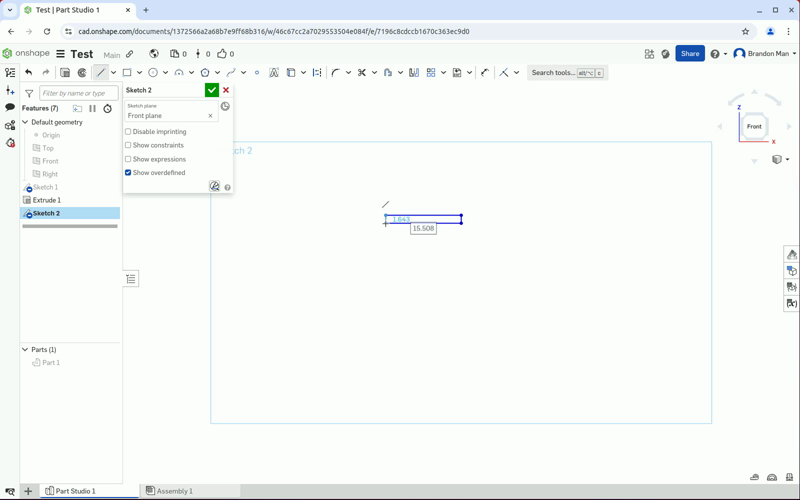
key_up(shift)
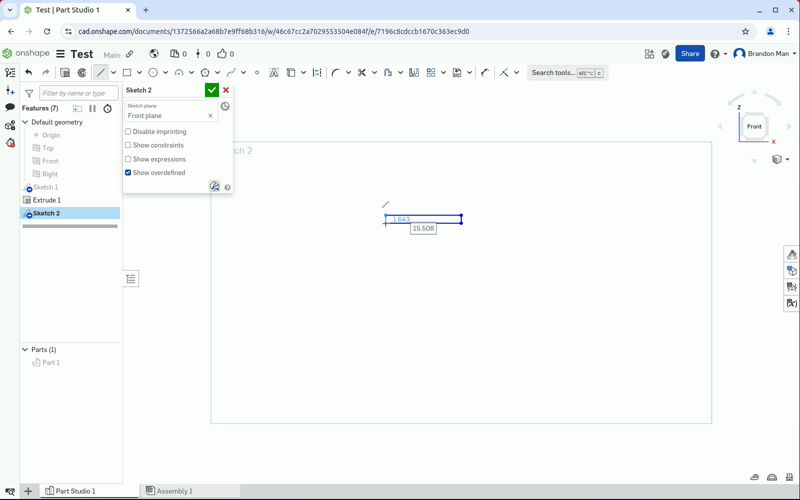
click(385, 223)
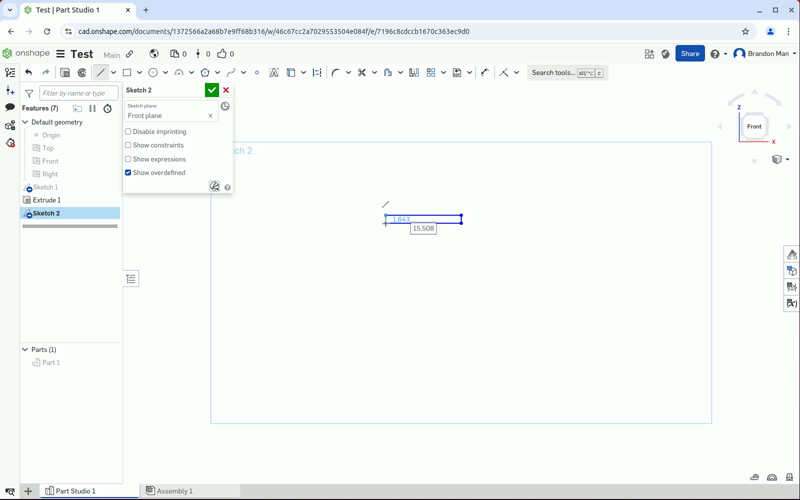
key(esc)
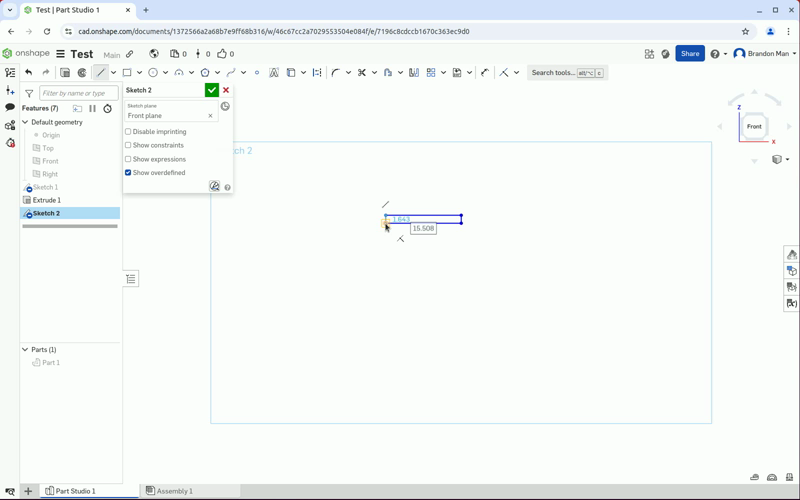
mouse_move(412, 221)
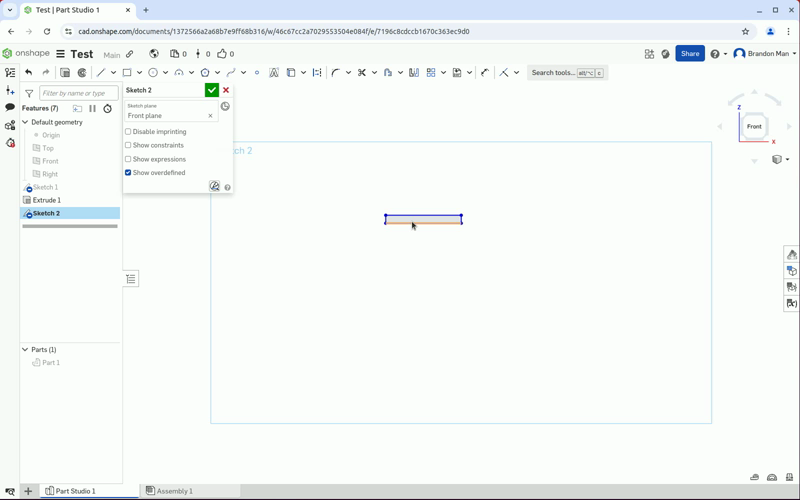
scroll(6)
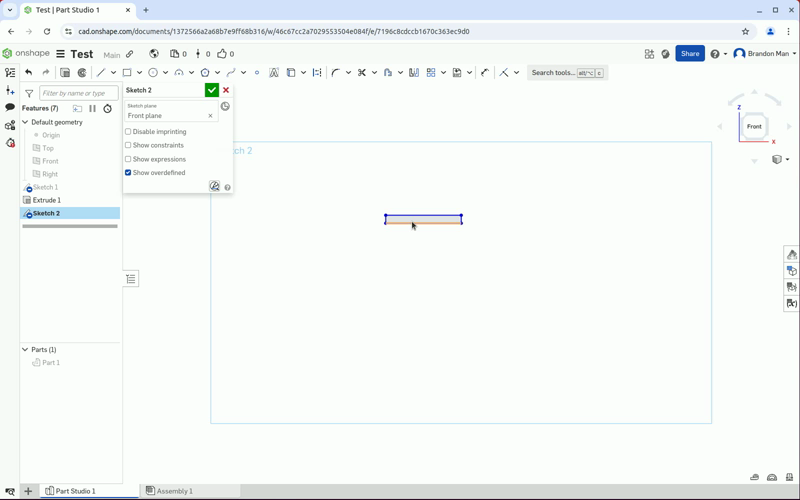
scroll(6)
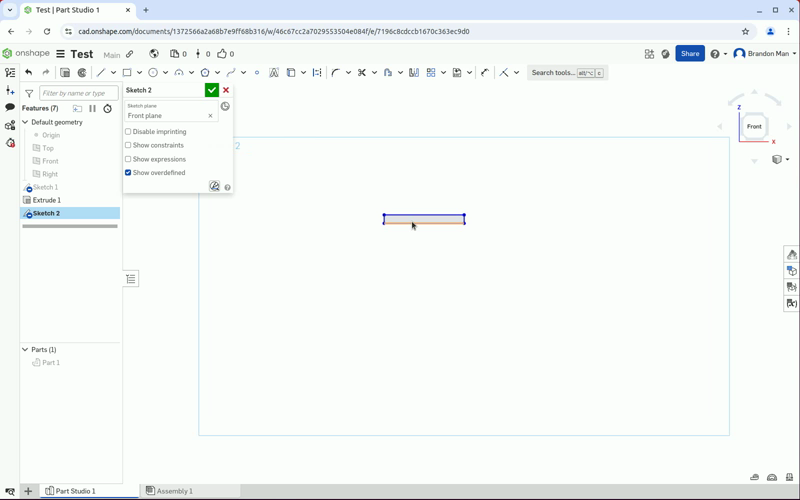
scroll(6)
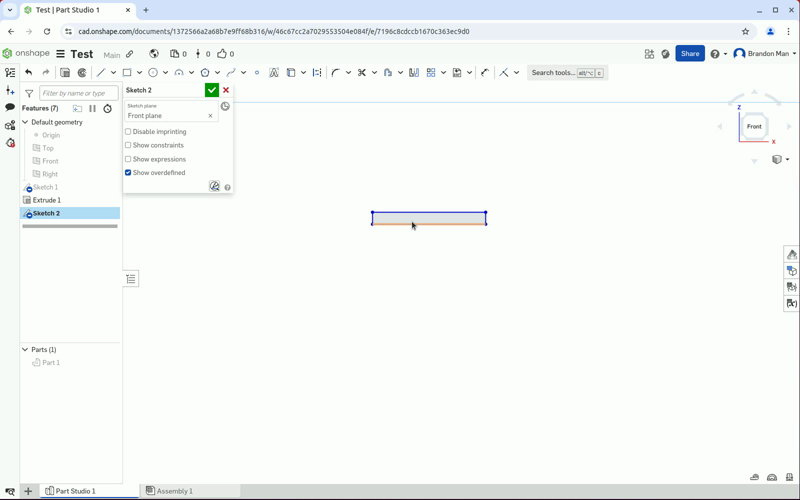
scroll(6)
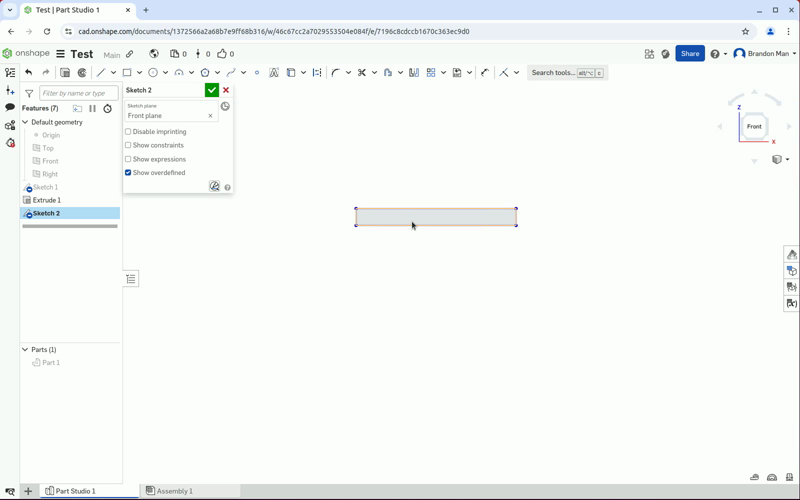
scroll(6)
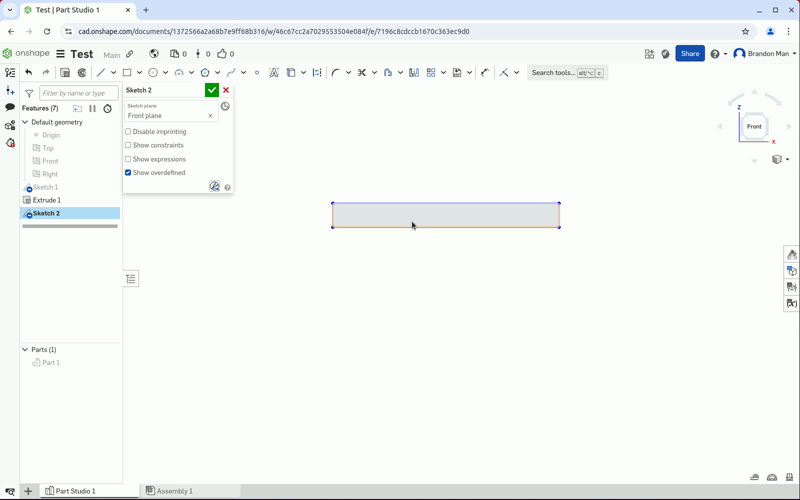
scroll(6)
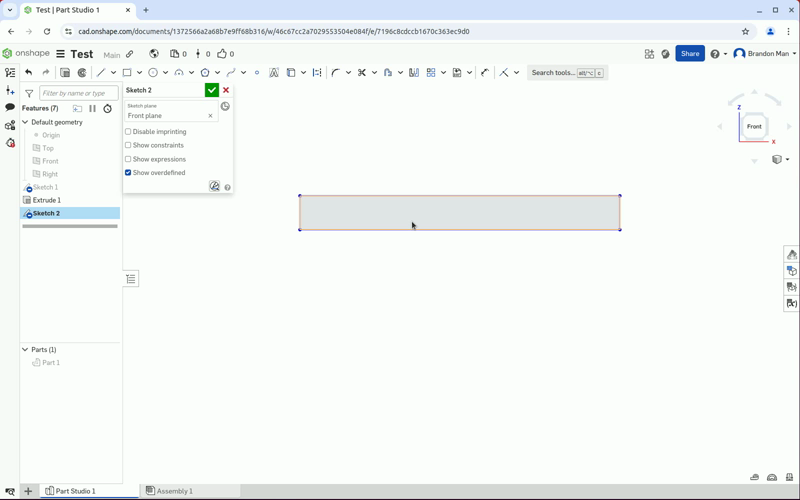
scroll(6)
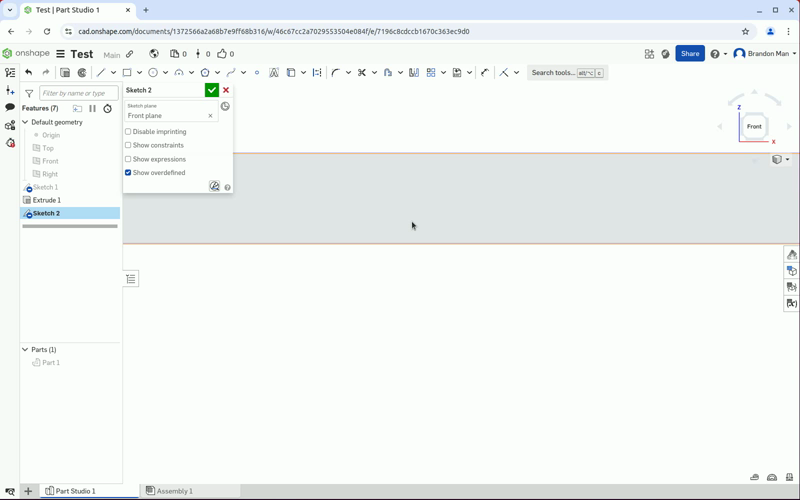
click(412, 221)
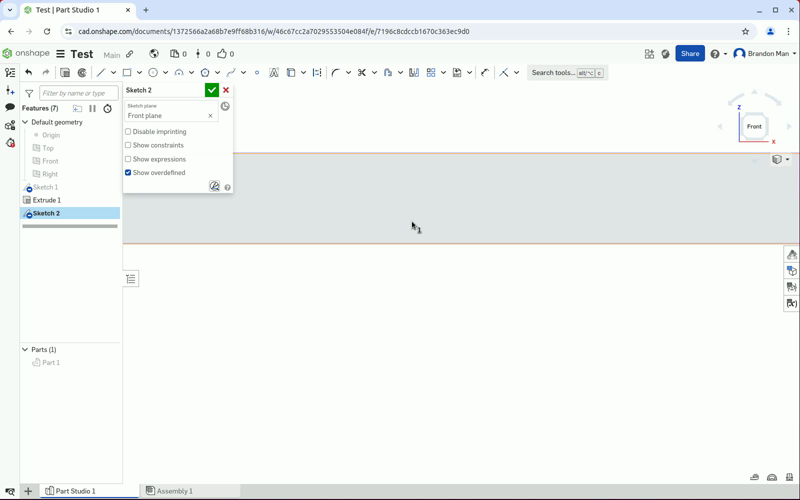
scroll(-6)
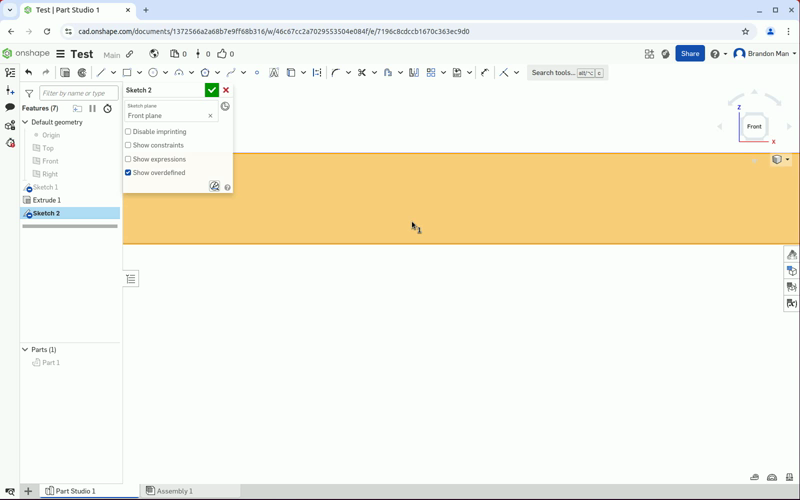
scroll(-6)
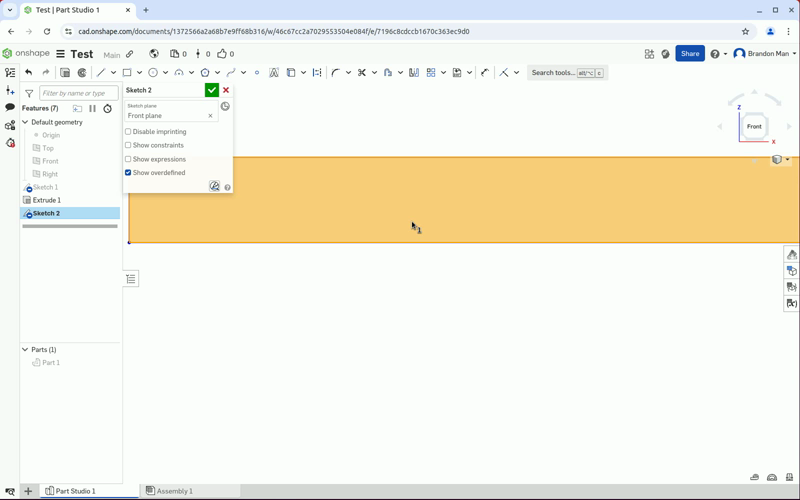
scroll(-6)
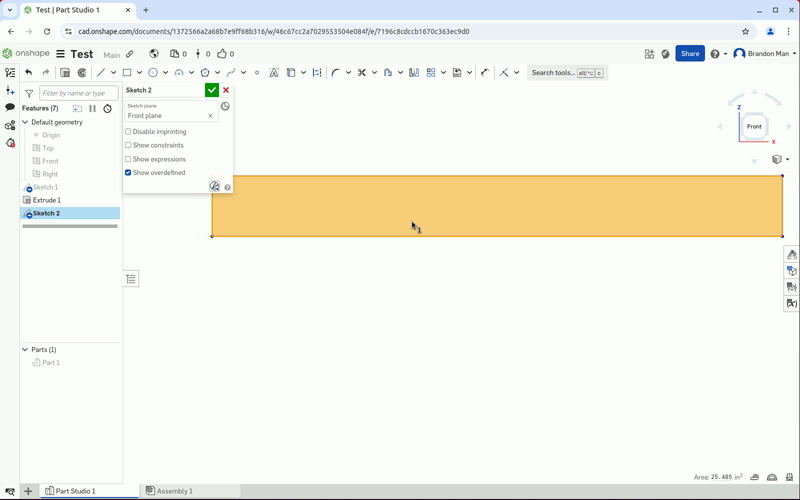
scroll(-6)
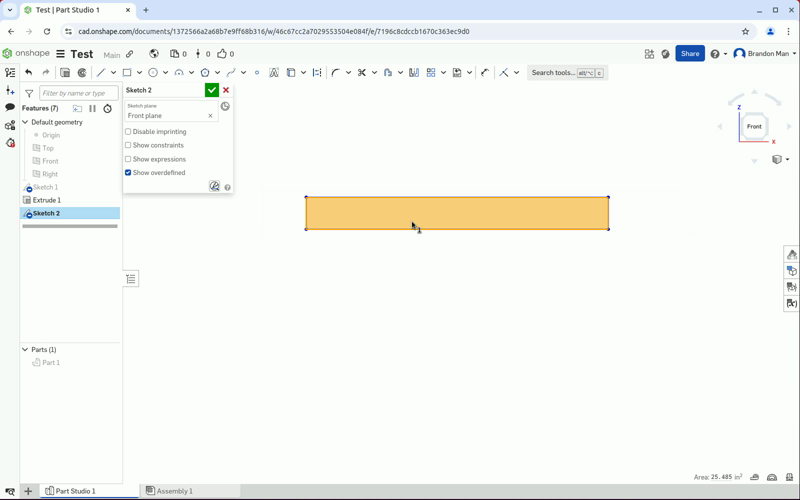
scroll(-6)
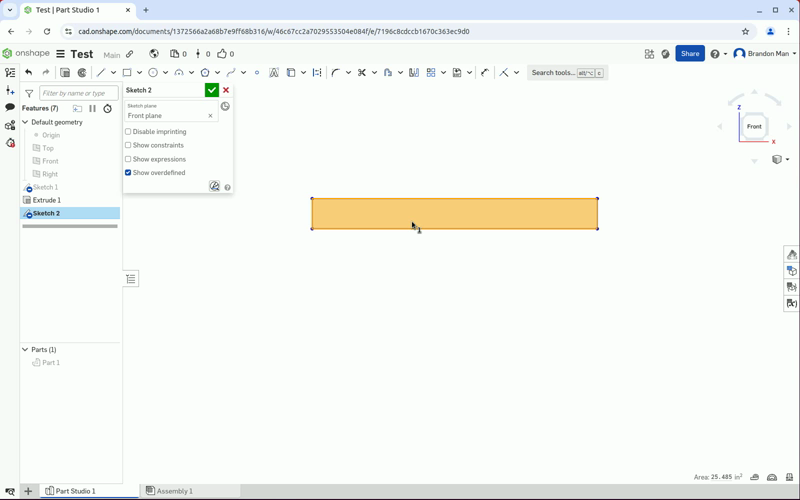
scroll(-6)
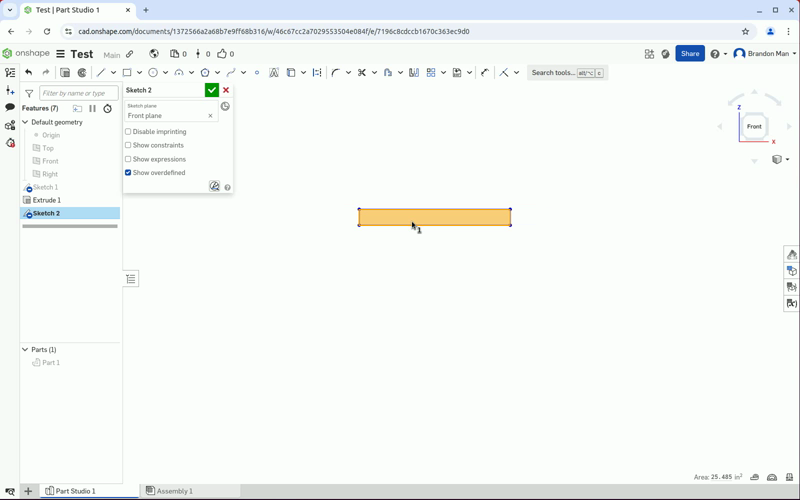
scroll(-6)
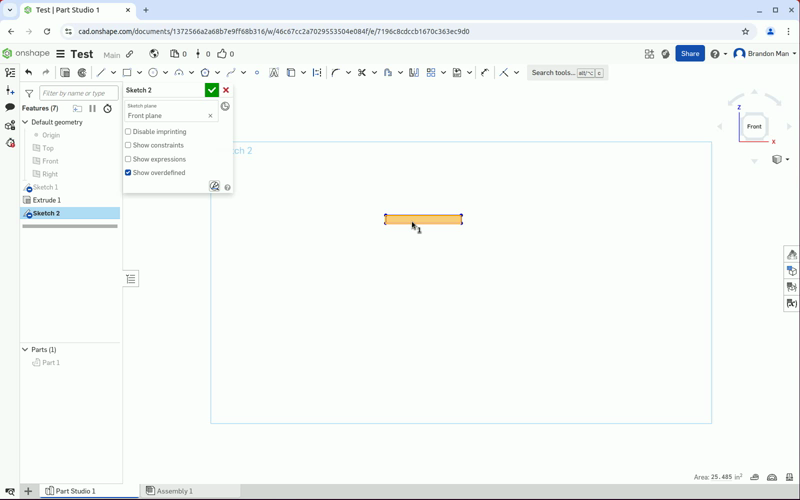
mouse_move(73, 352)
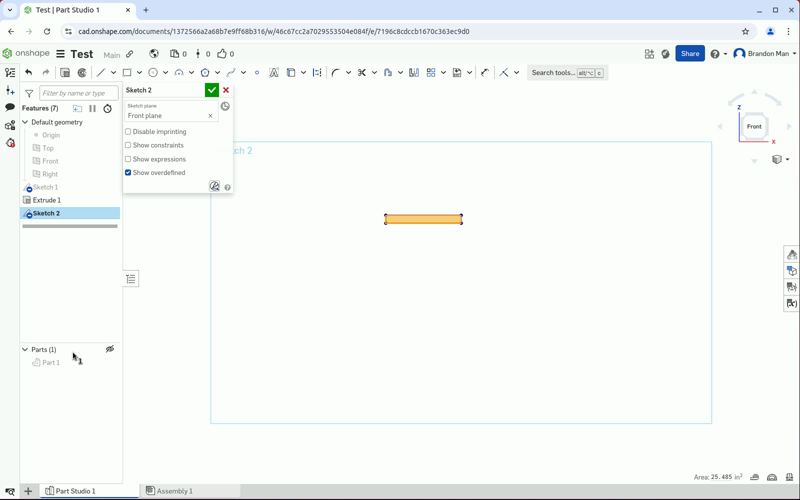
key(shift+y)
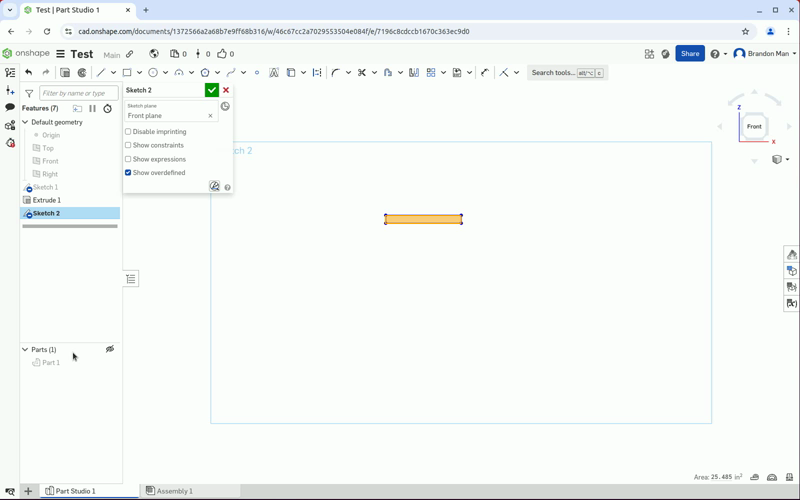
key(shift+e)
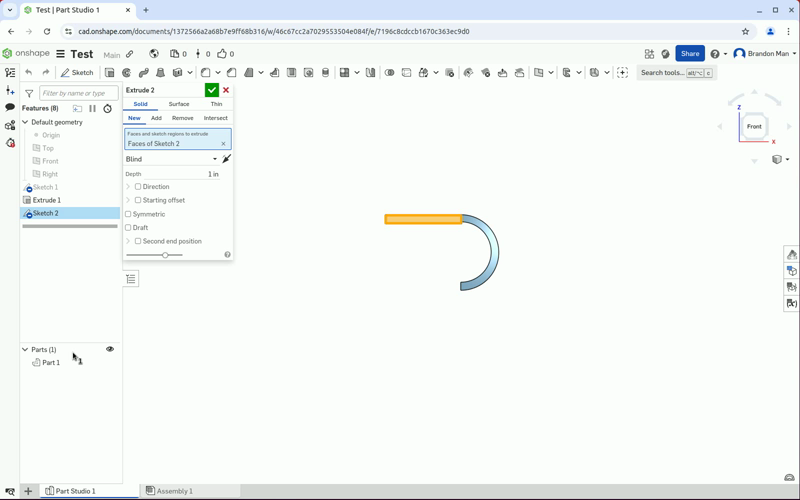
mouse_move(143, 106)
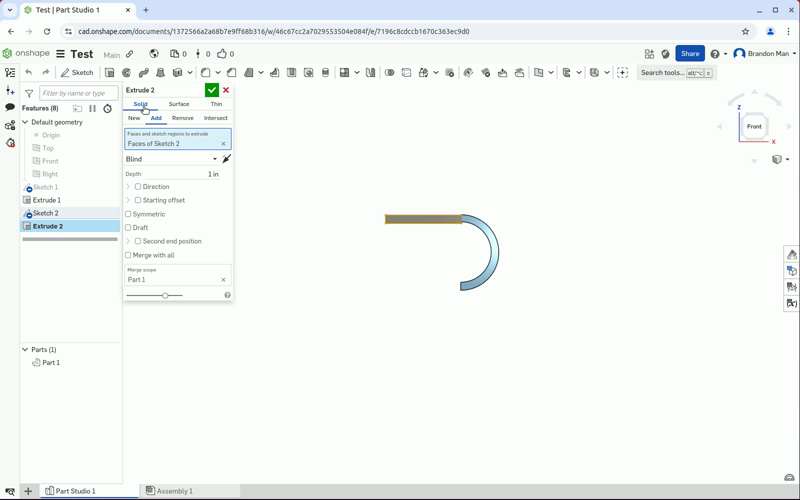
click(143, 106)
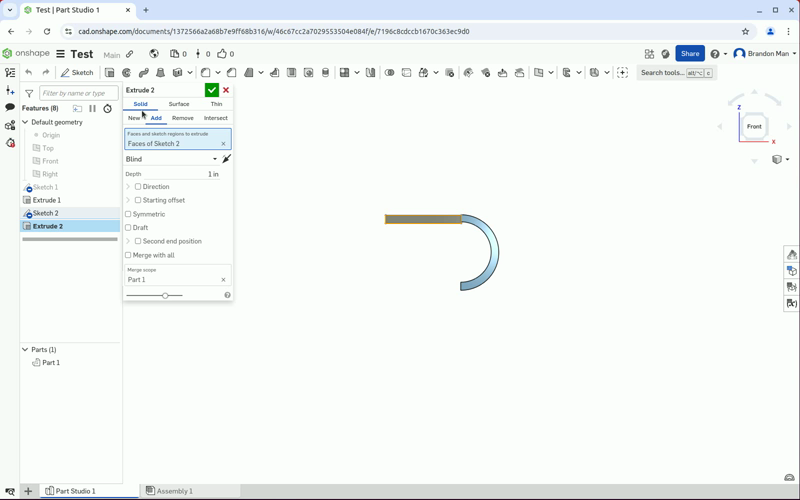
mouse_move(137, 120)
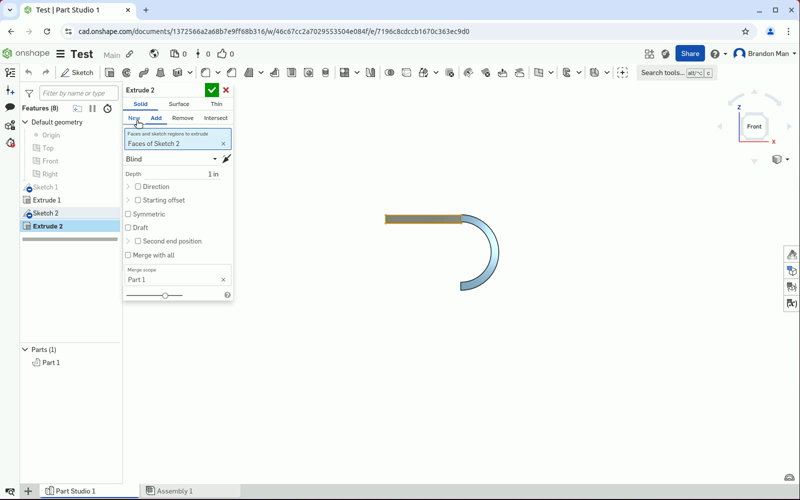
click(137, 120)
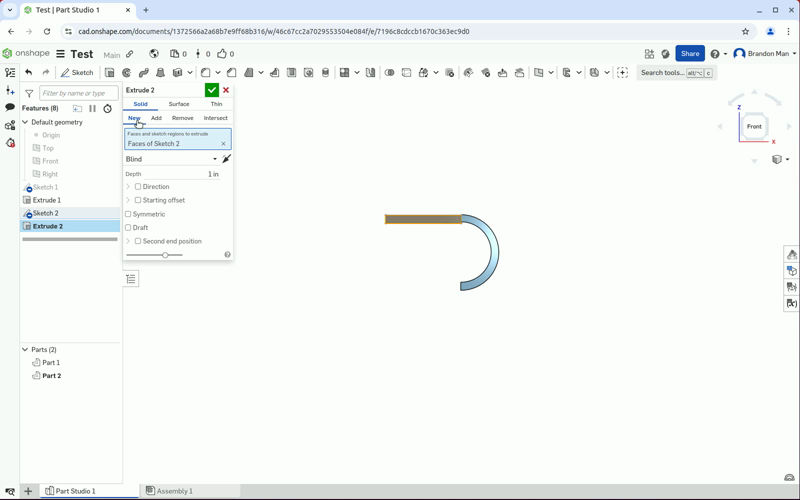
key(tab, 4)
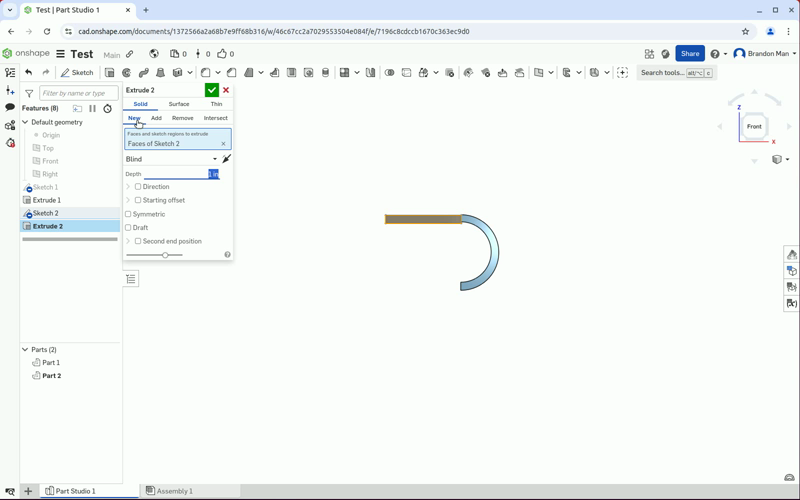
text(6.258)
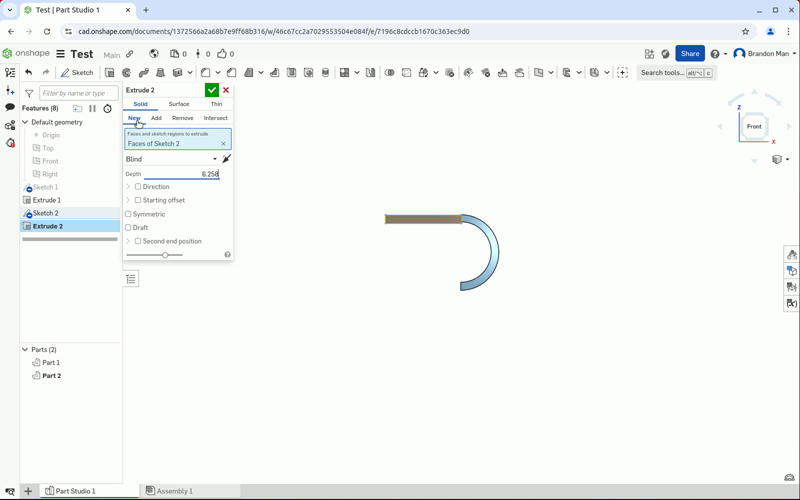
key(enter)
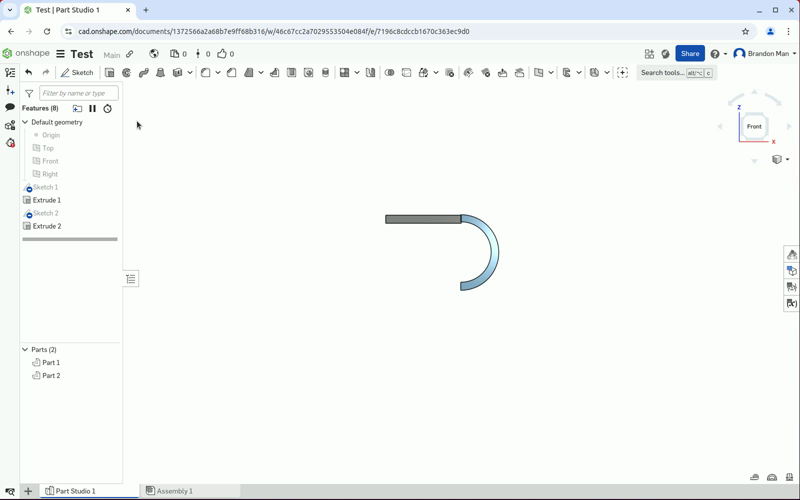
key(shift+h)
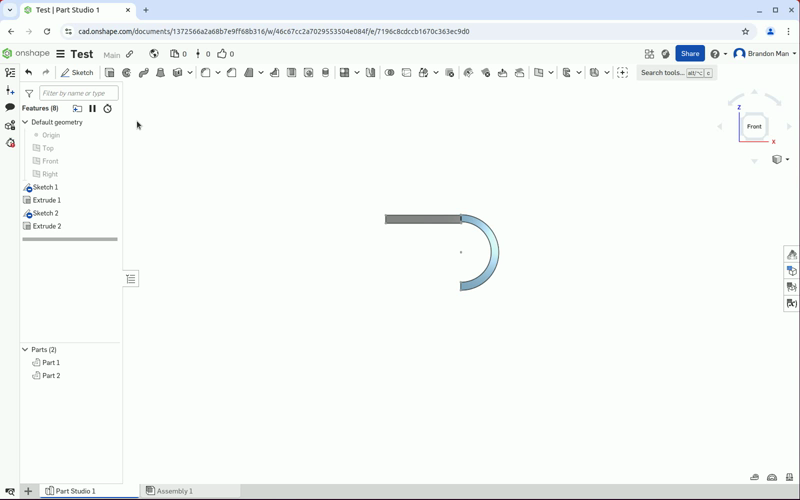
key(shift+h)
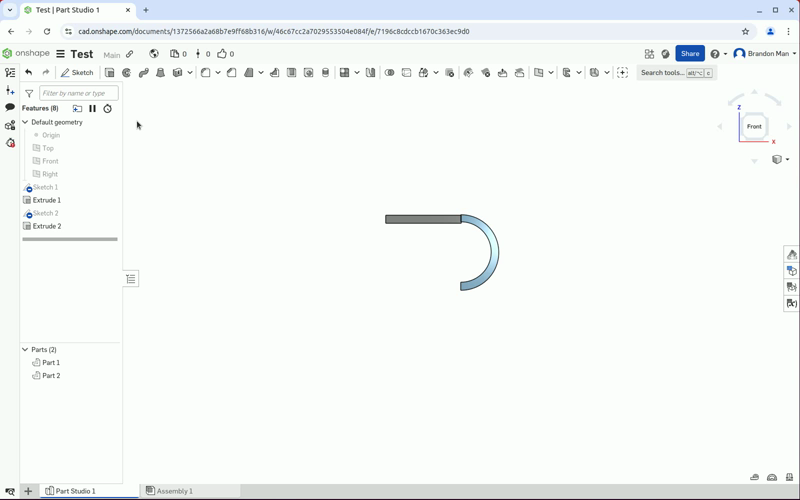
mouse_move(73, 189)
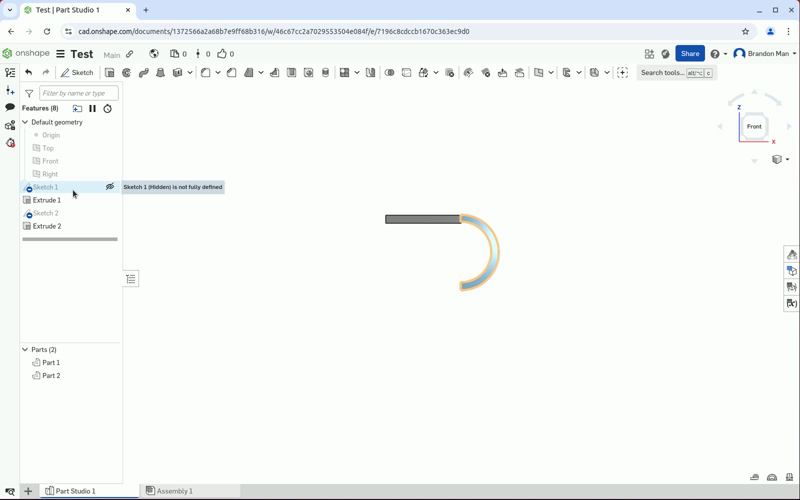
click(73, 189)
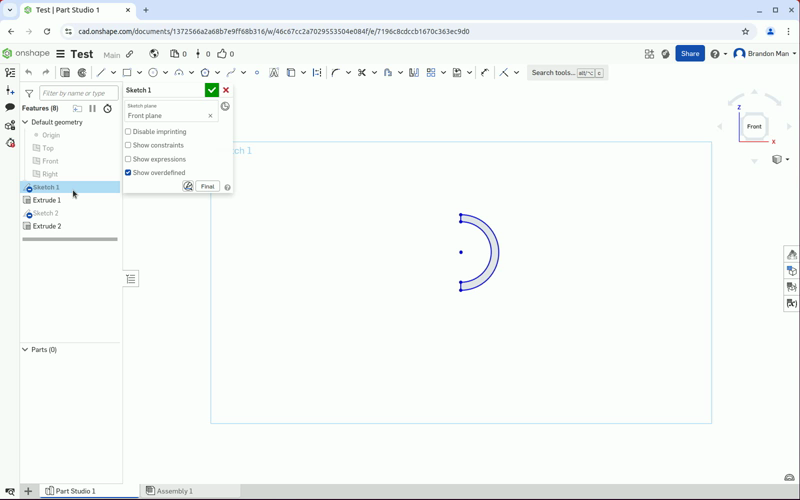
mouse_move(229, 92)
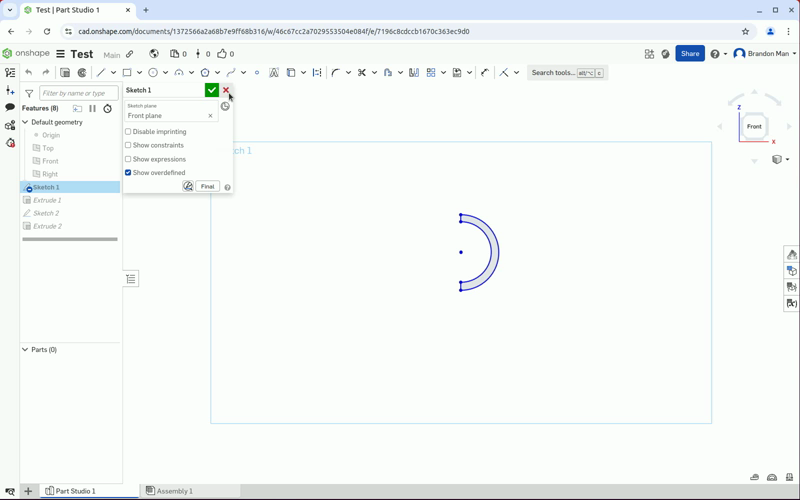
click(229, 92)
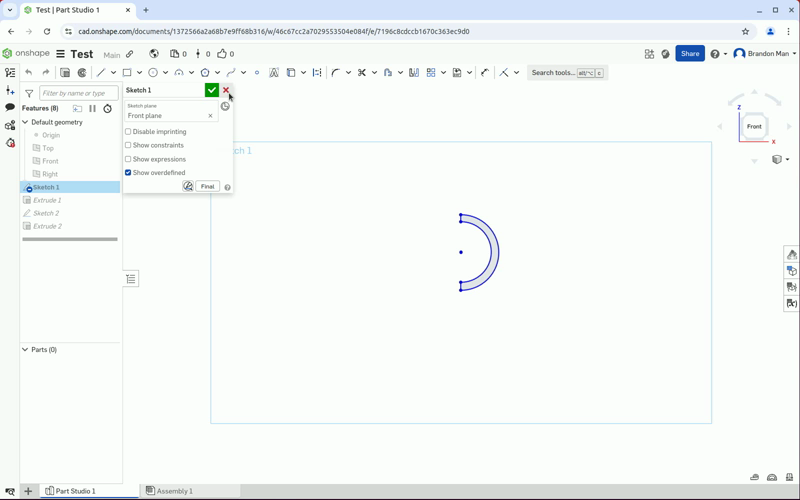
key(shift+s)
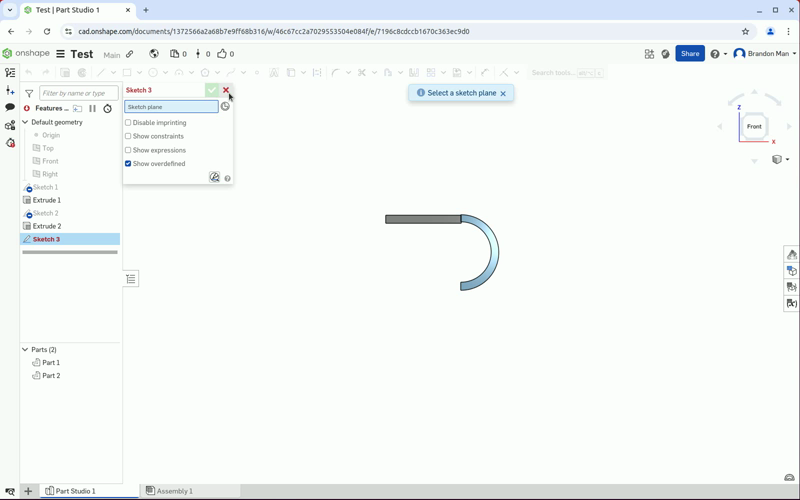
mouse_move(73, 163)
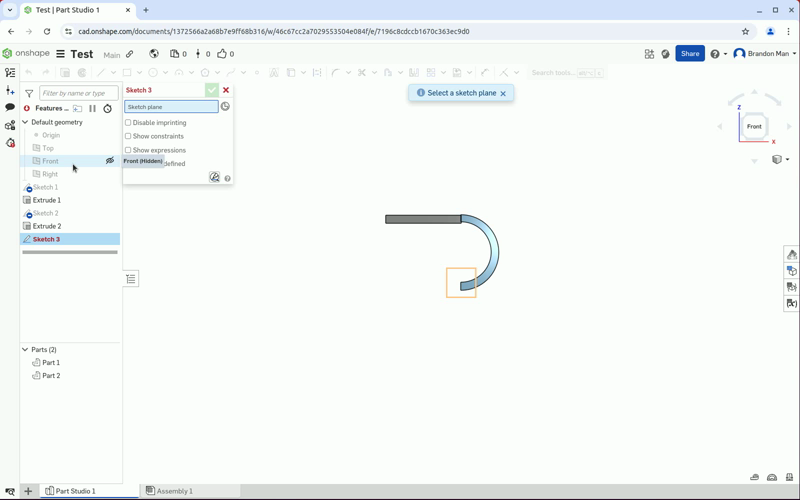
click(73, 163)
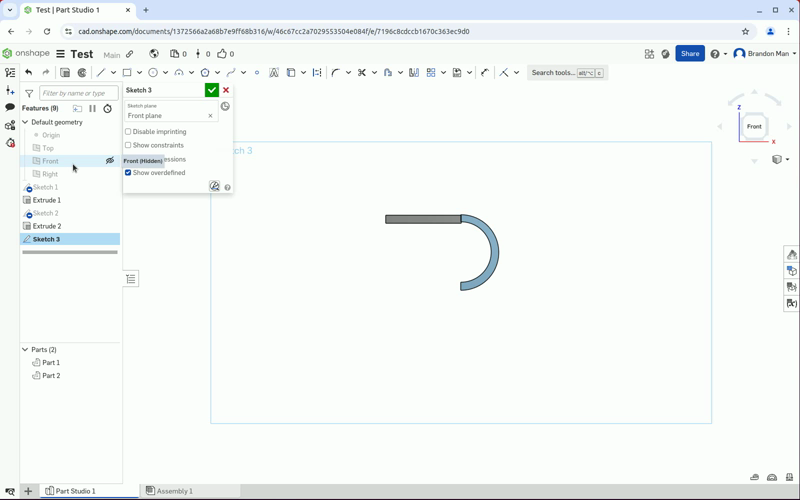
mouse_move(73, 352)
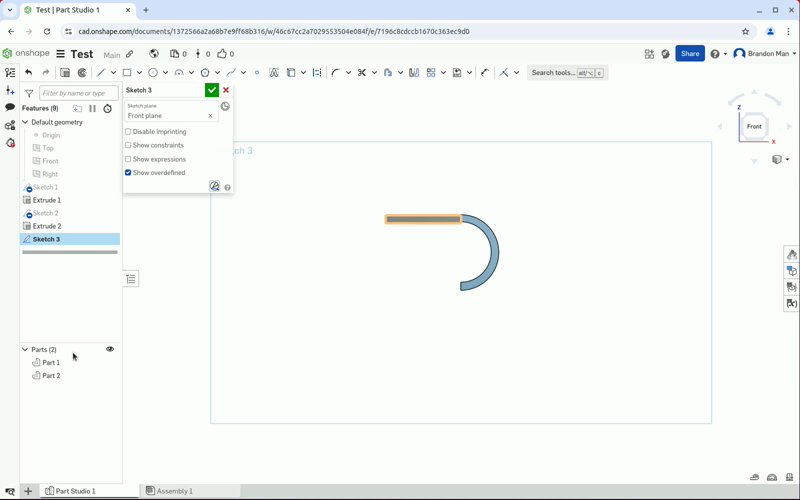
key(y)
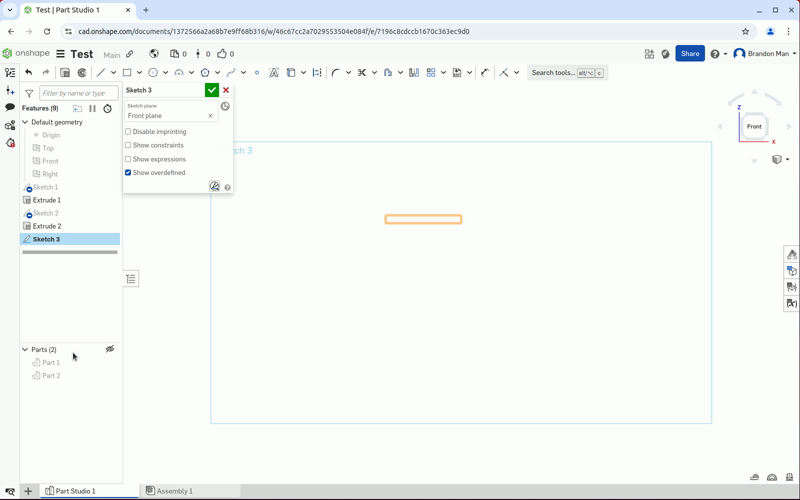
key(l)
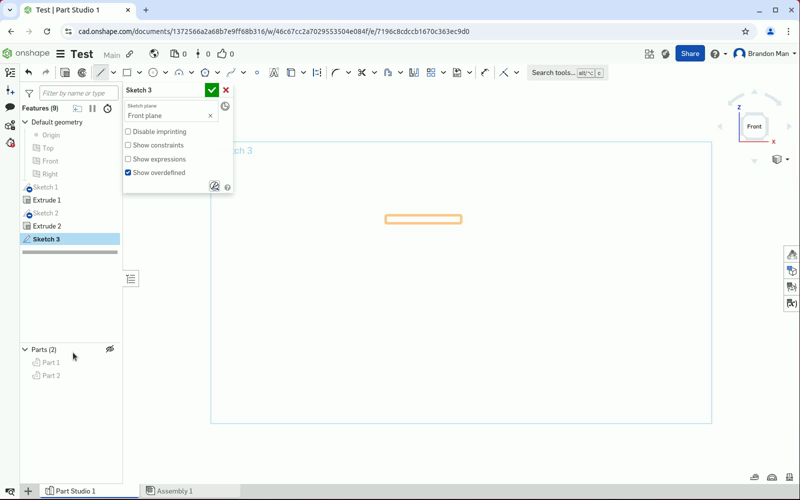
key_down(shift)
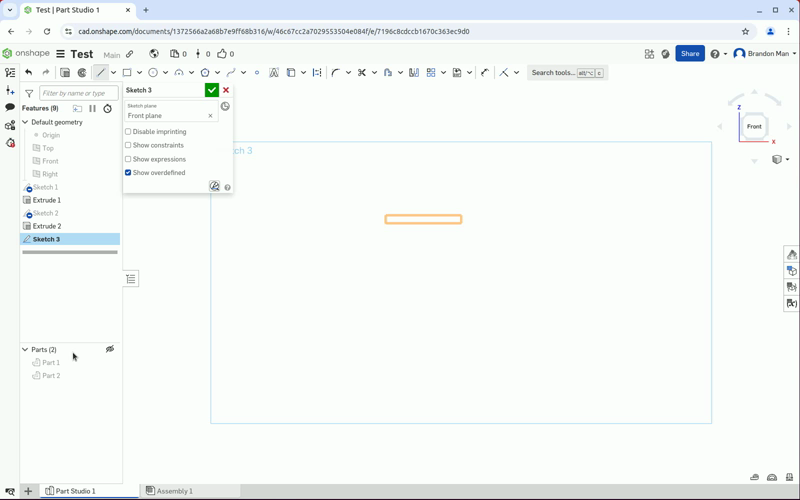
mouse_move(385, 290)
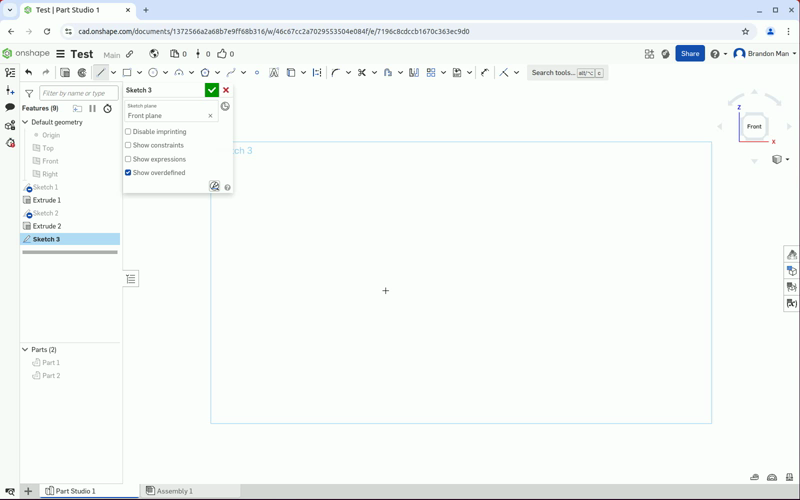
click(385, 290)
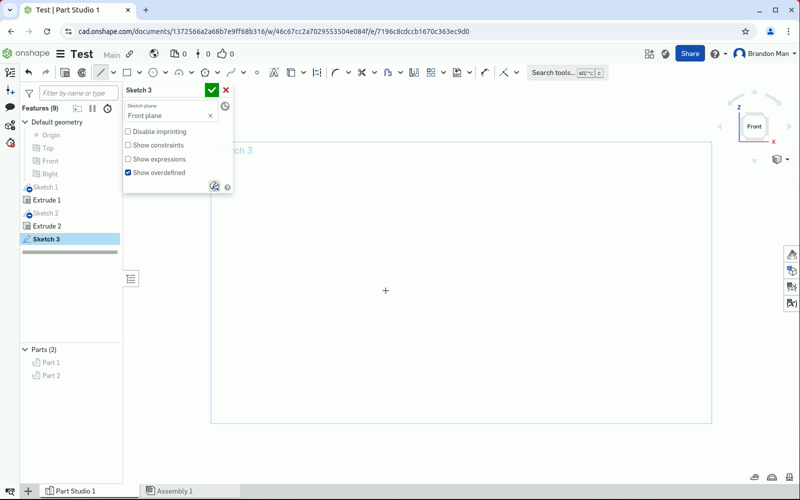
key_up(shift)
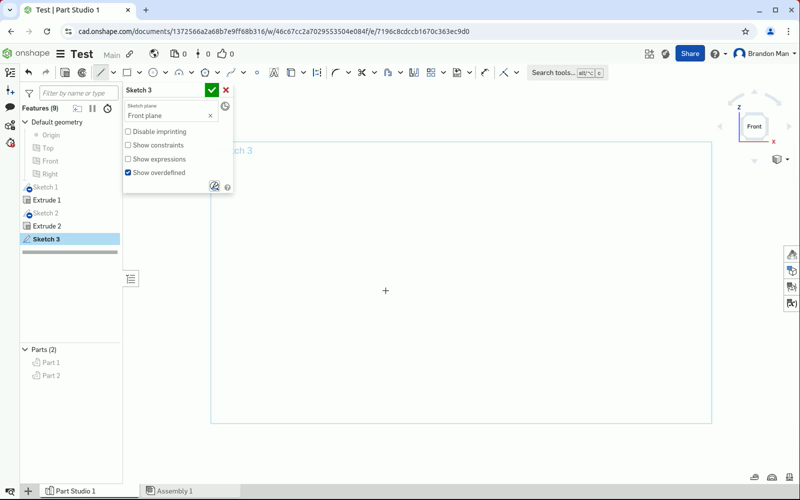
key_down(shift)
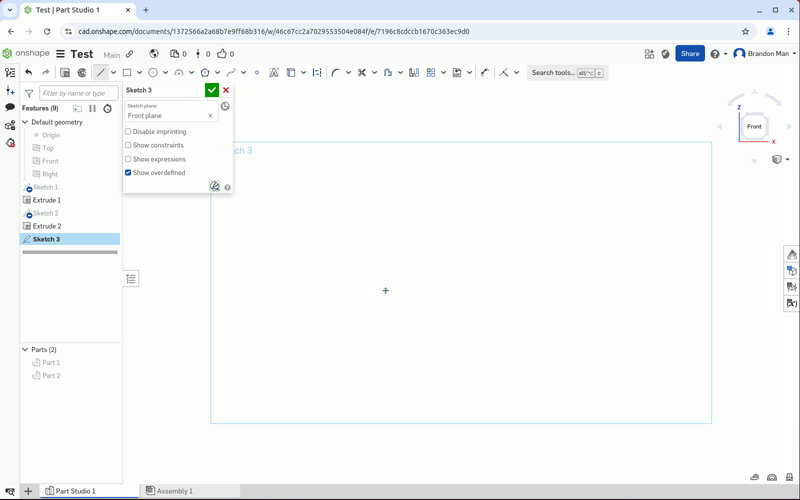
mouse_move(453, 290)
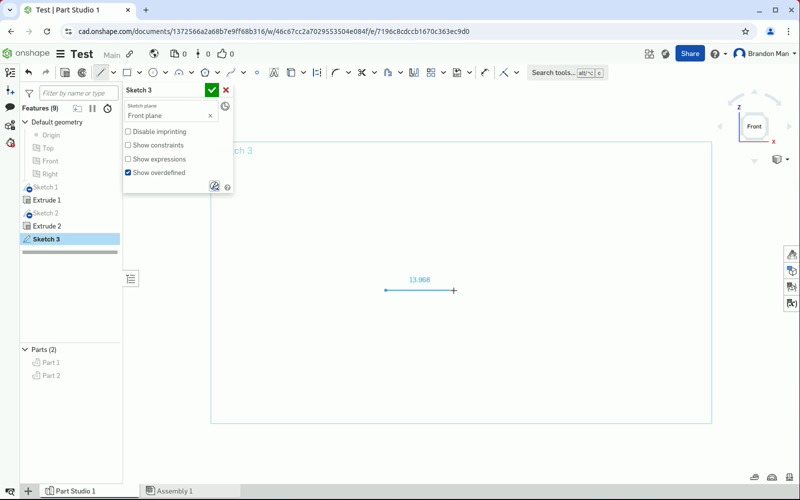
click(453, 290)
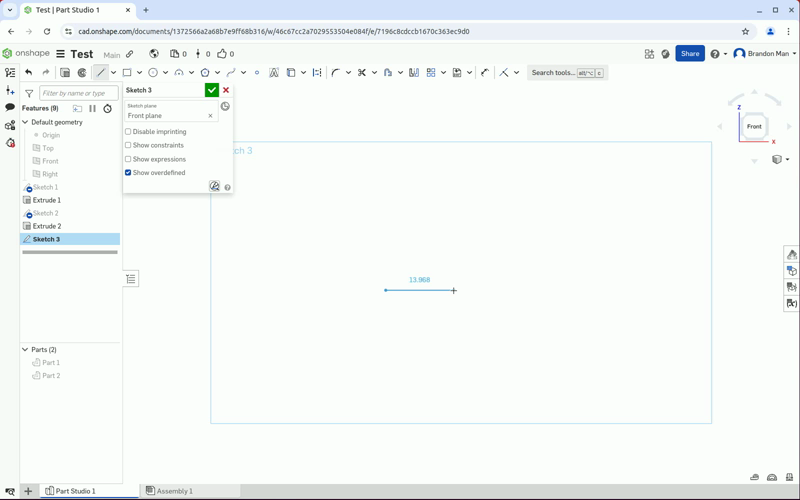
key_up(shift)
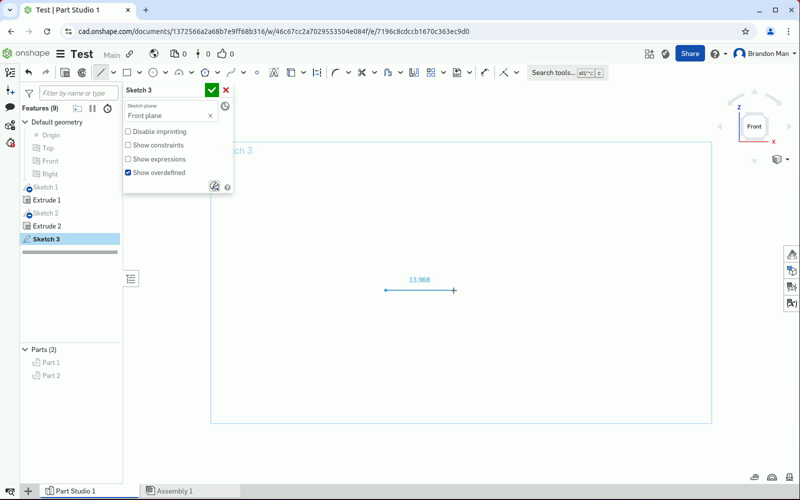
key_down(shift)
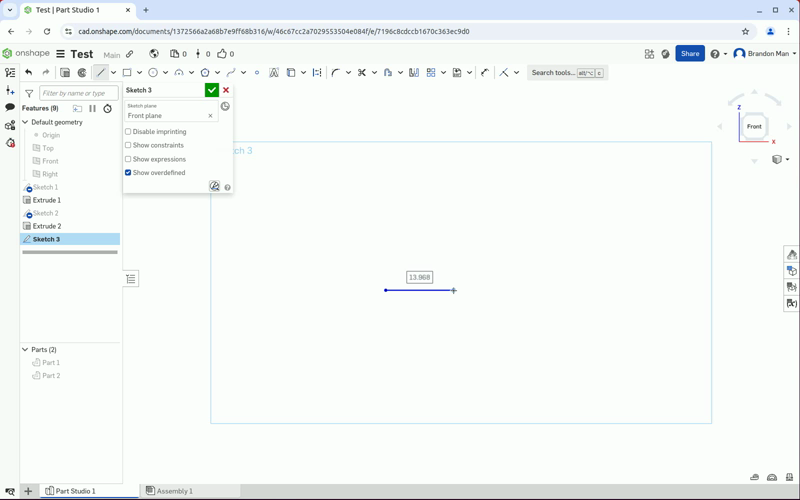
mouse_move(483, 290)
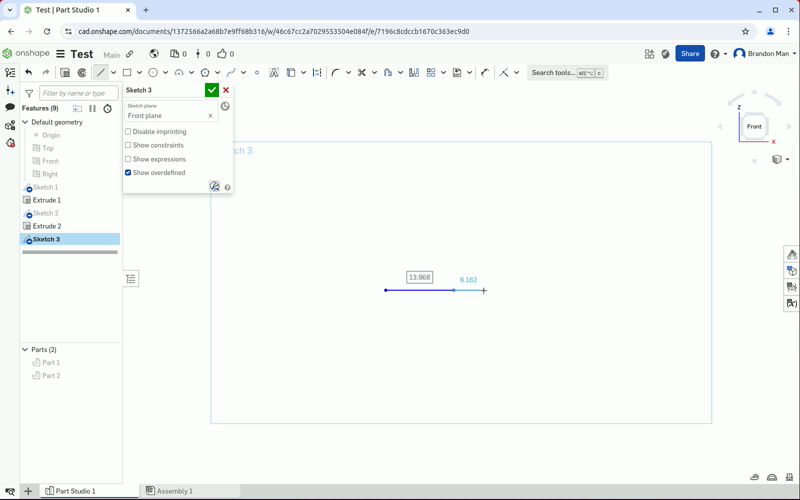
mouse_move(453, 282)
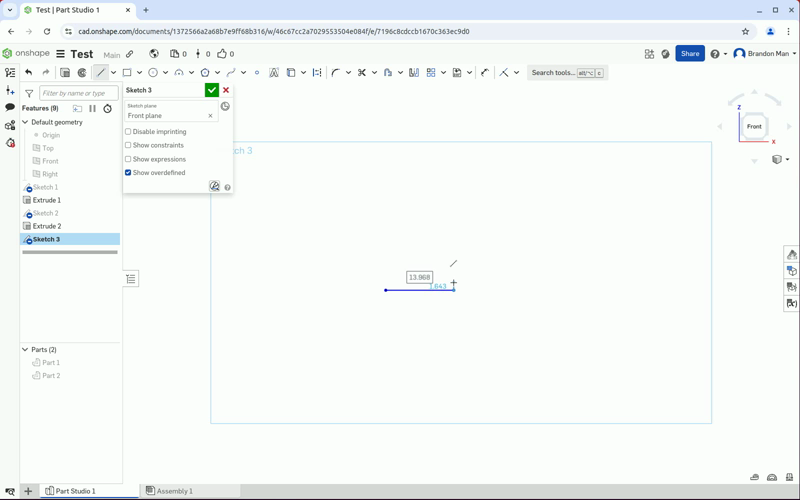
click(453, 282)
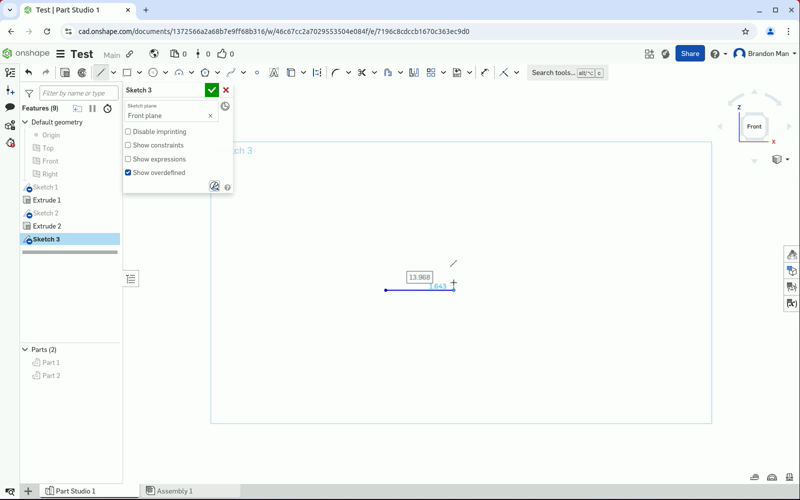
key_up(shift)
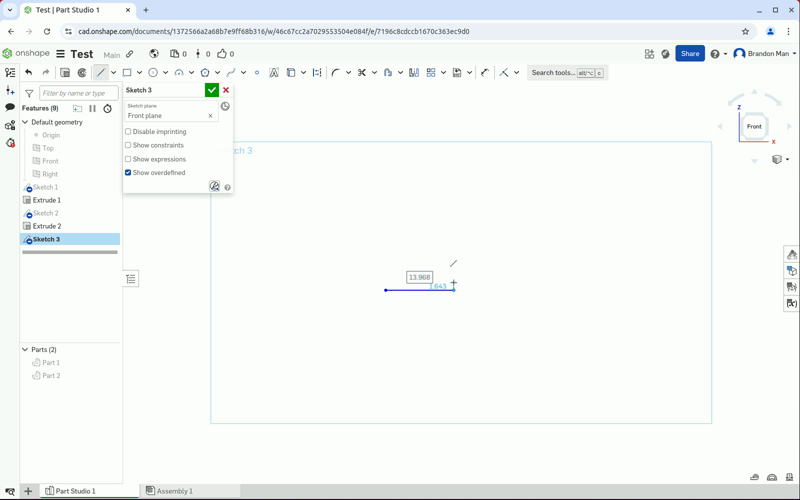
key_down(shift)
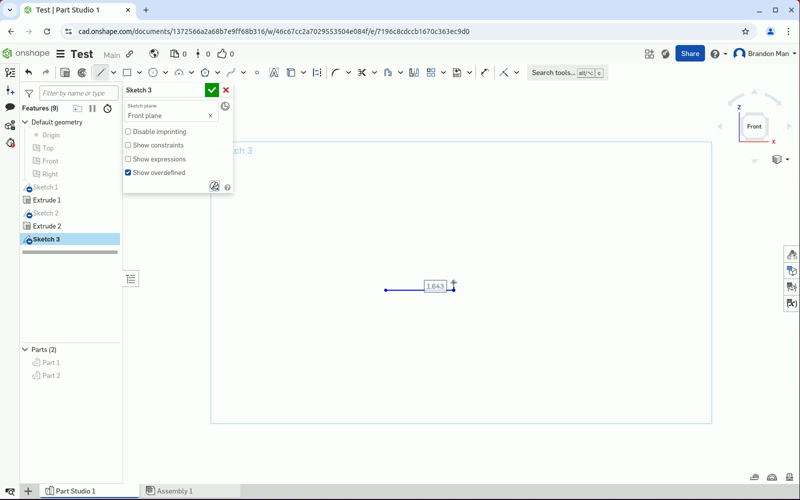
mouse_move(385, 282)
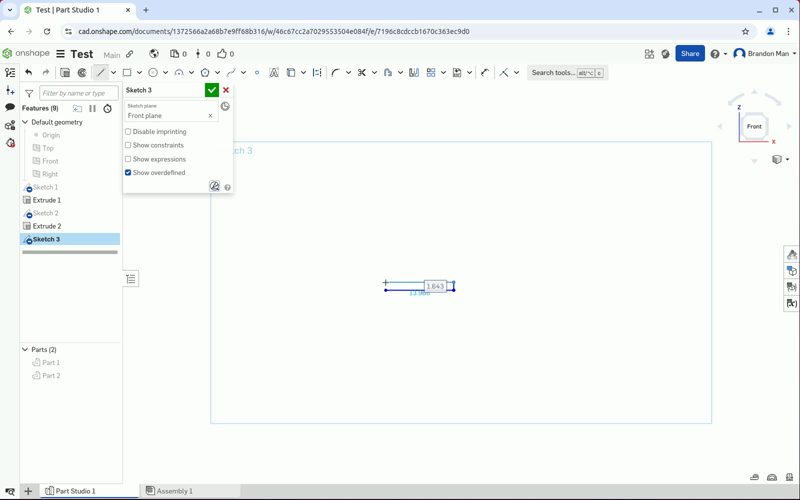
click(385, 282)
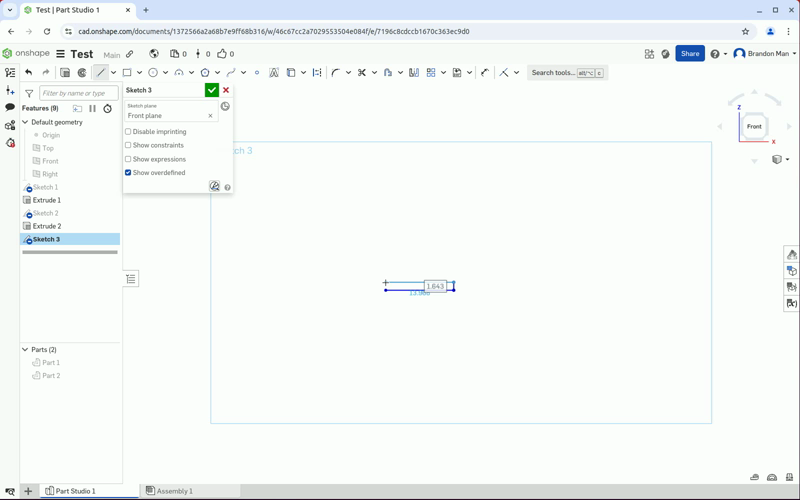
key_up(shift)
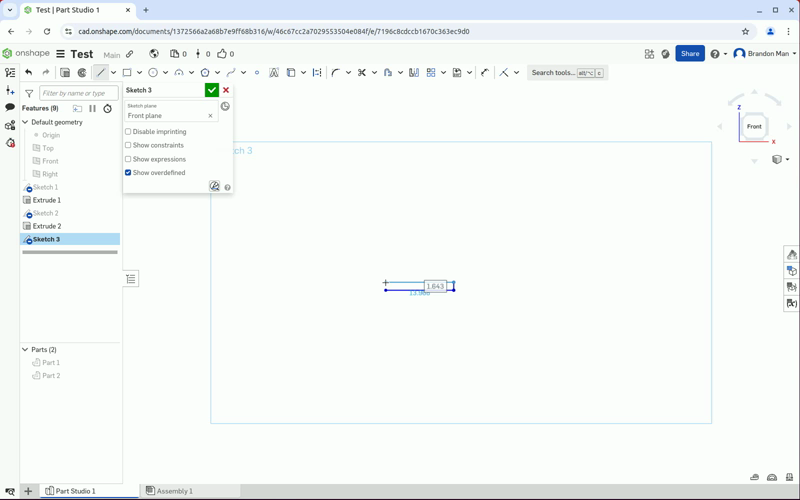
key(esc)
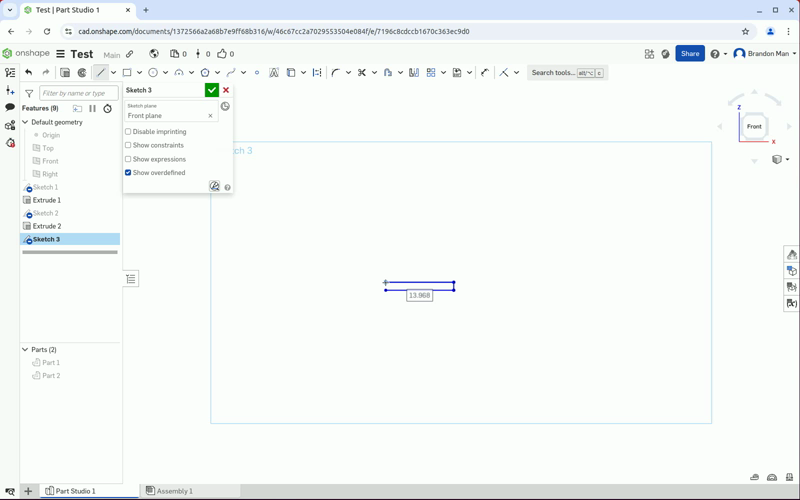
key(a)
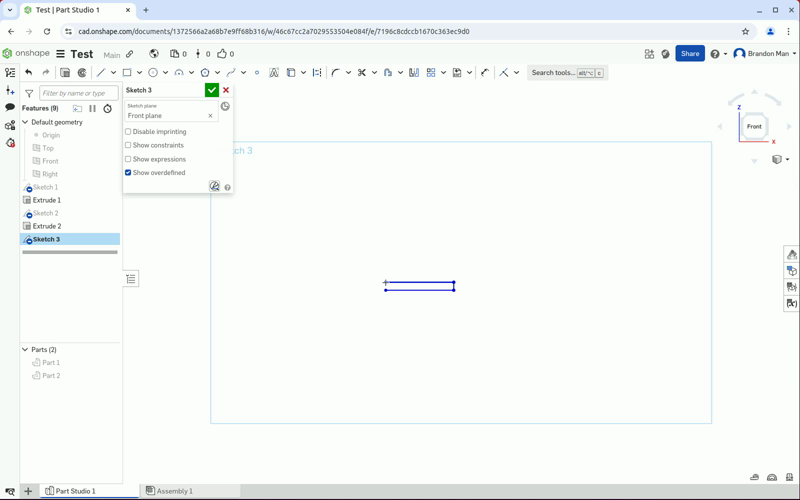
mouse_move(385, 282)
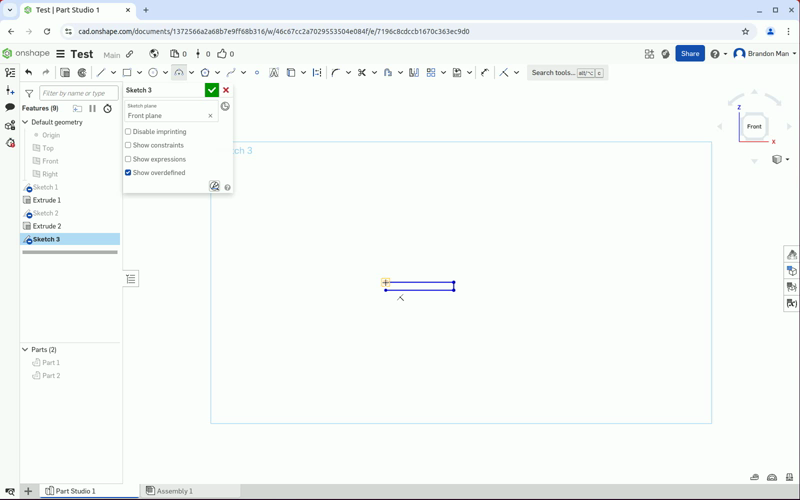
click(385, 282)
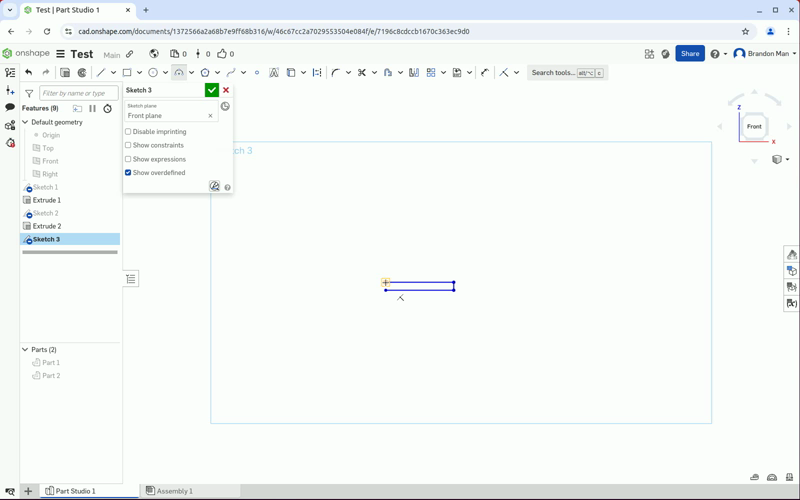
key_down(shift)
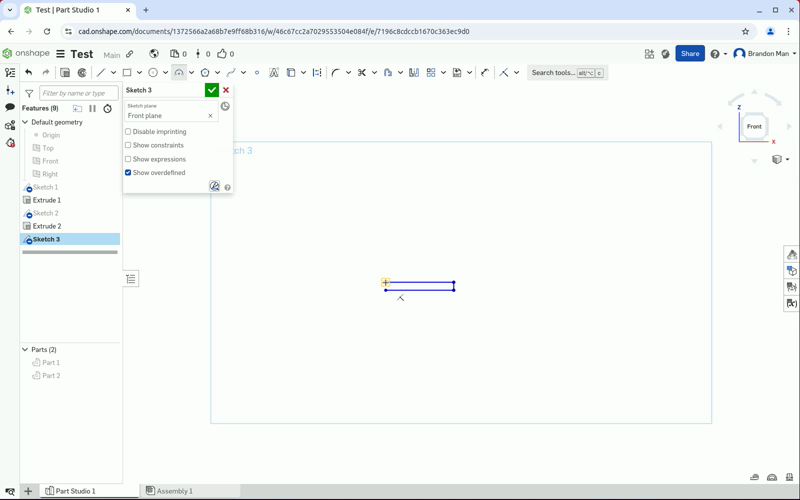
mouse_move(385, 221)
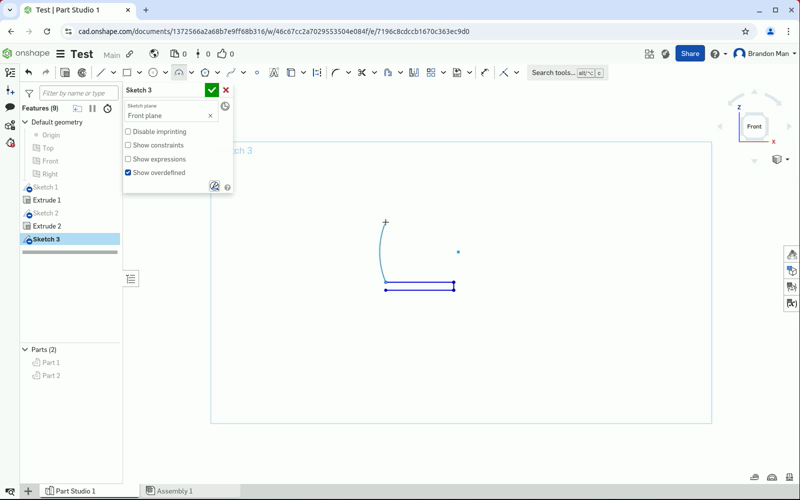
click(385, 221)
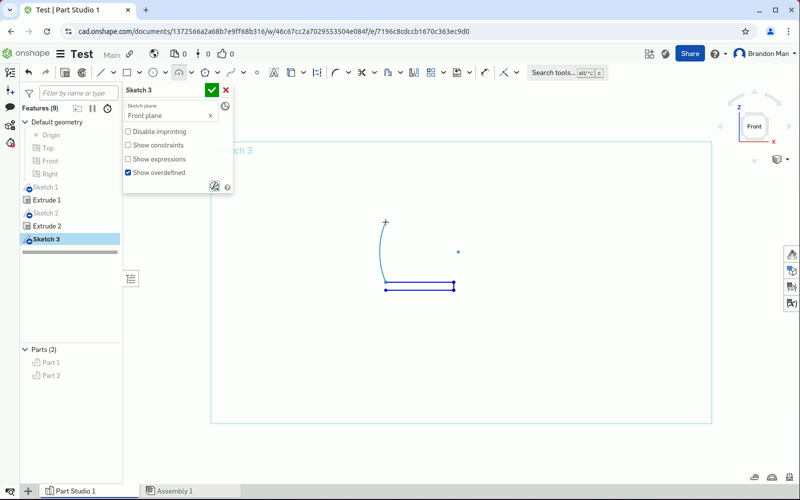
mouse_move(355, 252)
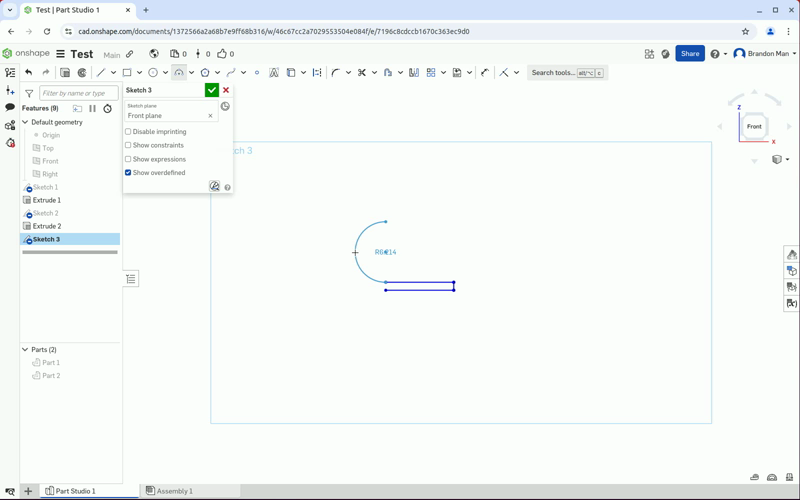
click(355, 252)
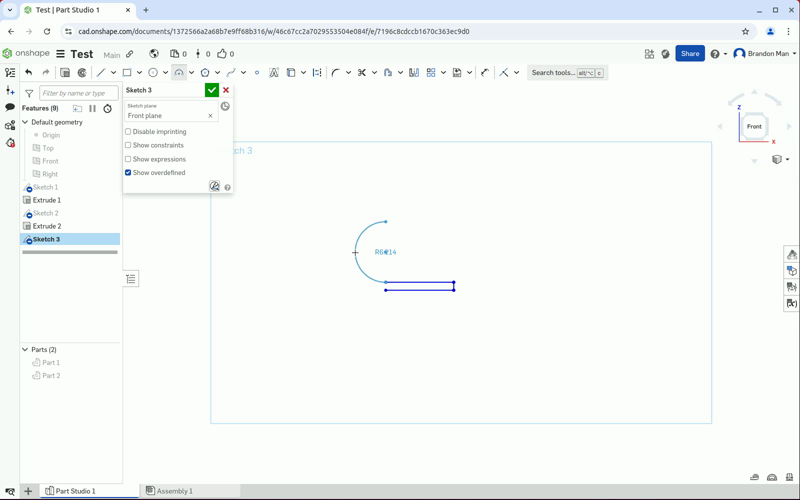
key_up(shift)
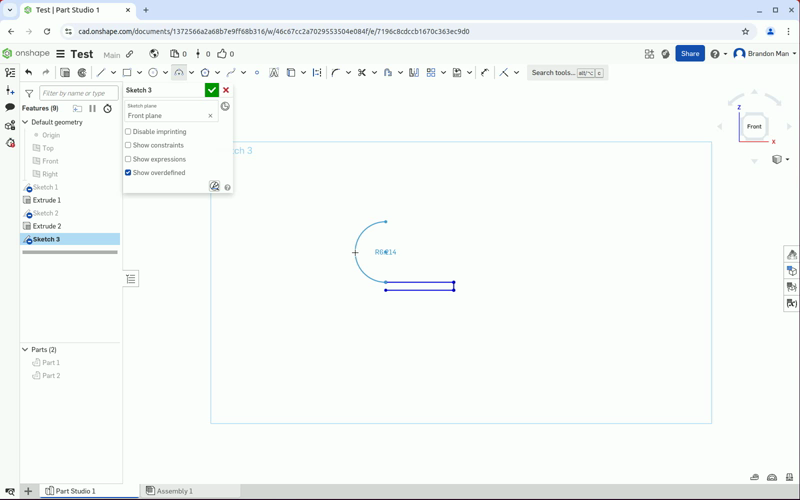
key(esc)
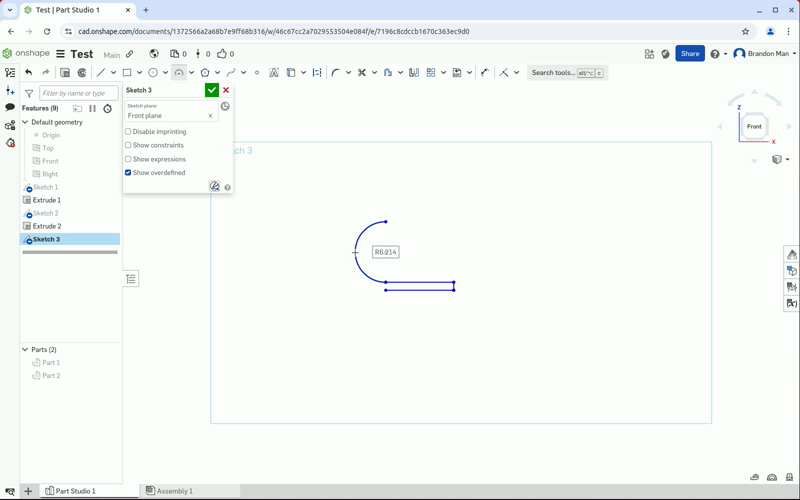
key(l)
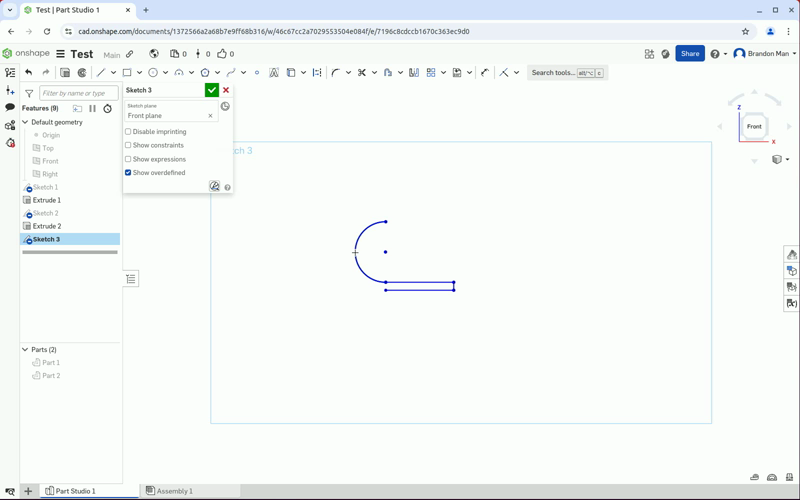
mouse_move(385, 221)
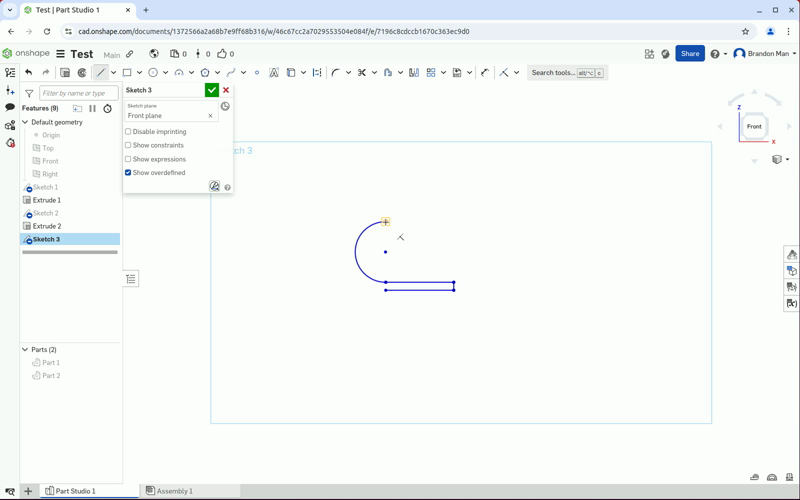
click(385, 221)
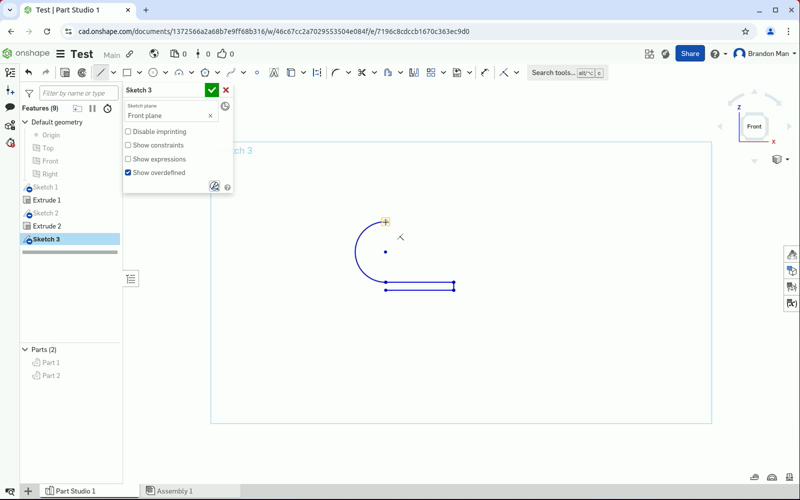
key_down(shift)
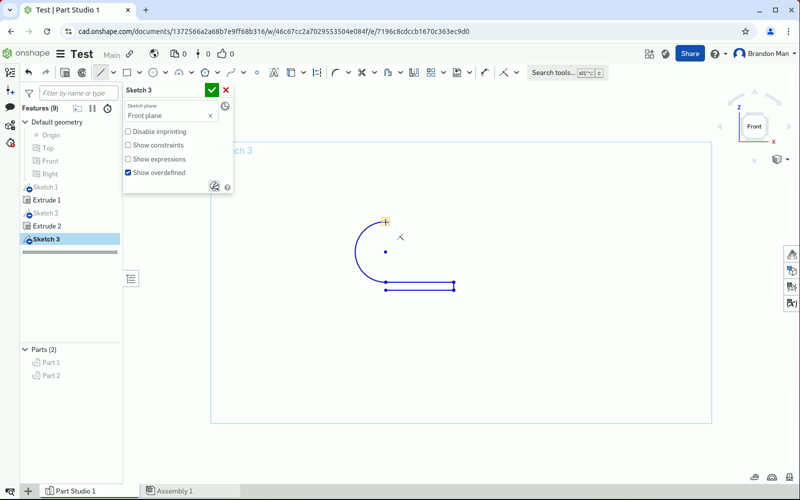
mouse_move(415, 221)
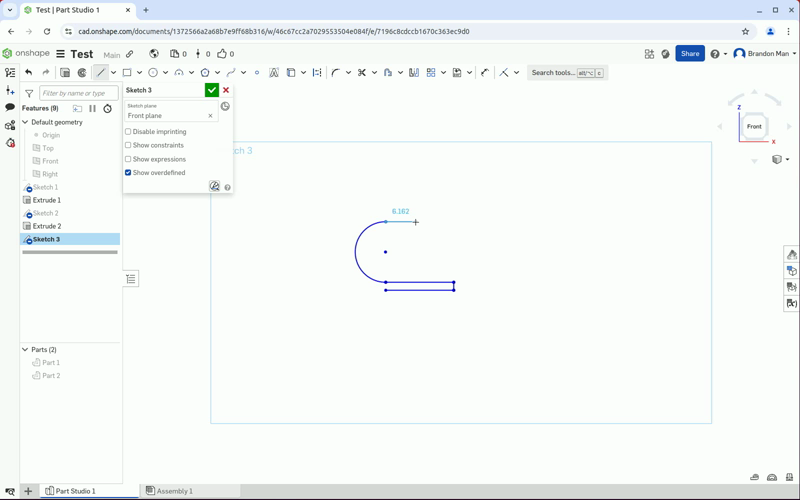
mouse_move(385, 214)
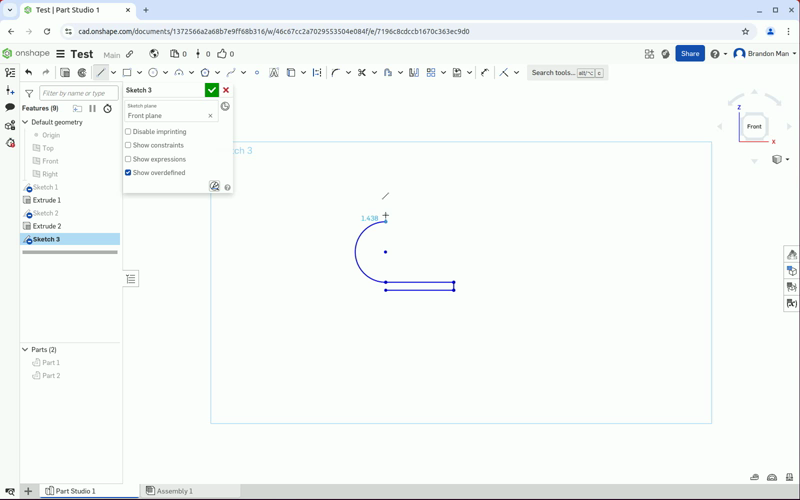
scroll(6)
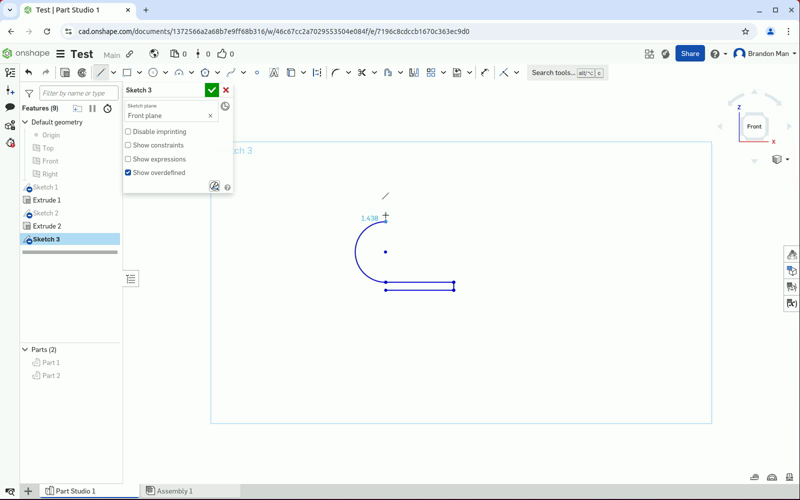
scroll(6)
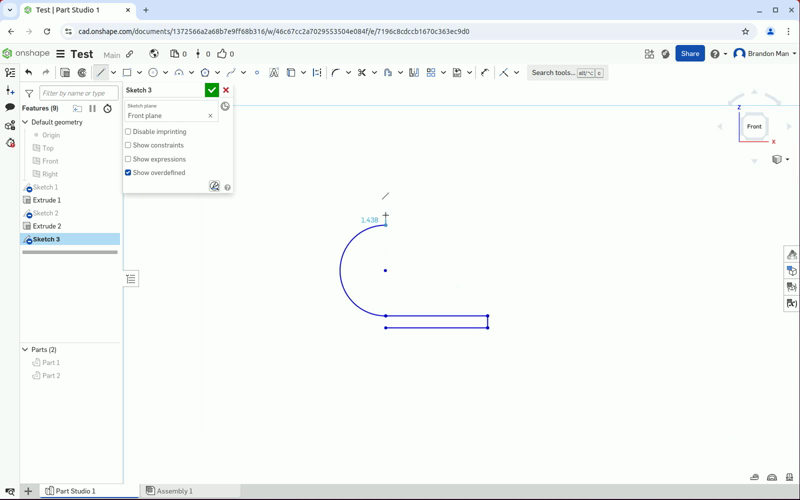
scroll(6)
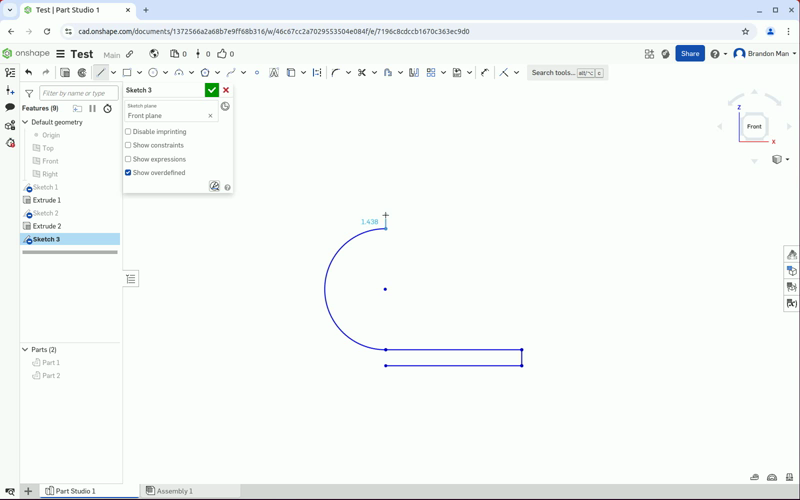
scroll(6)
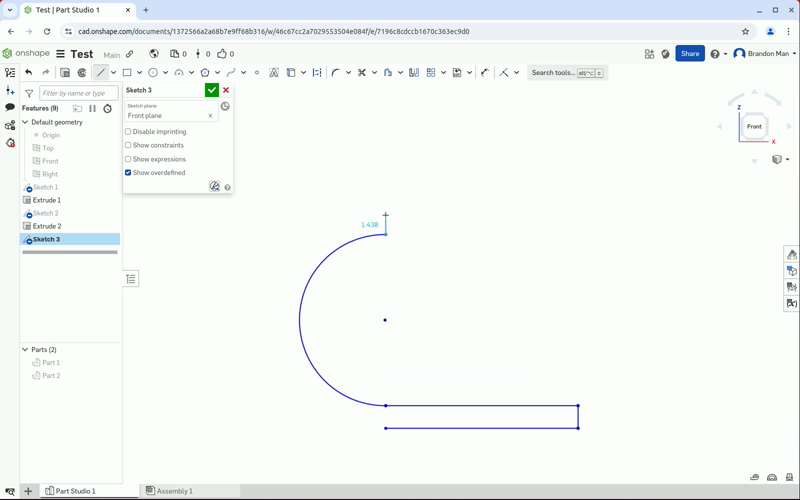
scroll(6)
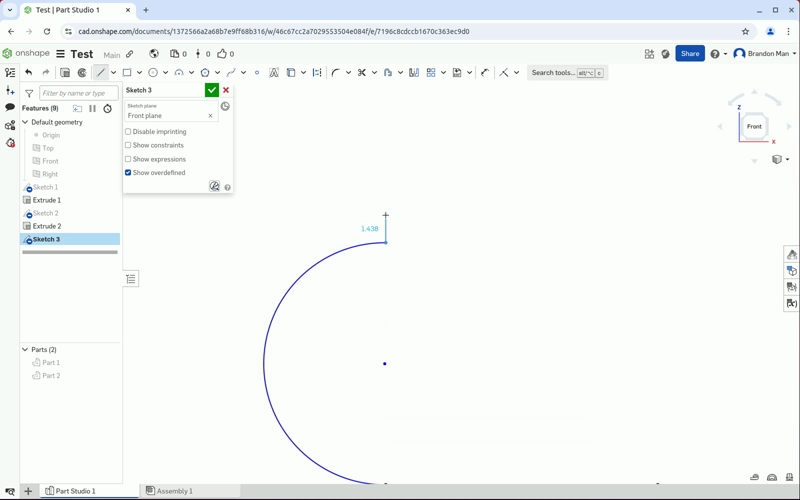
scroll(6)
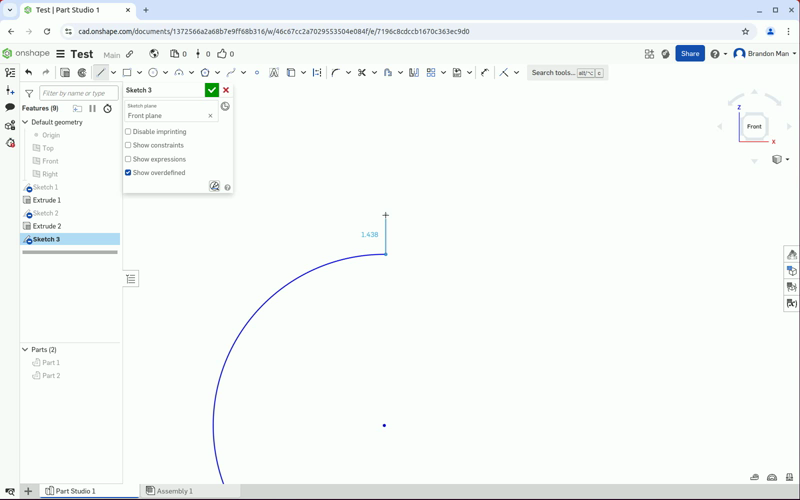
scroll(6)
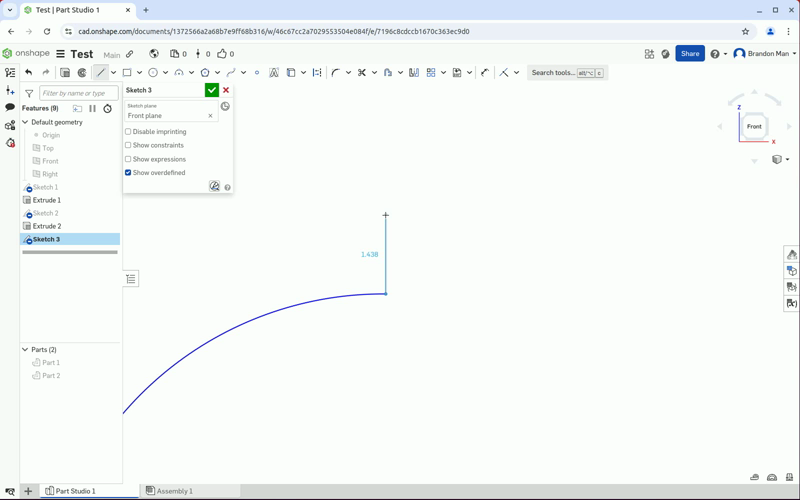
click(385, 214)
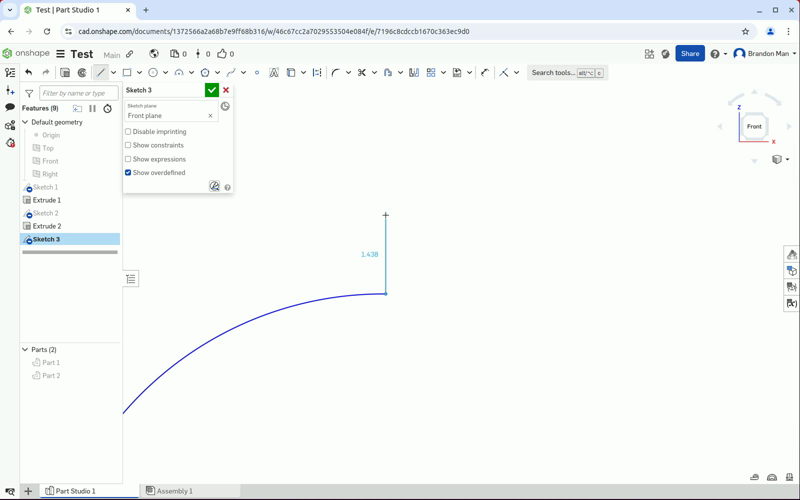
scroll(-6)
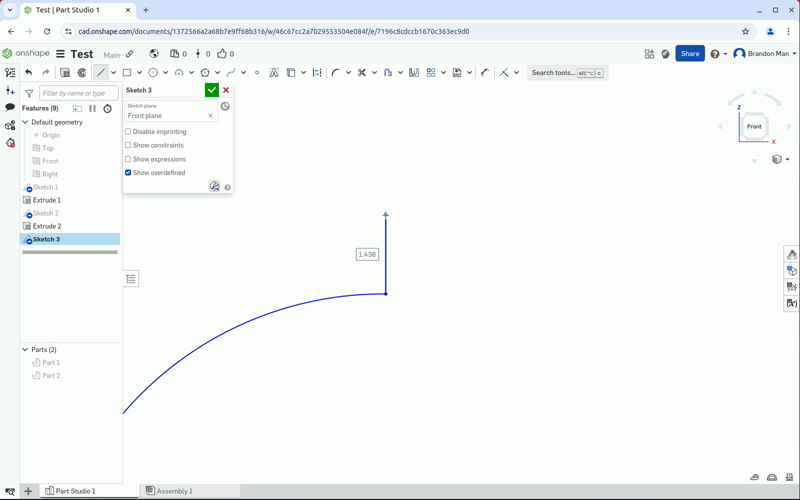
scroll(-6)
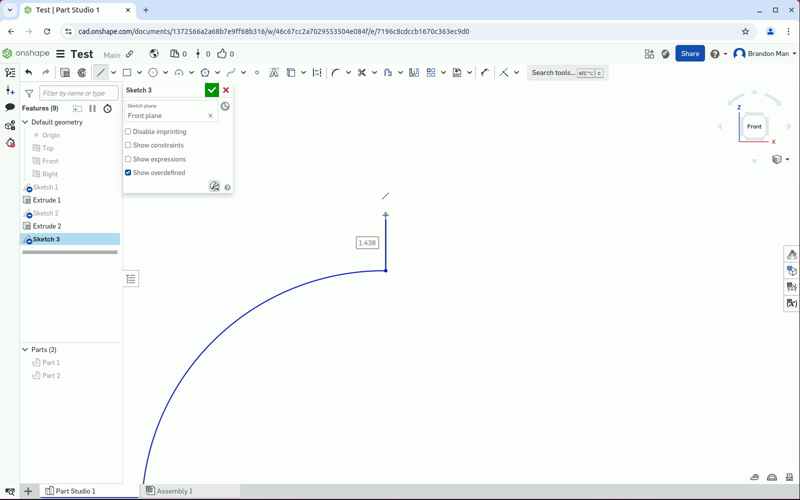
scroll(-6)
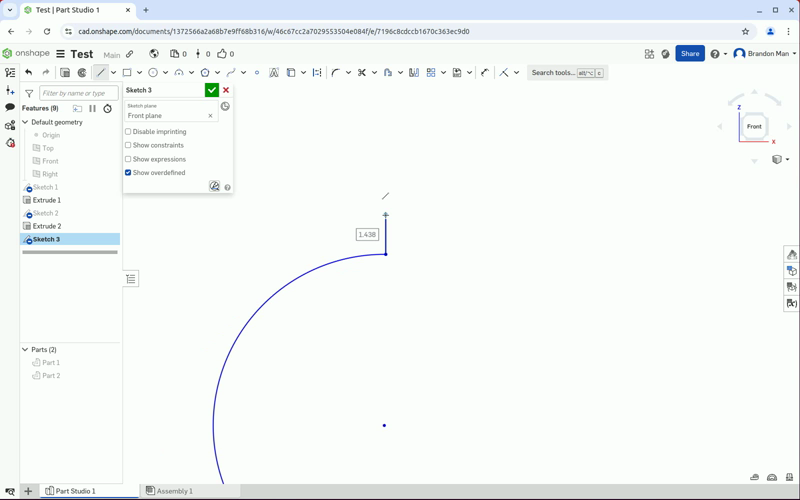
scroll(-6)
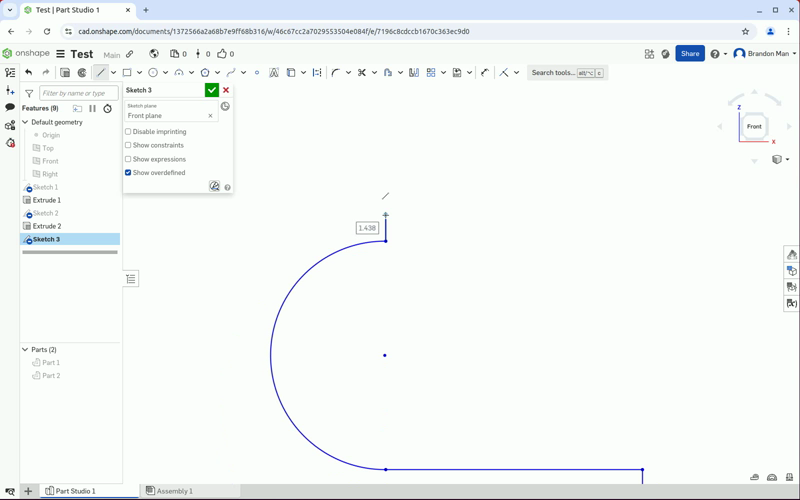
scroll(-6)
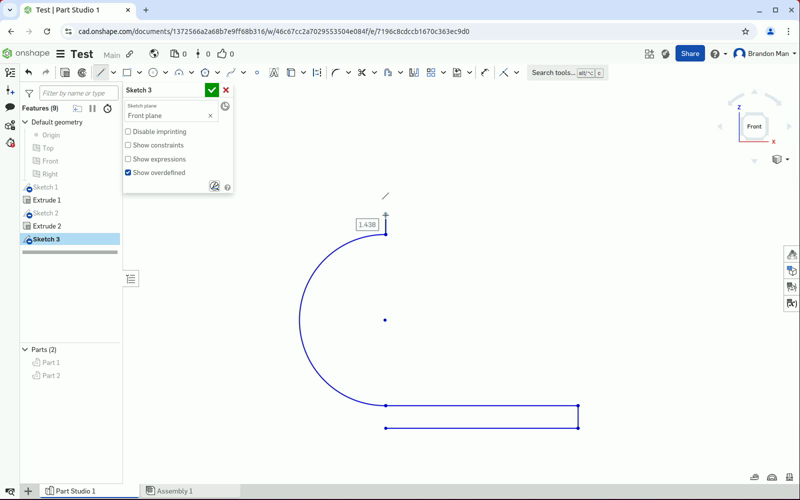
scroll(-6)
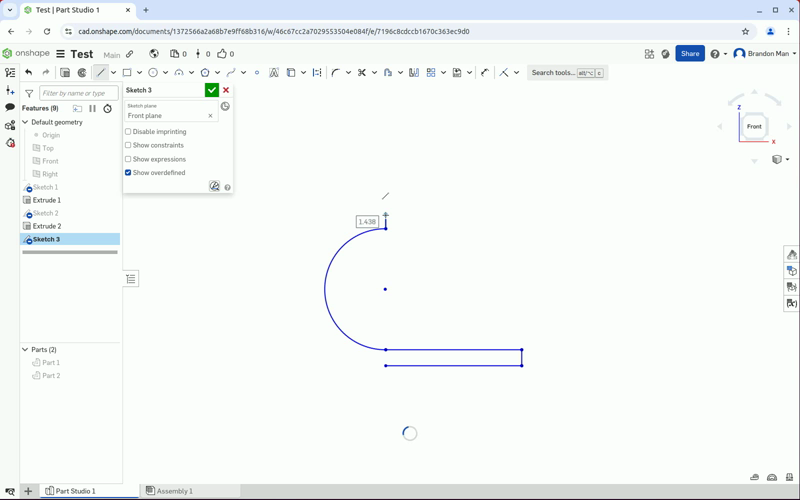
scroll(-6)
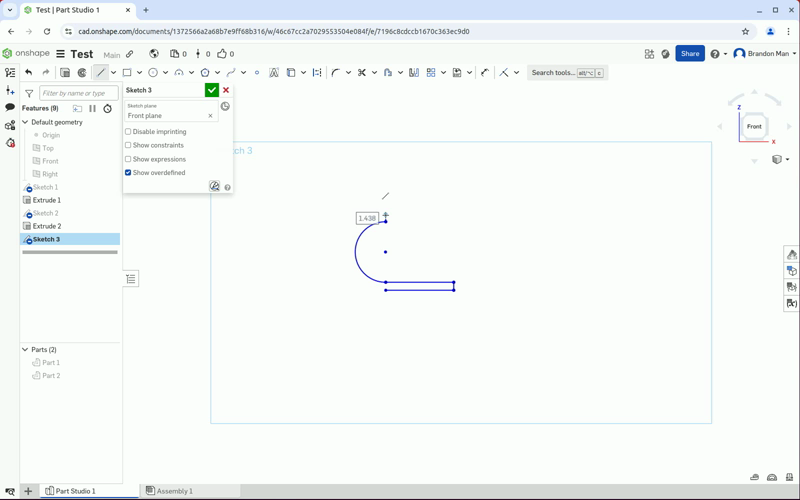
key_up(shift)
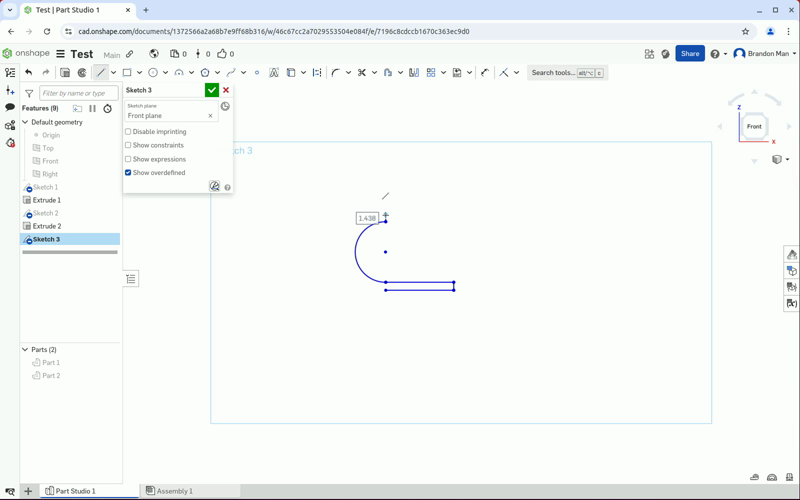
key(esc)
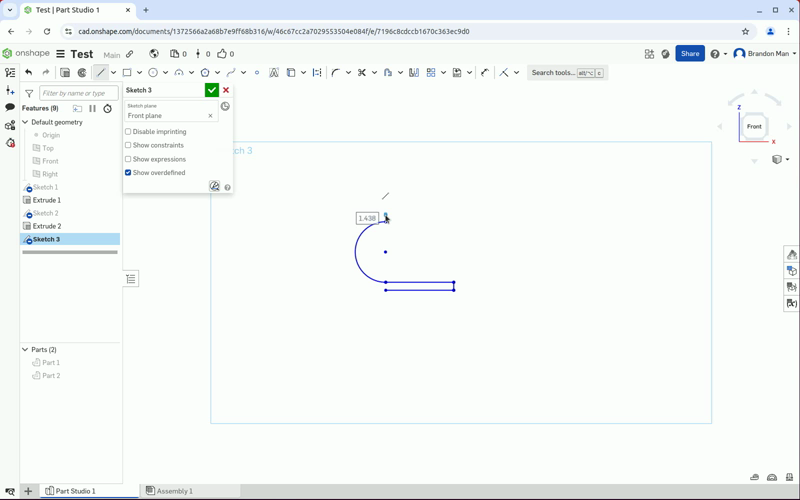
key(a)
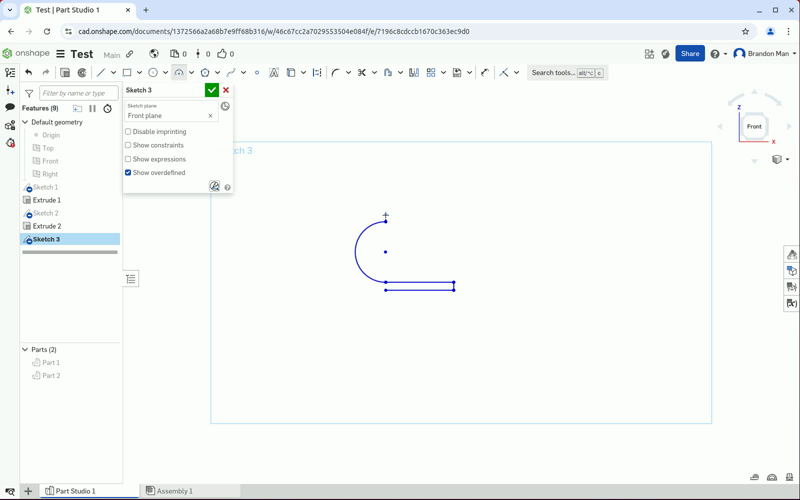
mouse_move(385, 214)
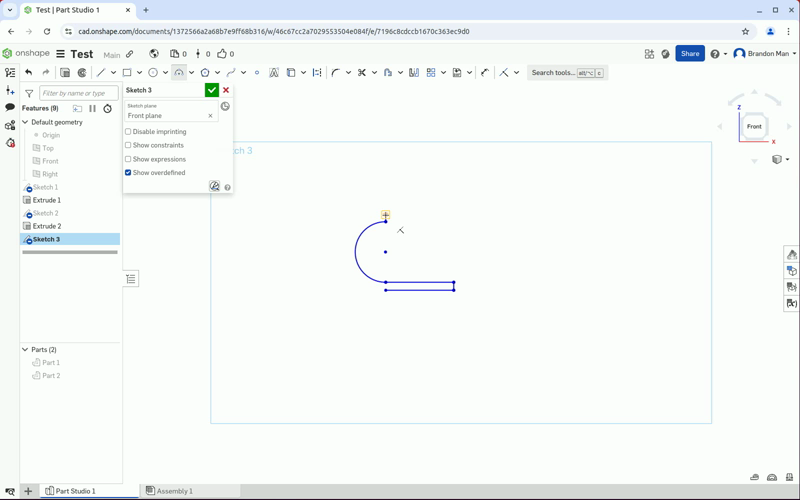
click(385, 214)
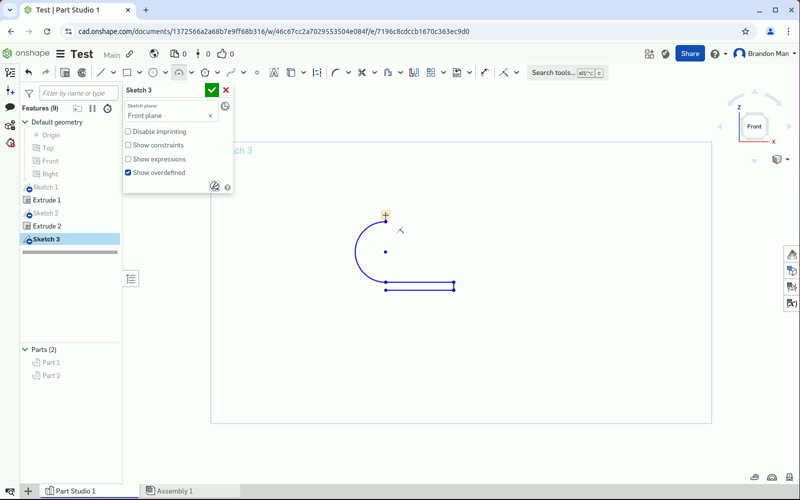
mouse_move(385, 290)
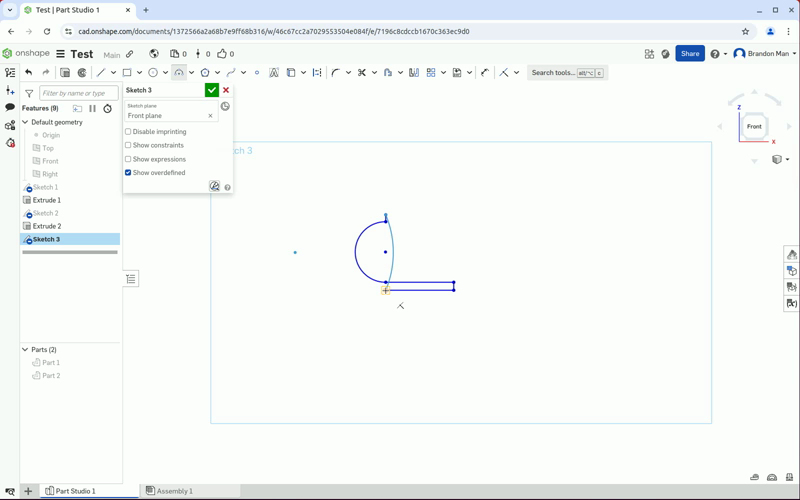
click(385, 290)
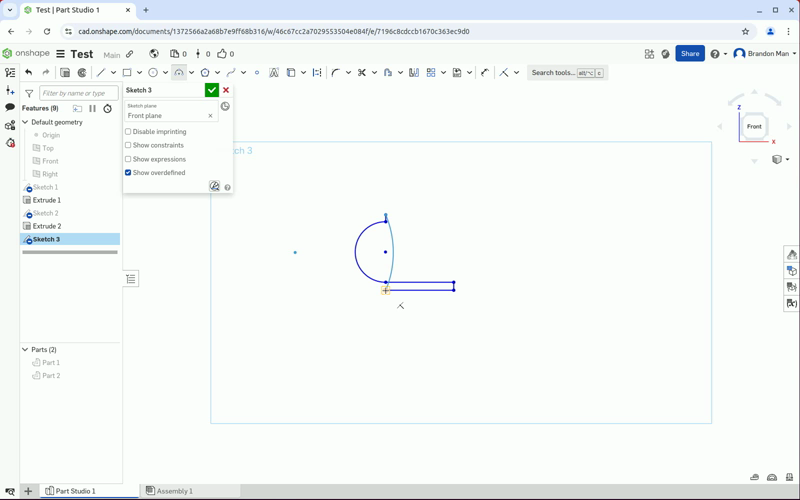
key_down(shift)
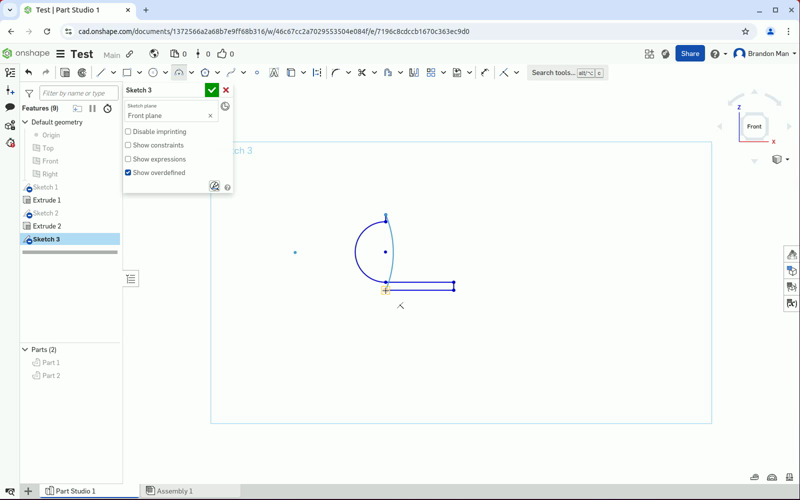
mouse_move(347, 252)
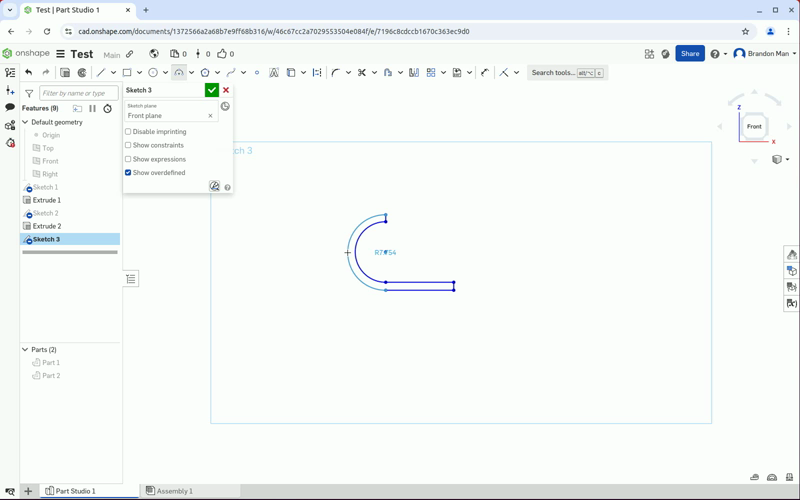
click(347, 252)
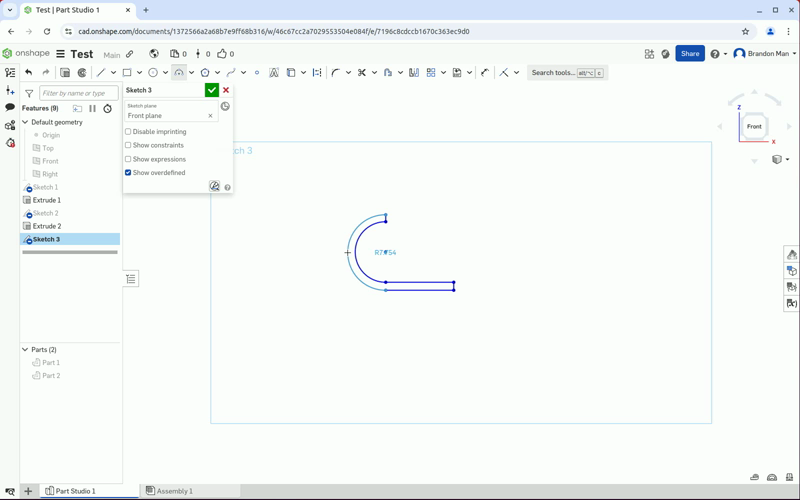
key_up(shift)
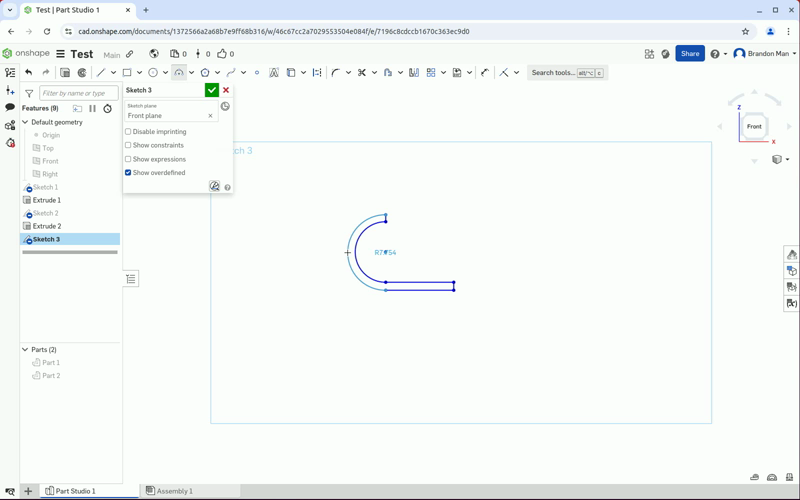
key(esc)
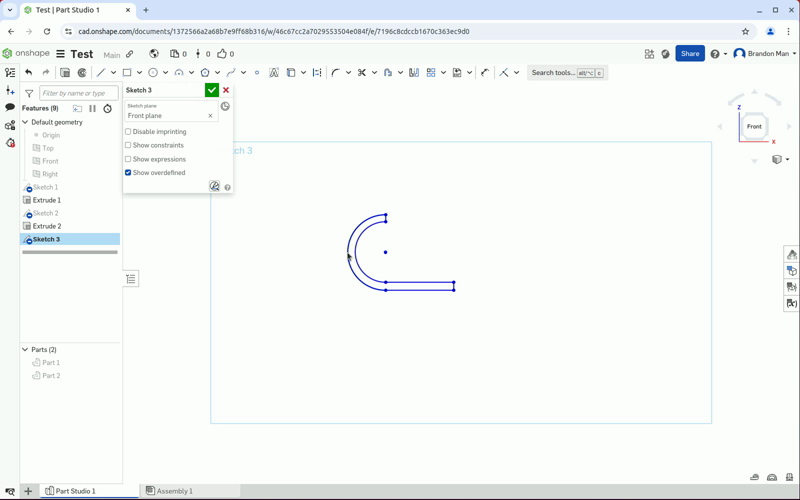
mouse_move(365, 266)
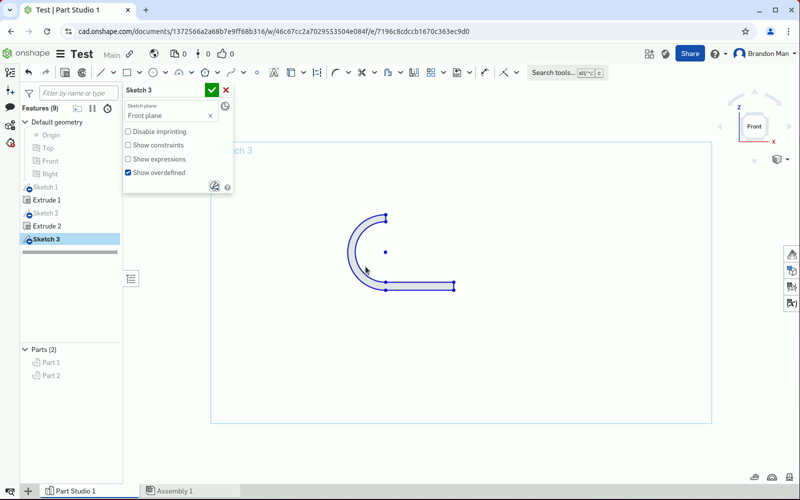
scroll(6)
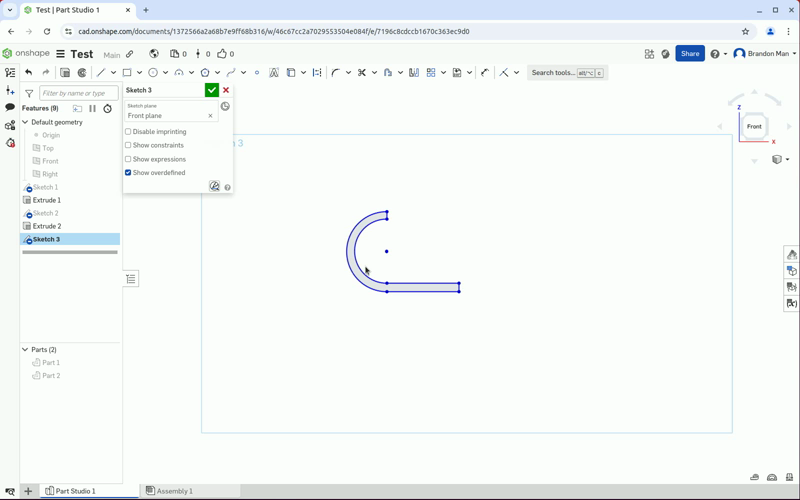
scroll(6)
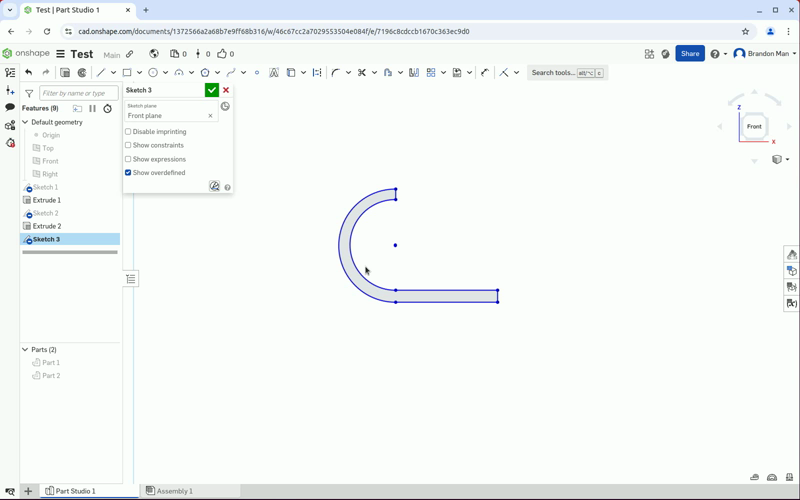
scroll(6)
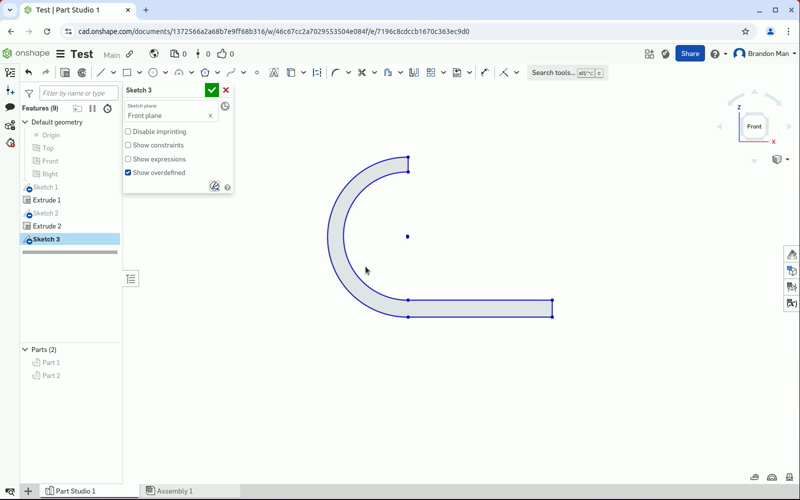
scroll(6)
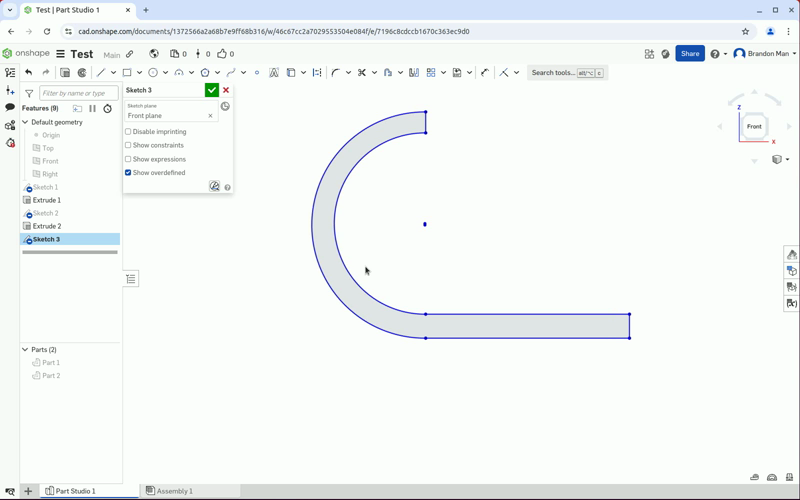
scroll(6)
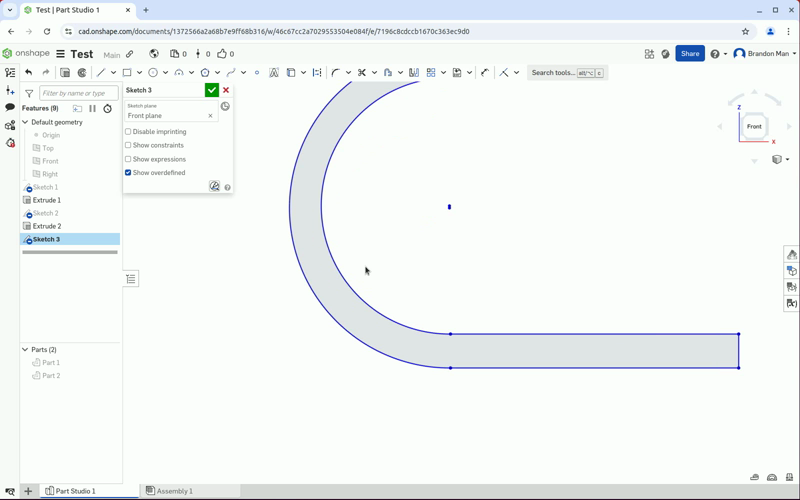
scroll(6)
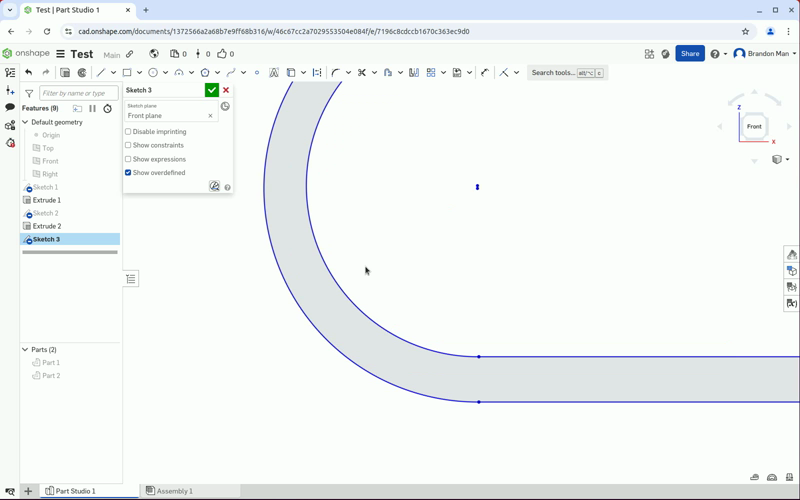
scroll(6)
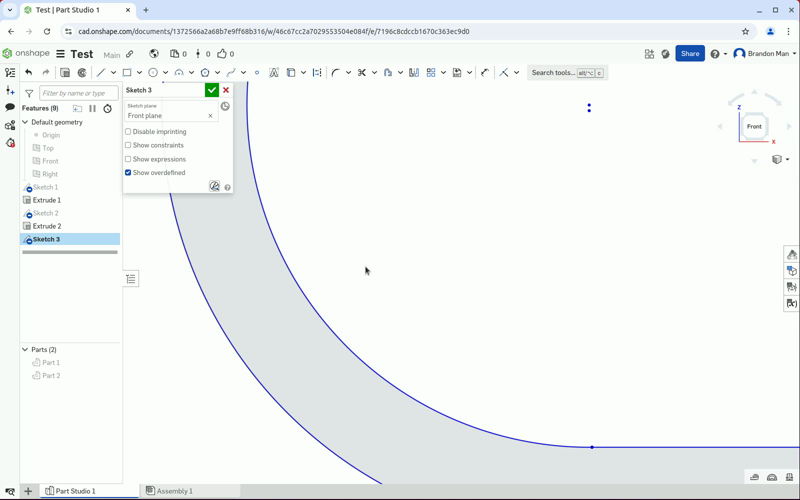
click(365, 266)
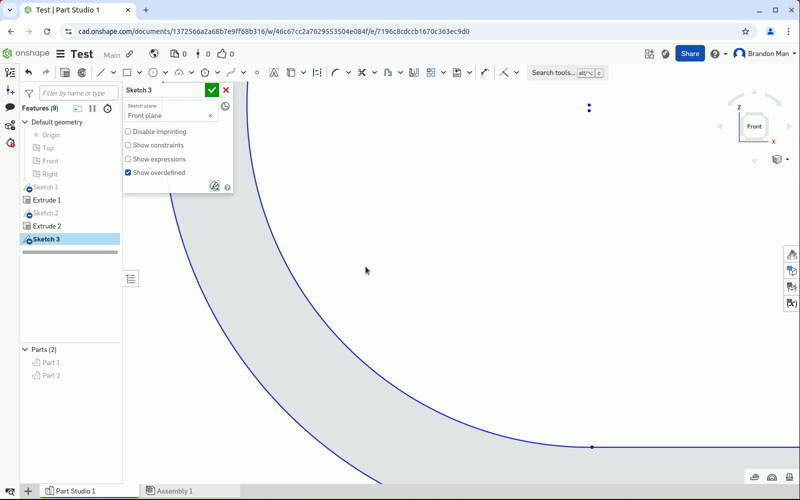
scroll(-6)
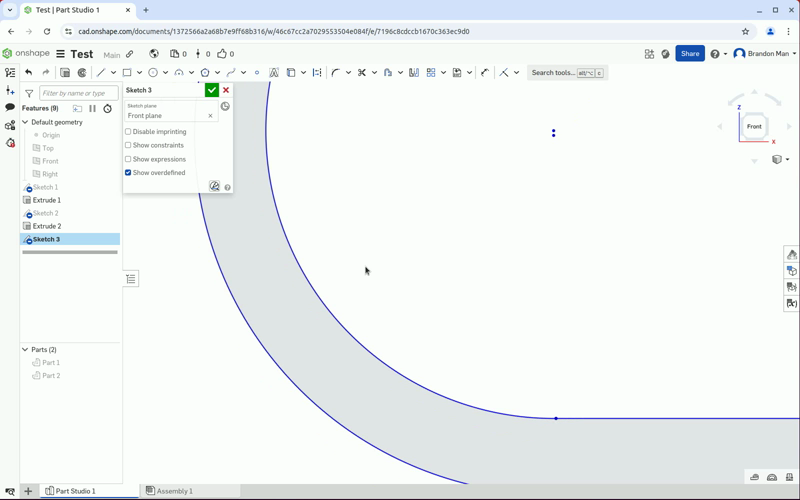
scroll(-6)
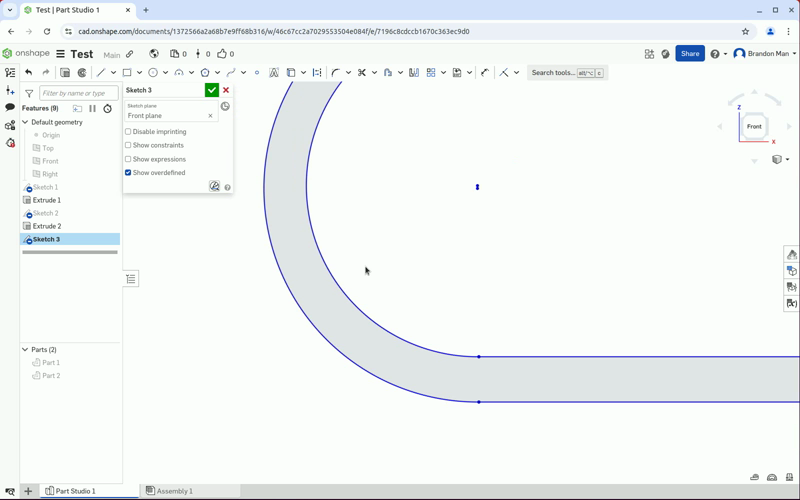
scroll(-6)
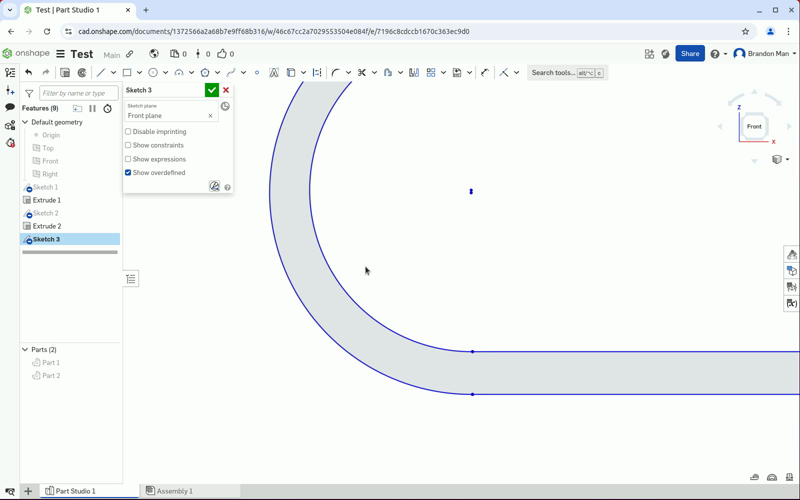
scroll(-6)
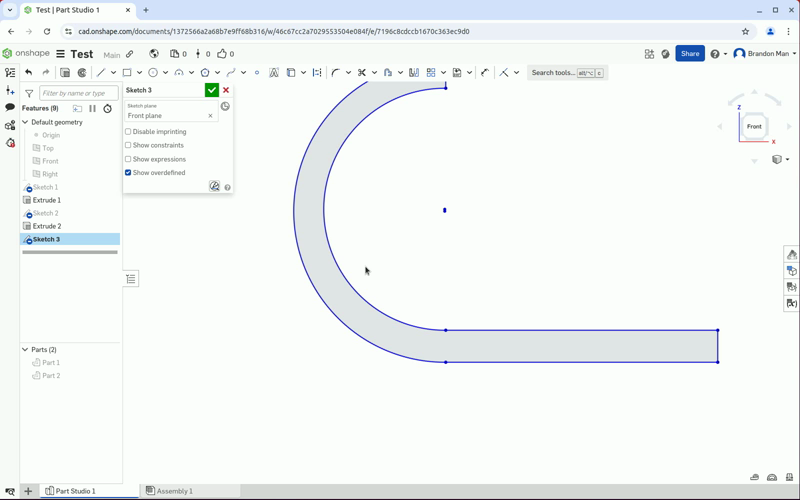
scroll(-6)
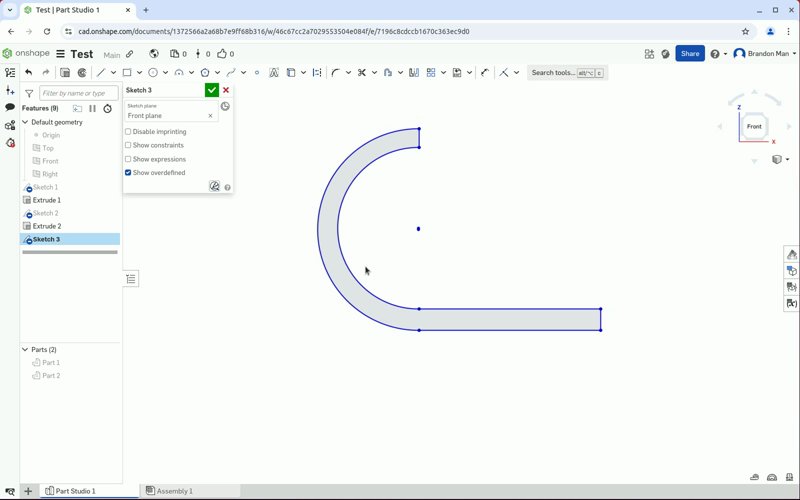
scroll(-6)
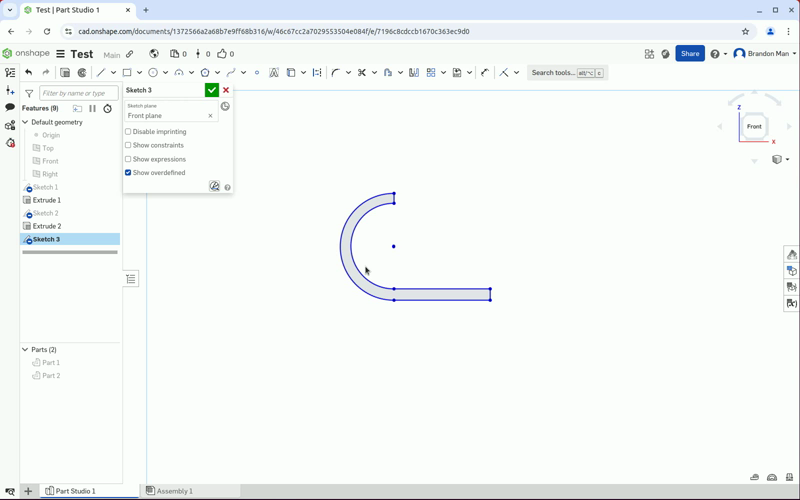
scroll(-6)
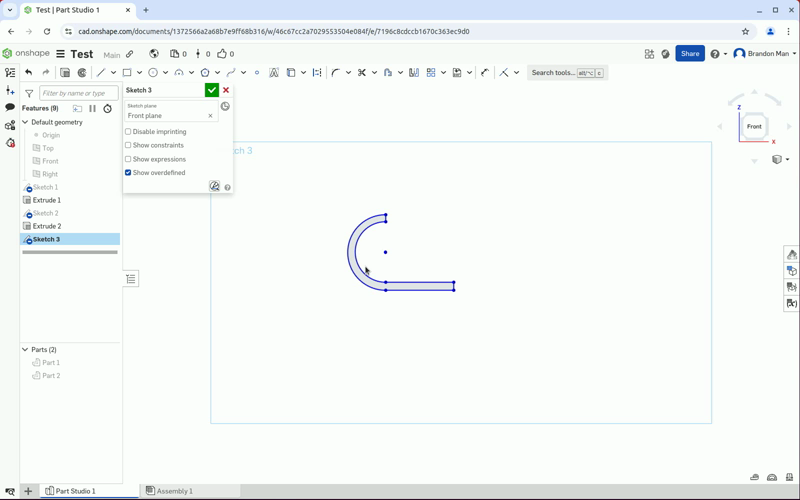
mouse_move(73, 352)
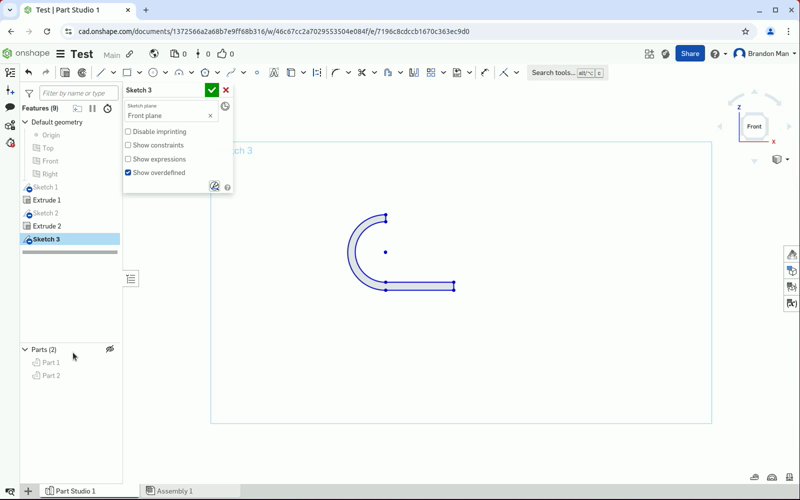
key(shift+y)
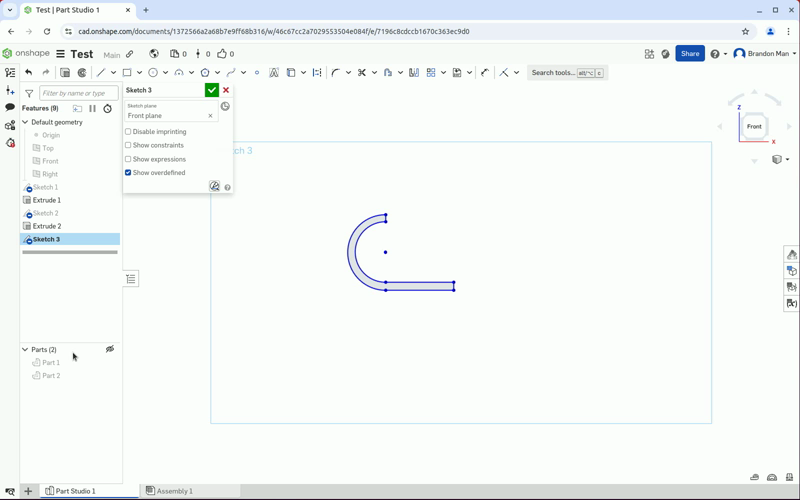
key(shift+e)
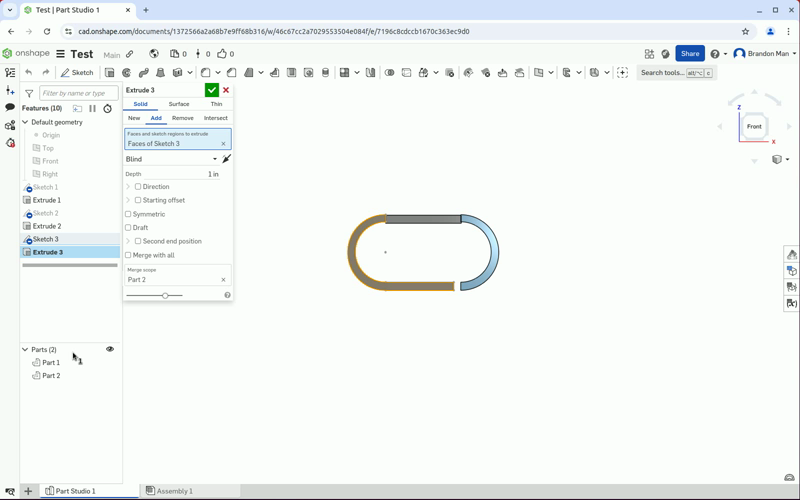
mouse_move(143, 106)
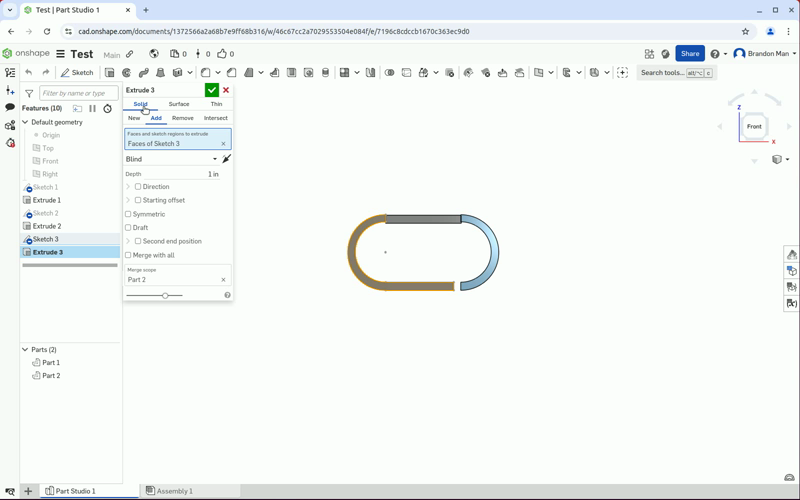
click(143, 106)
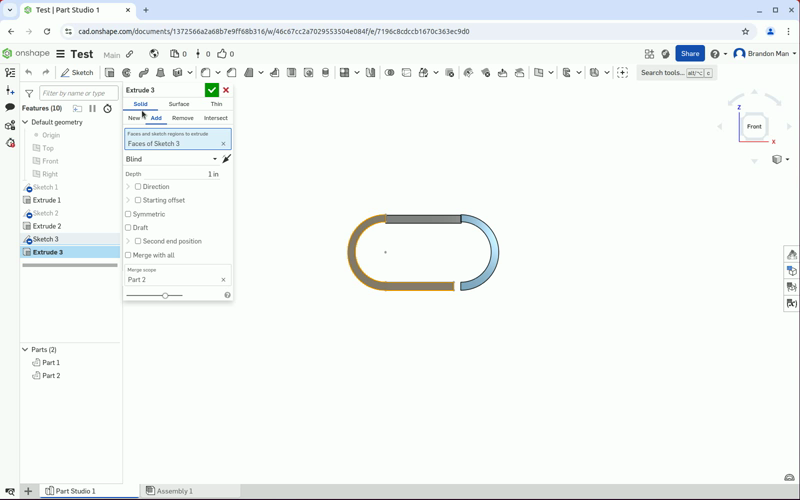
mouse_move(137, 120)
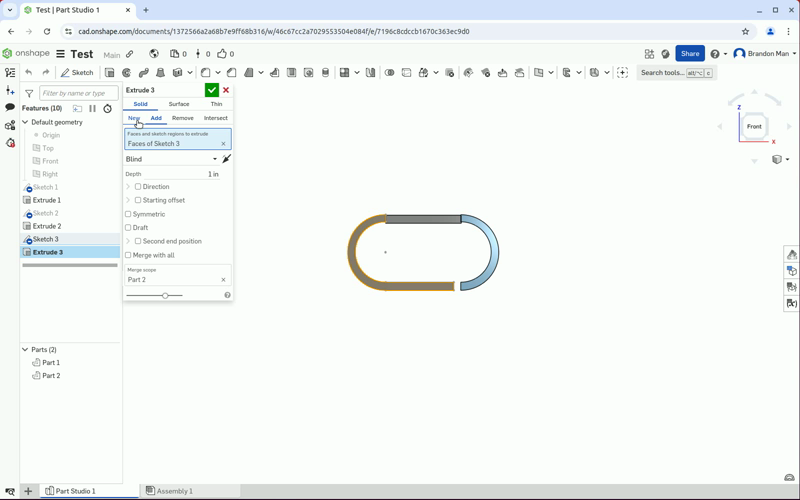
click(137, 120)
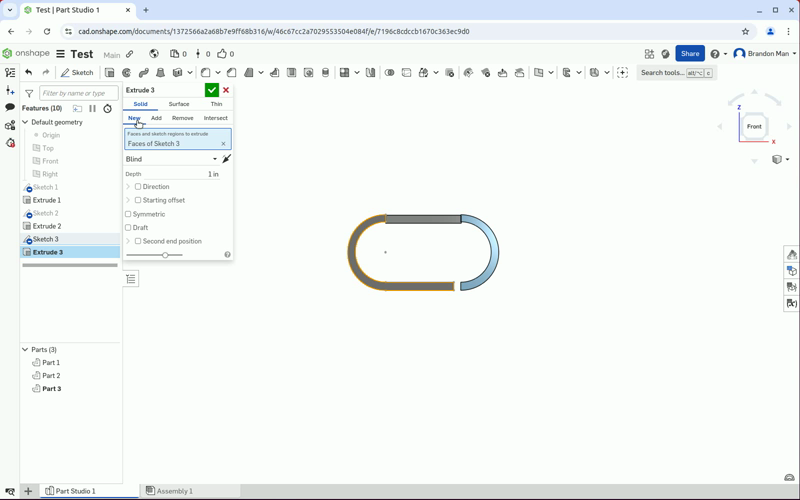
key(tab, 4)
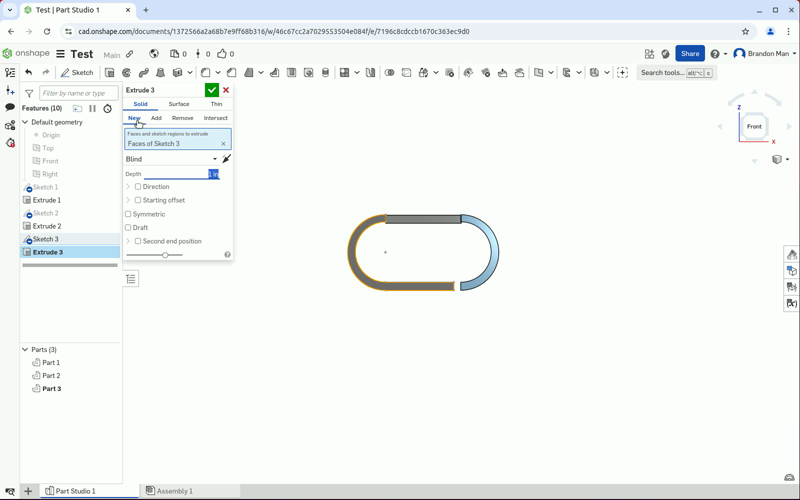
text(6.258)
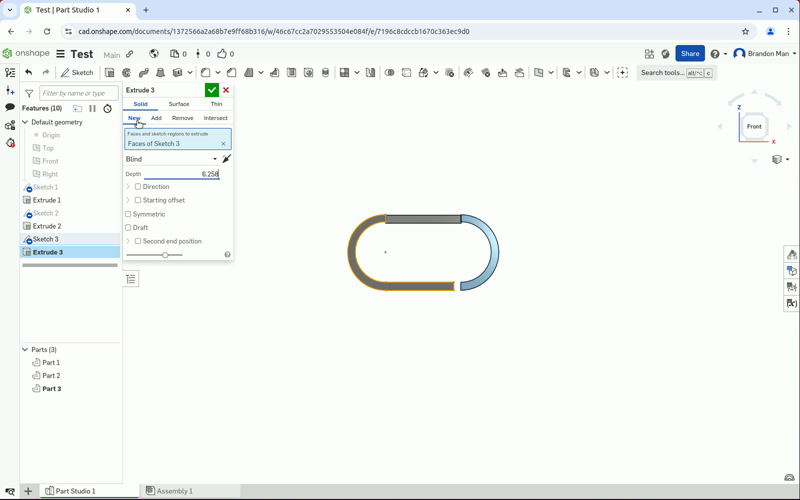
key(enter)
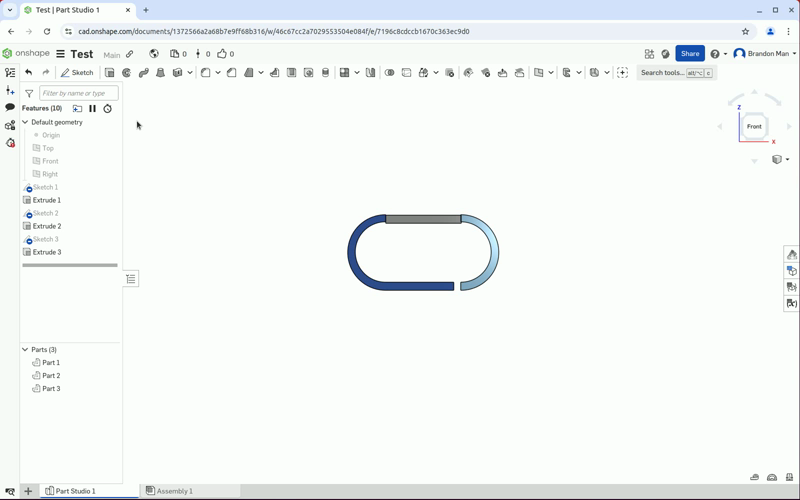
key(shift+h)
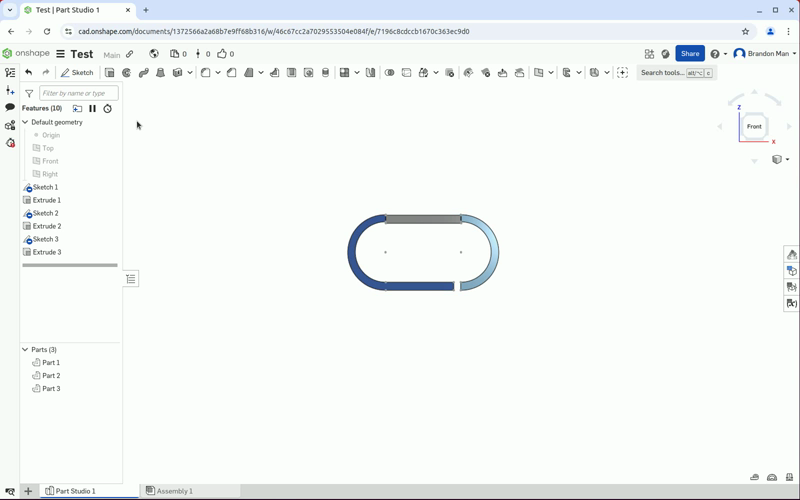
key(shift+h)
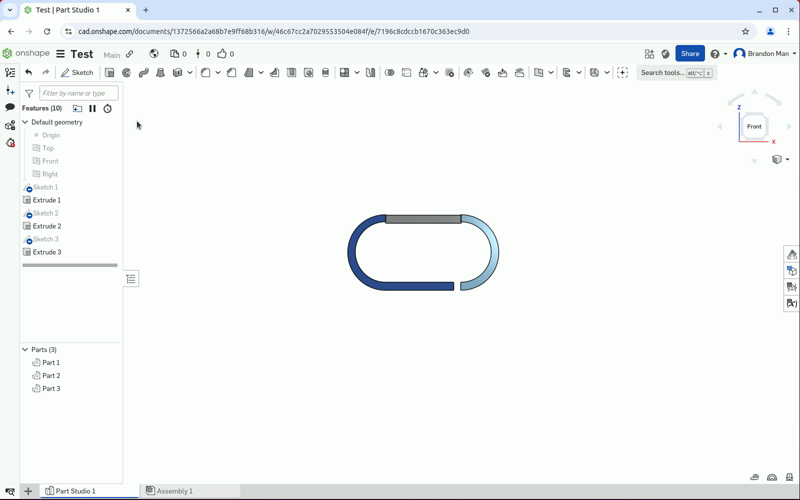
mouse_move(73, 189)
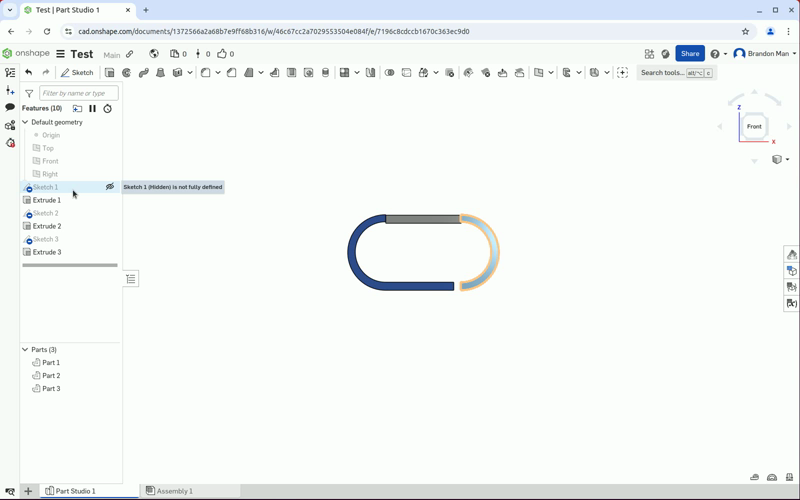
click(73, 189)
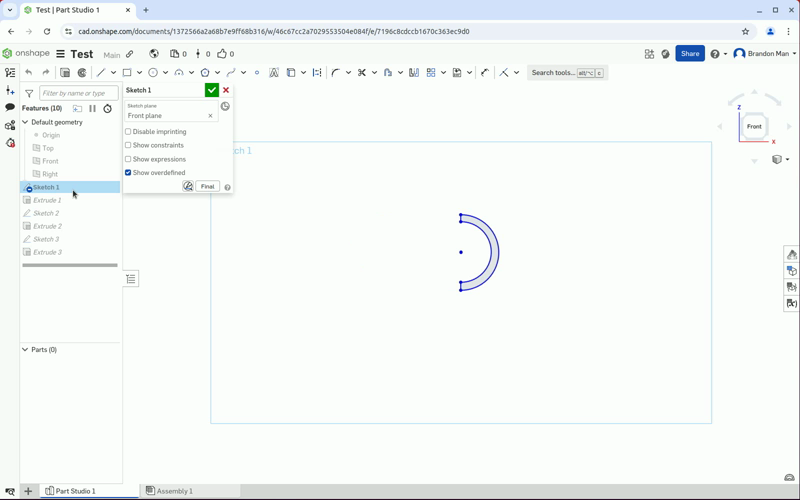
mouse_move(229, 92)
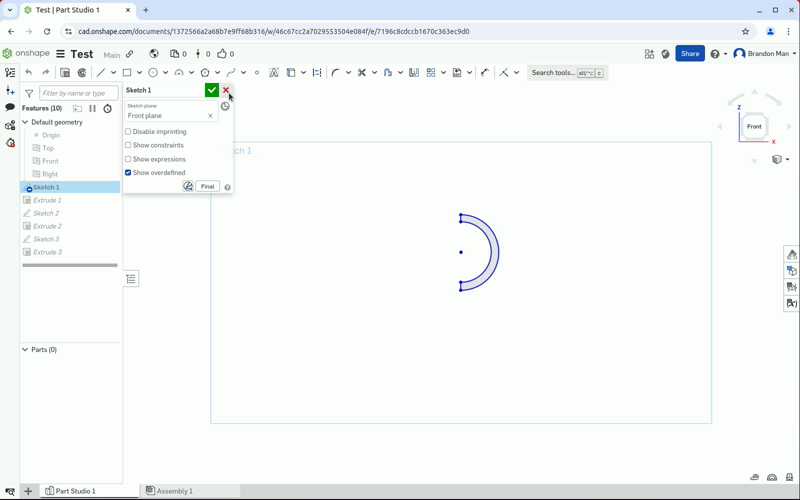
click(229, 92)
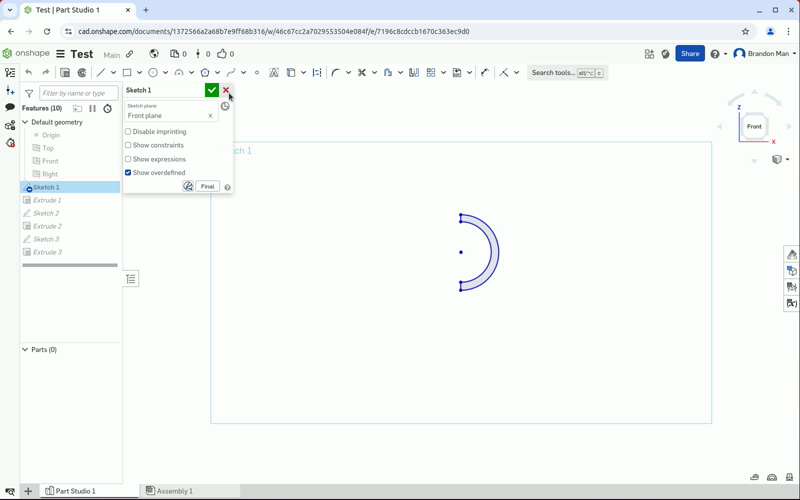
key(shift+s)
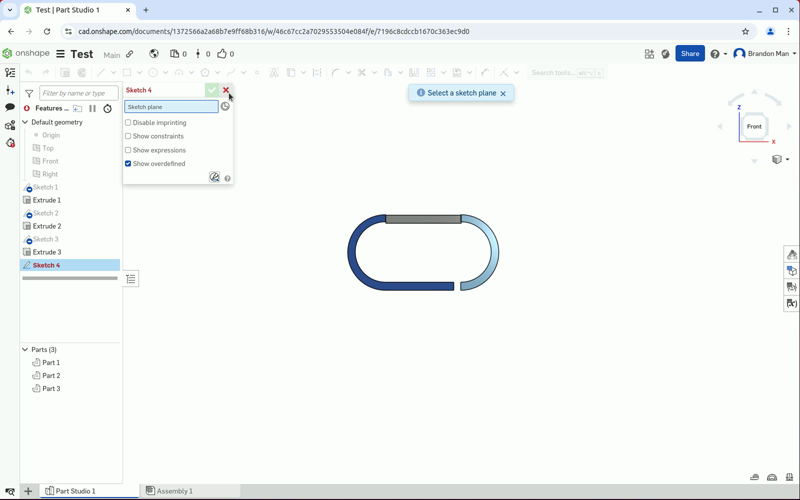
mouse_move(73, 163)
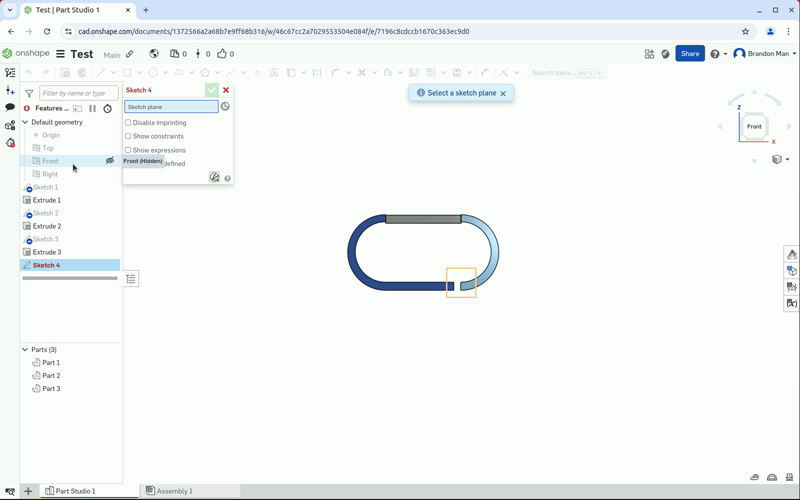
click(73, 163)
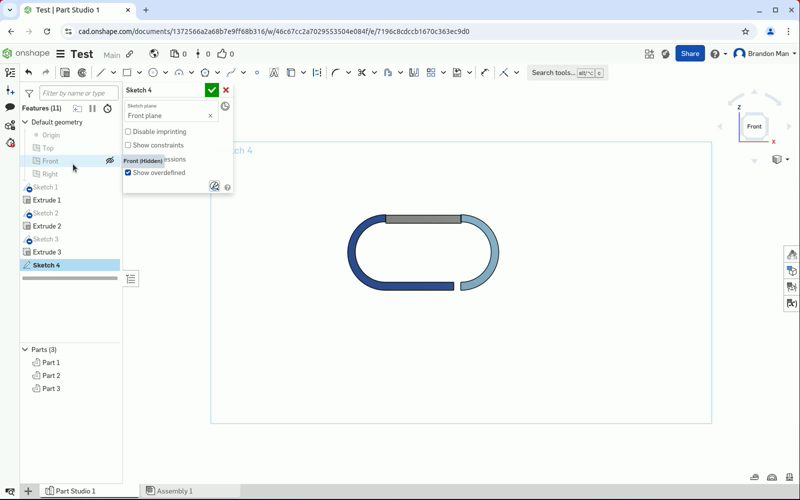
mouse_move(73, 352)
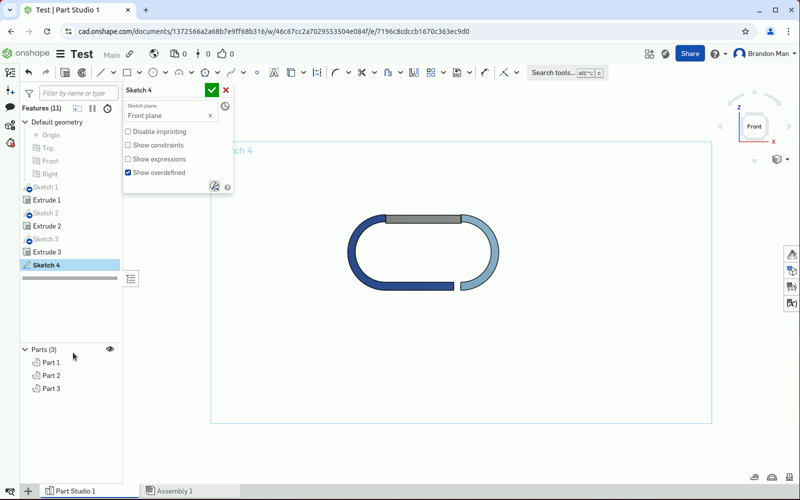
key(y)
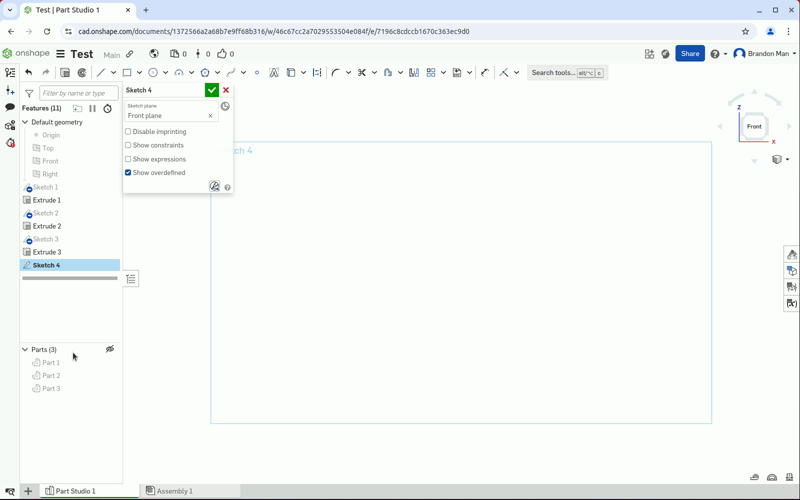
key(l)
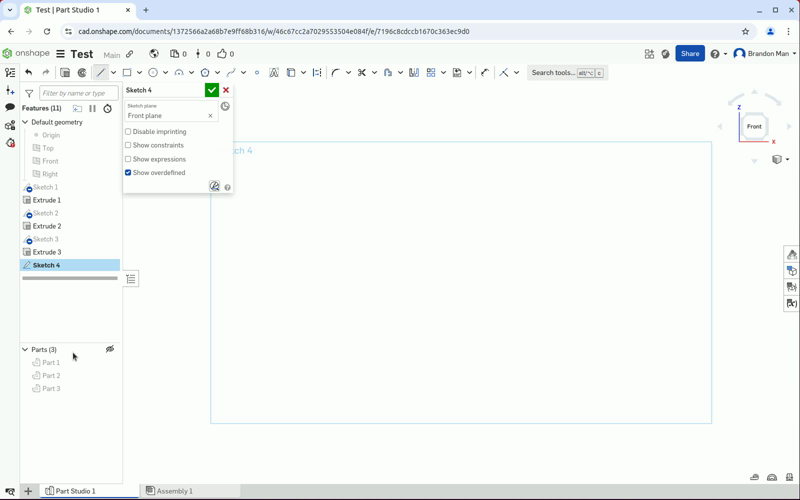
key_down(shift)
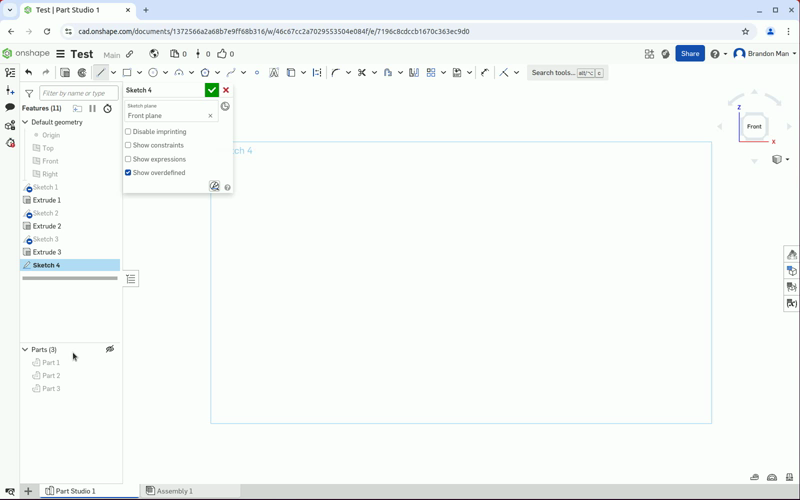
mouse_move(385, 223)
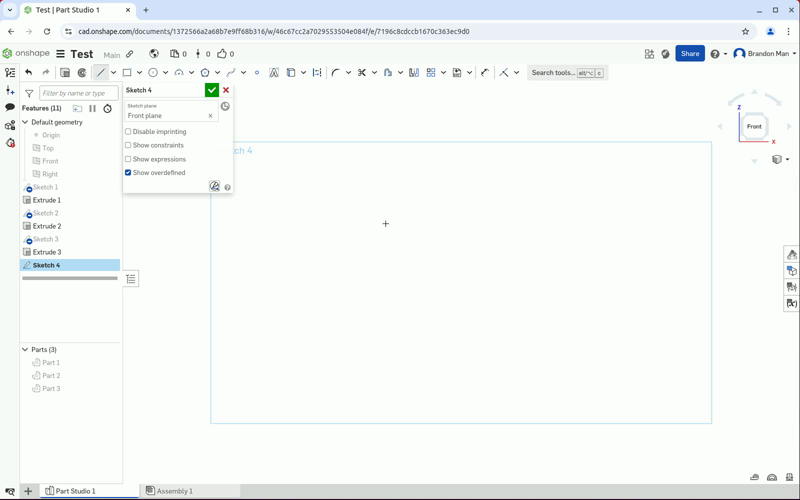
click(385, 223)
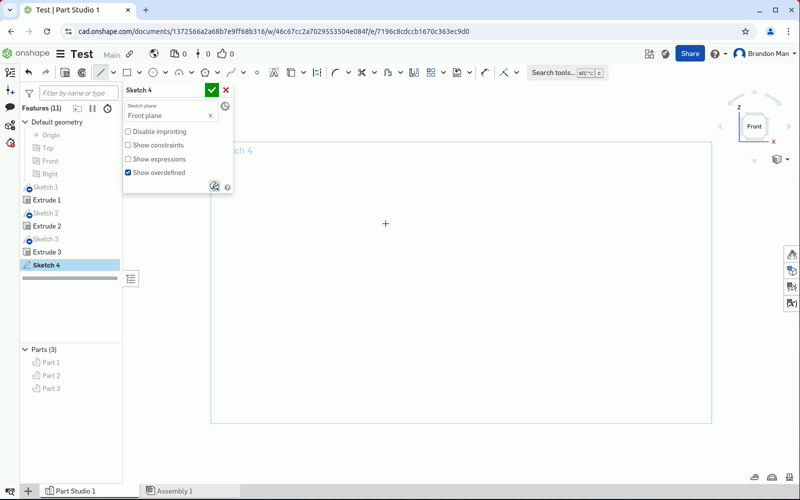
key_up(shift)
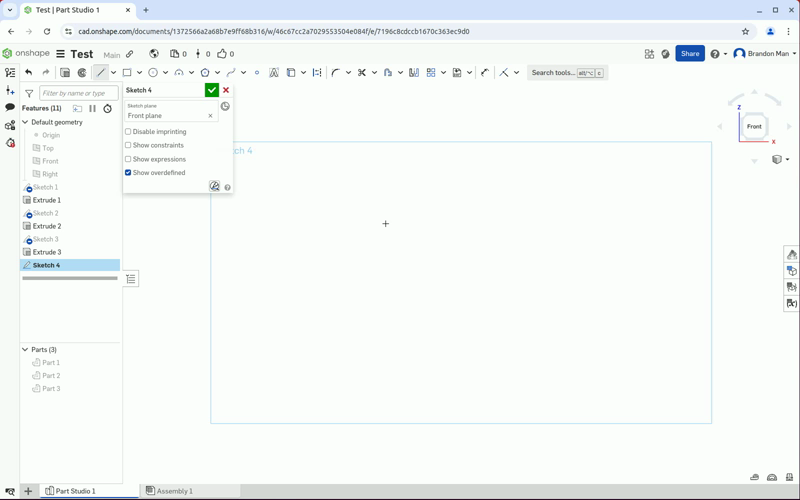
key_down(shift)
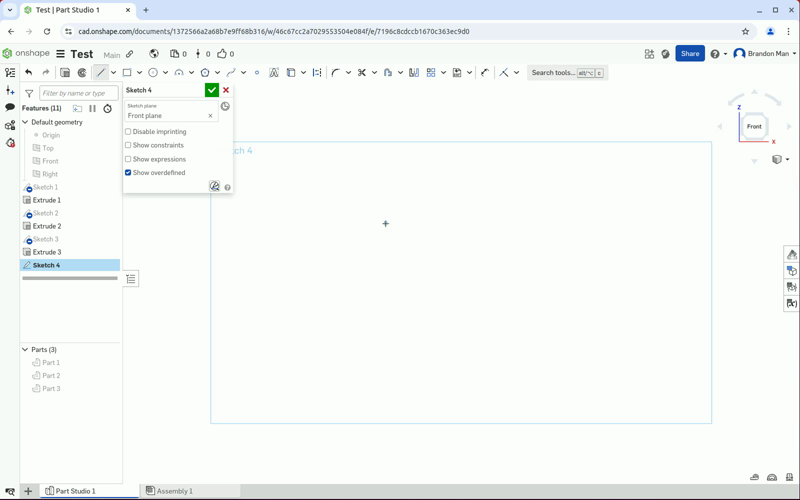
mouse_move(461, 223)
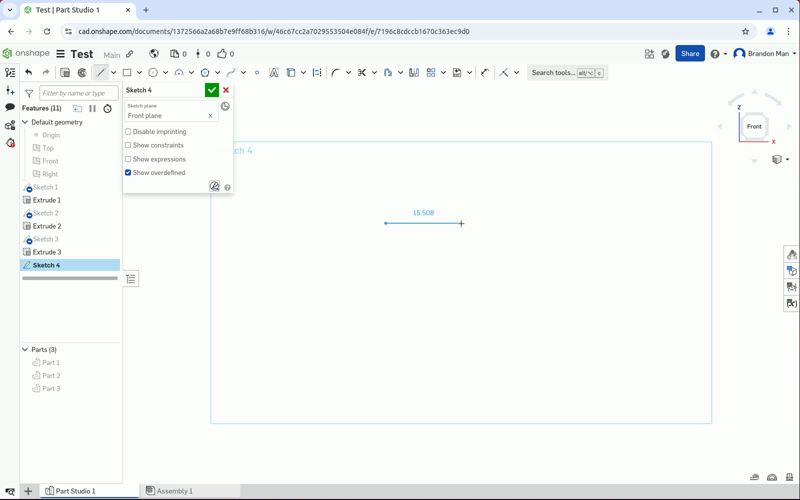
click(461, 223)
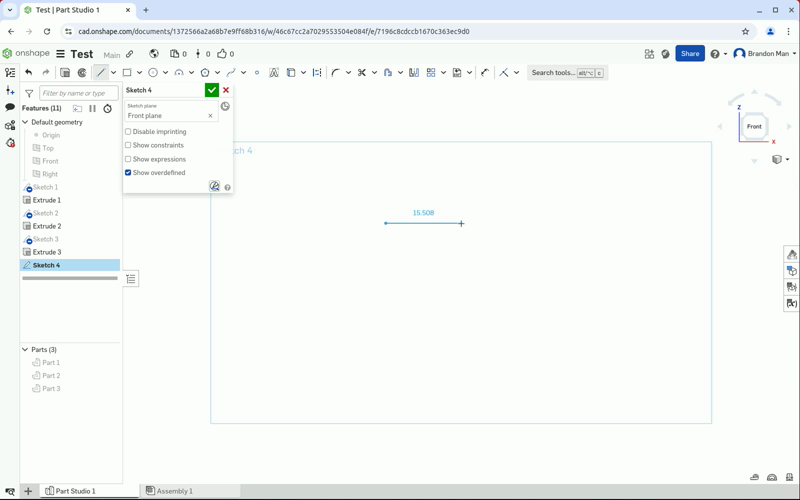
key_up(shift)
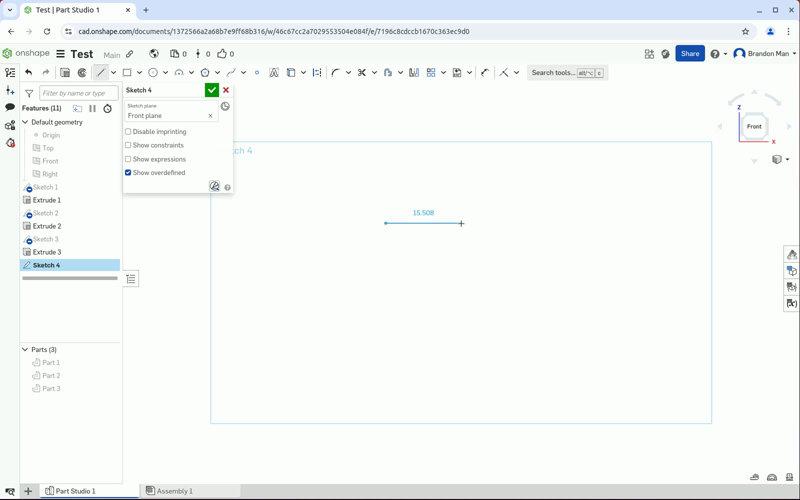
key_down(shift)
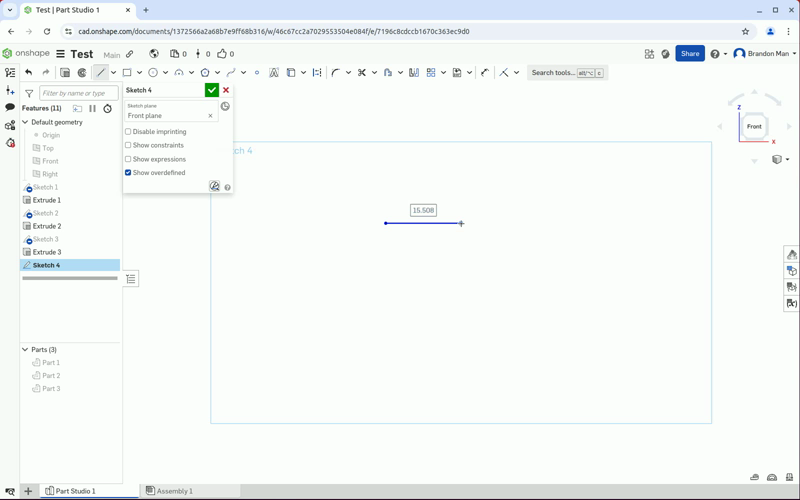
mouse_move(491, 223)
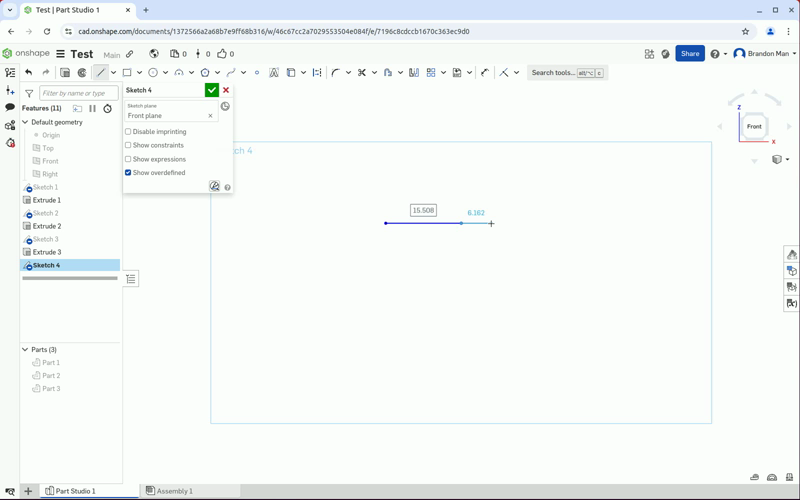
mouse_move(461, 215)
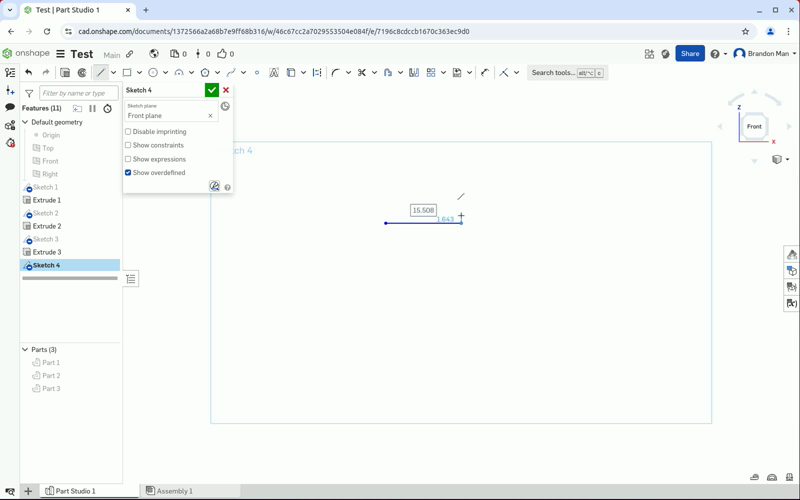
click(461, 215)
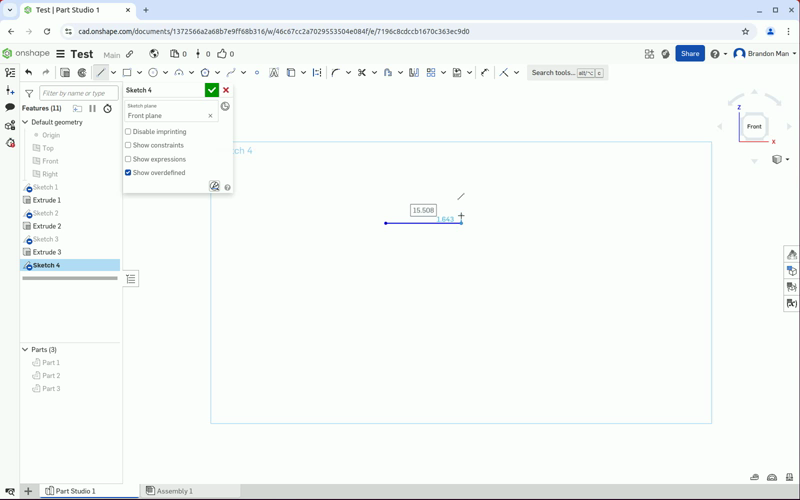
key_up(shift)
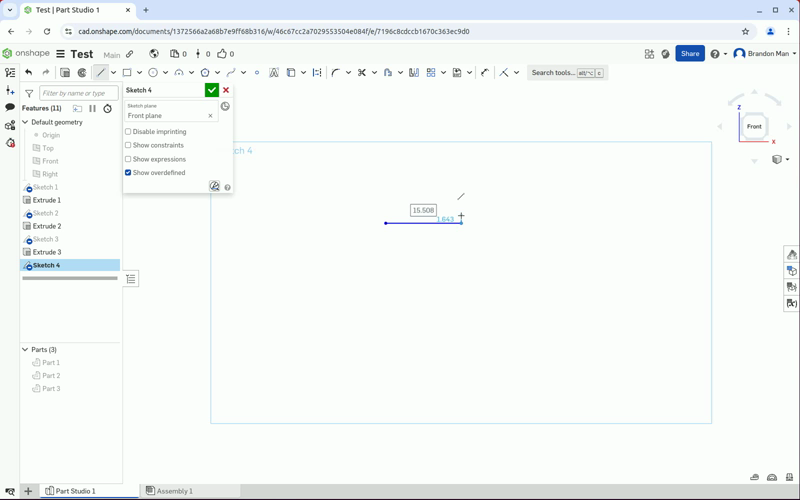
key_down(shift)
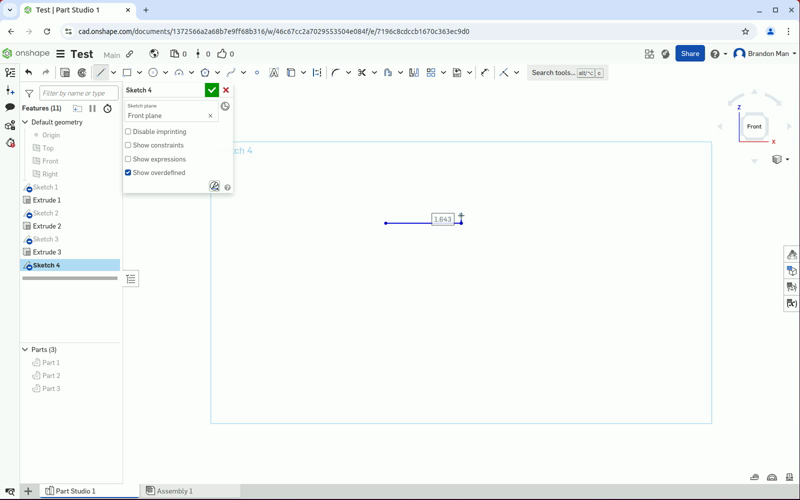
mouse_move(385, 215)
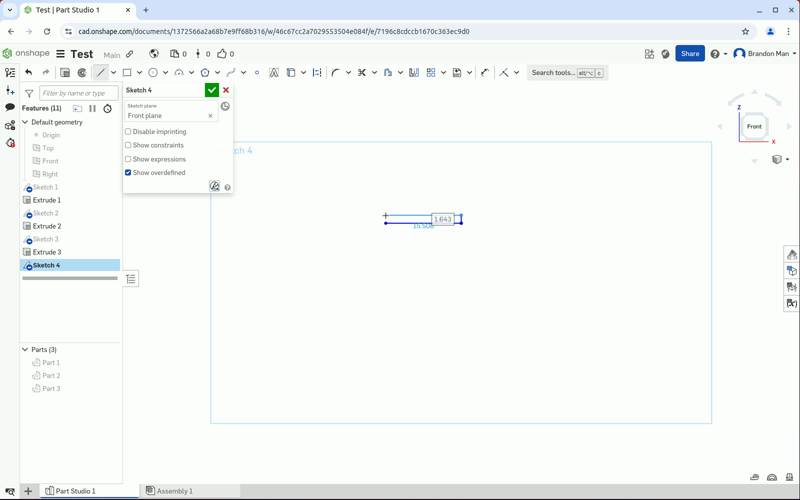
click(385, 215)
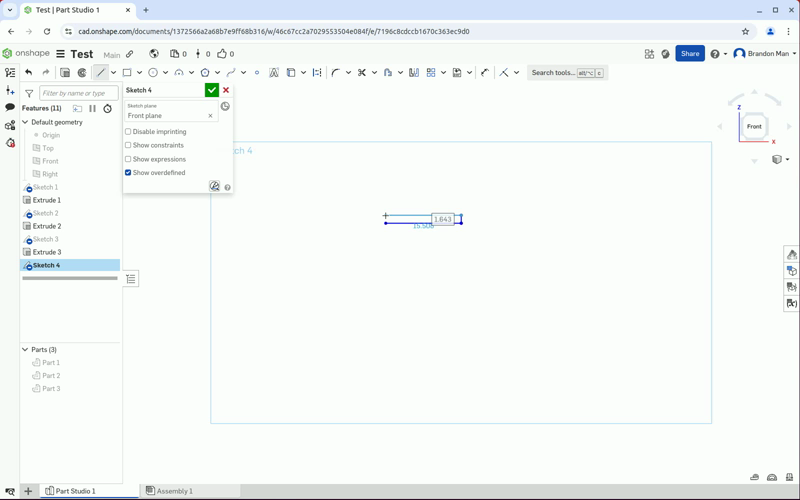
key_up(shift)
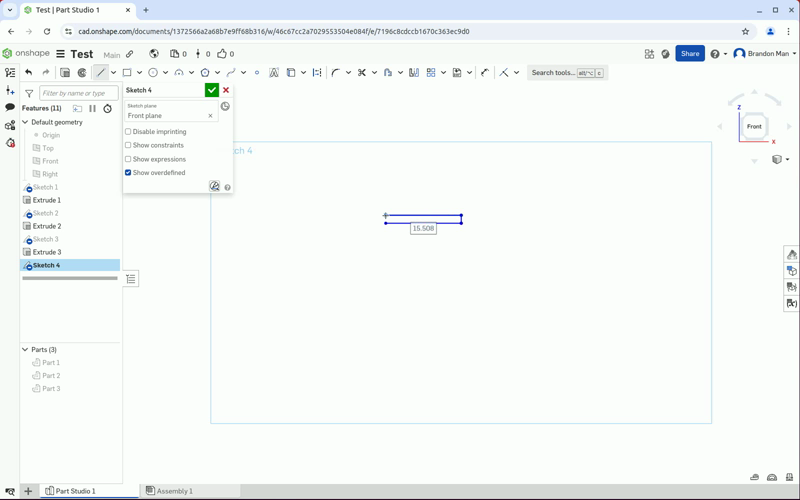
mouse_move(415, 215)
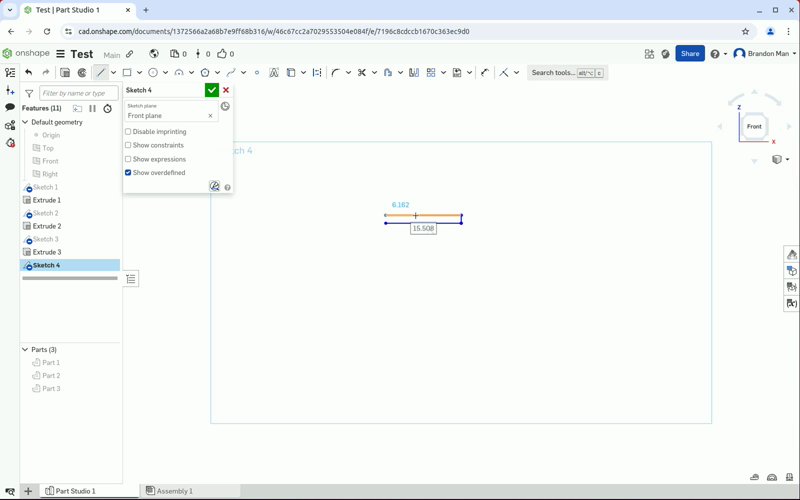
key_down(shift)
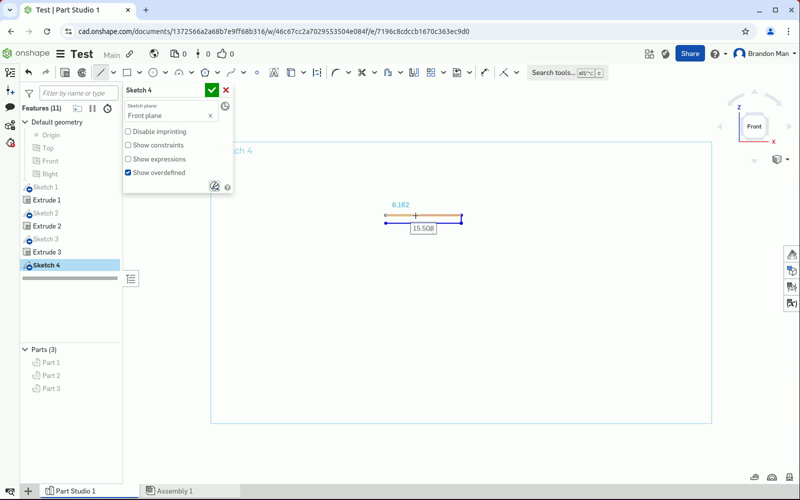
mouse_move(385, 223)
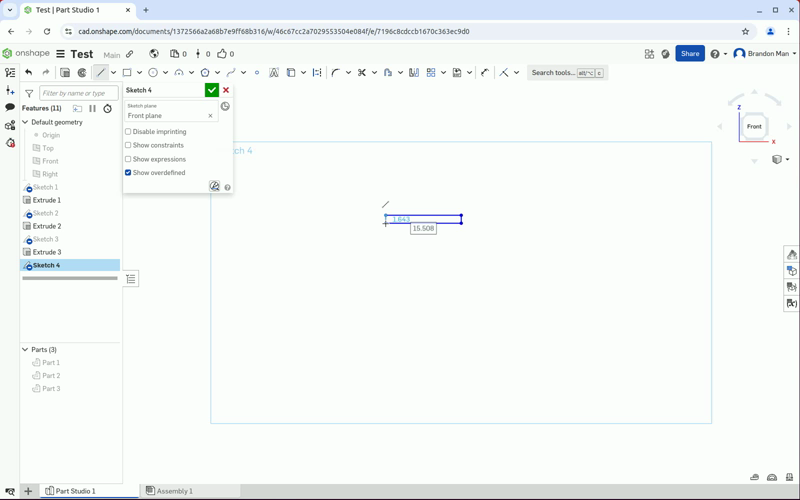
key_up(shift)
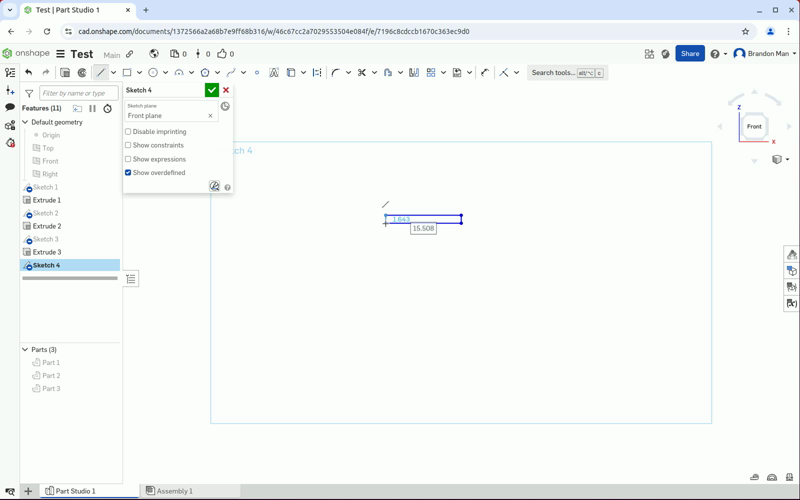
click(385, 223)
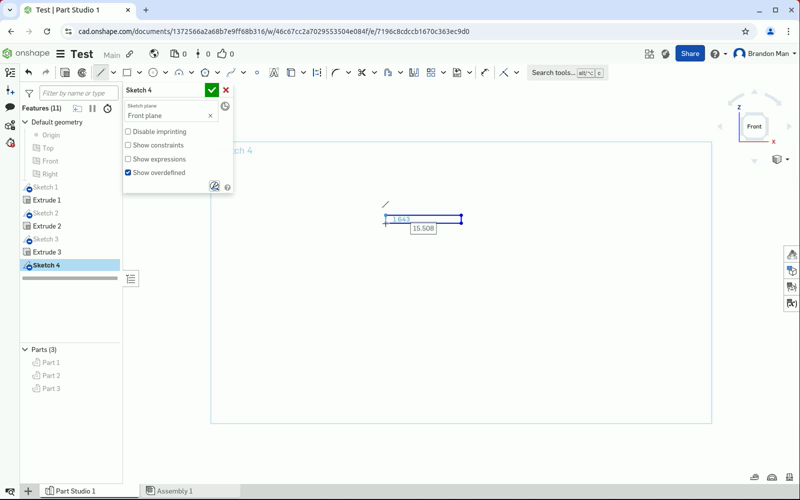
key(esc)
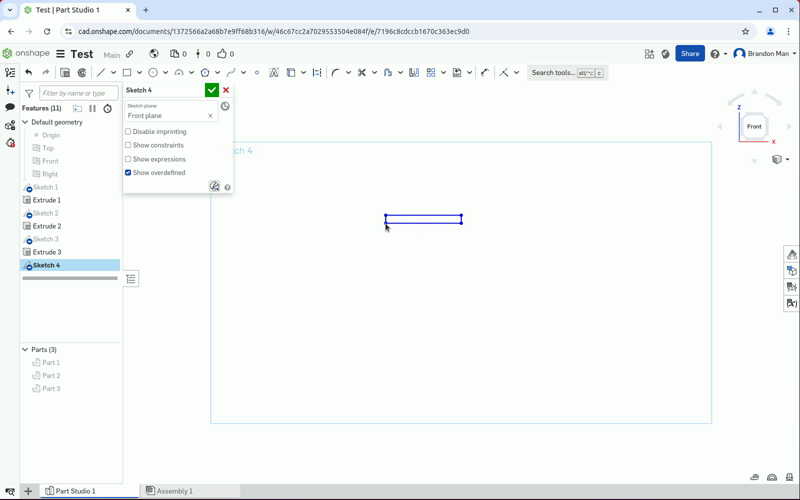
mouse_move(439, 219)
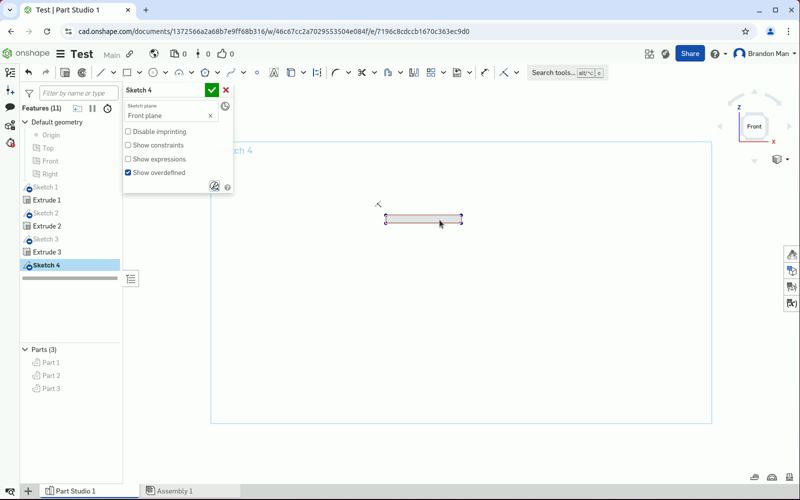
scroll(6)
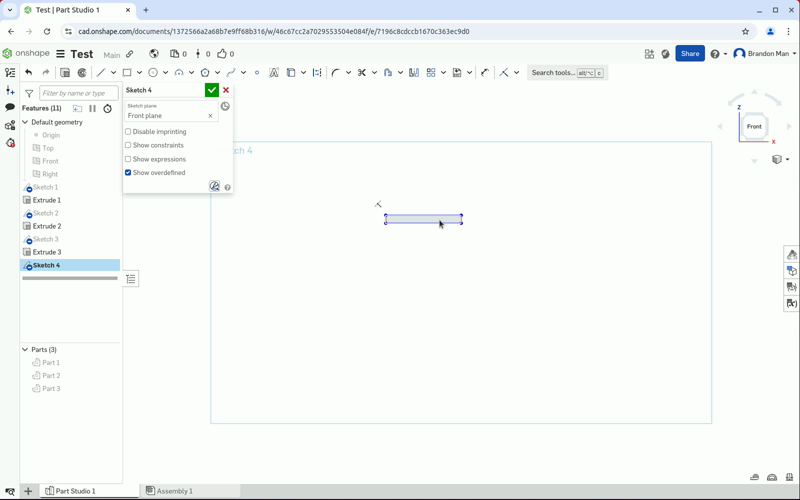
scroll(6)
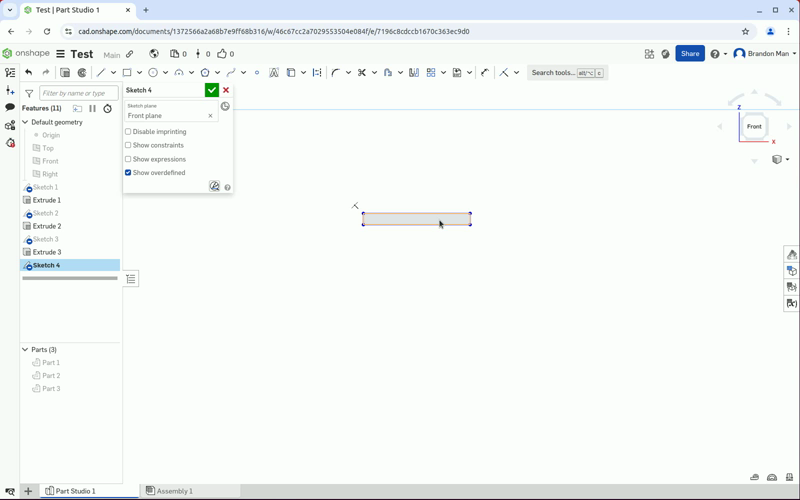
scroll(6)
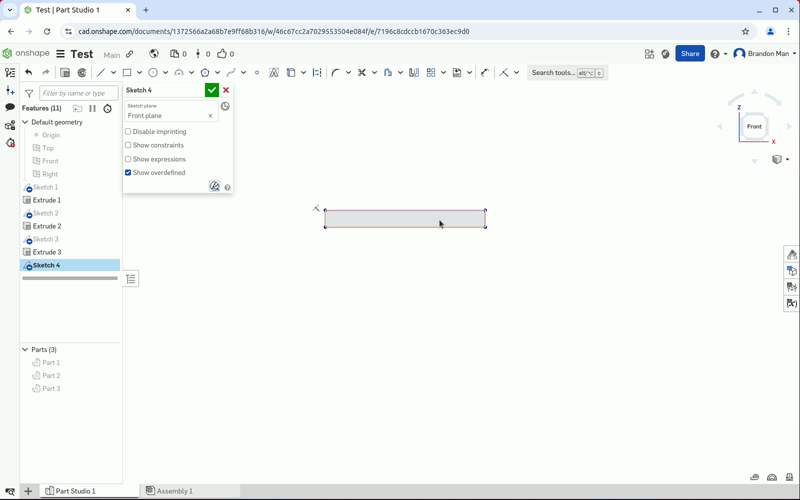
scroll(6)
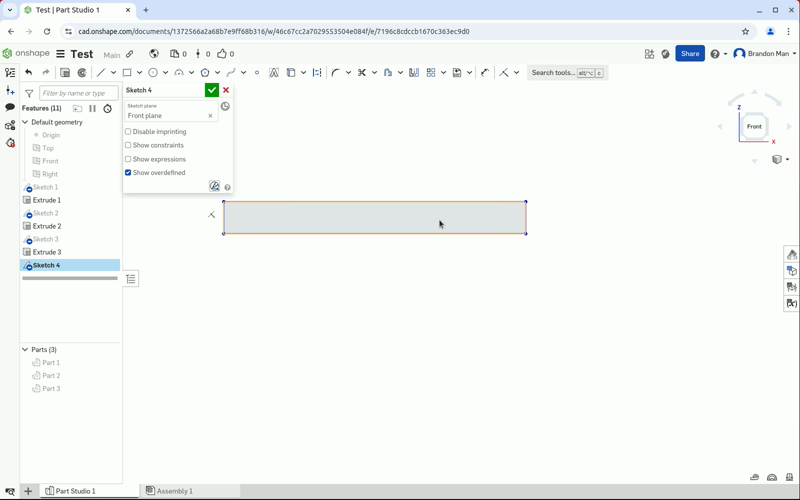
scroll(6)
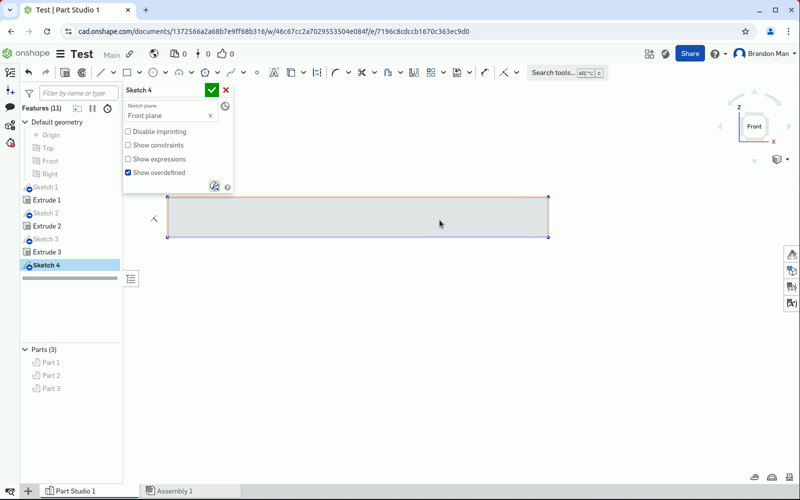
scroll(6)
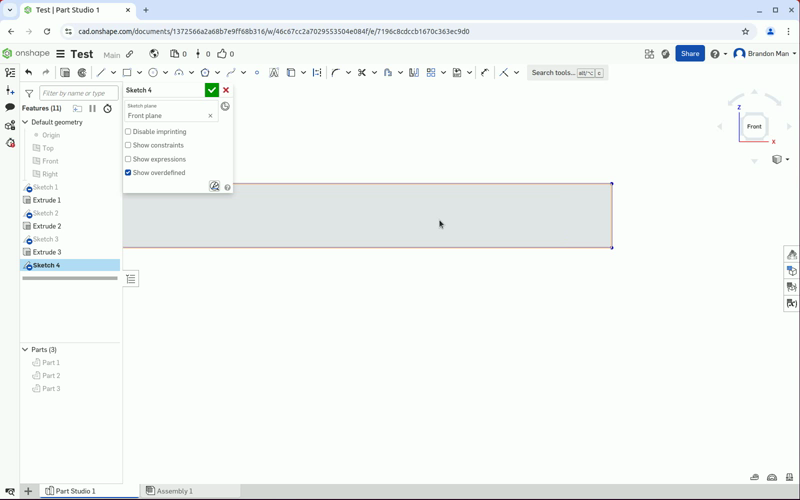
scroll(6)
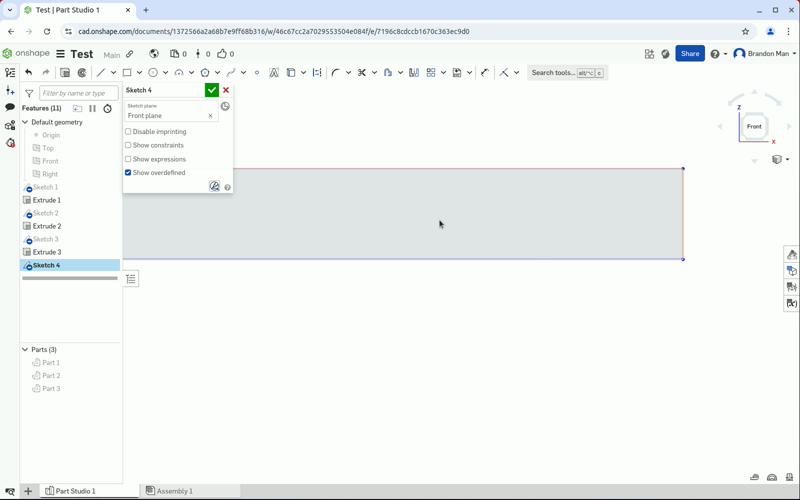
click(439, 219)
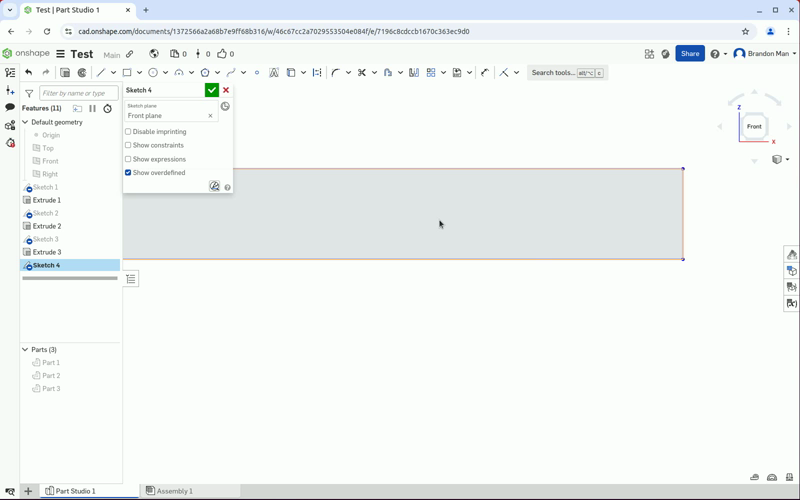
scroll(-6)
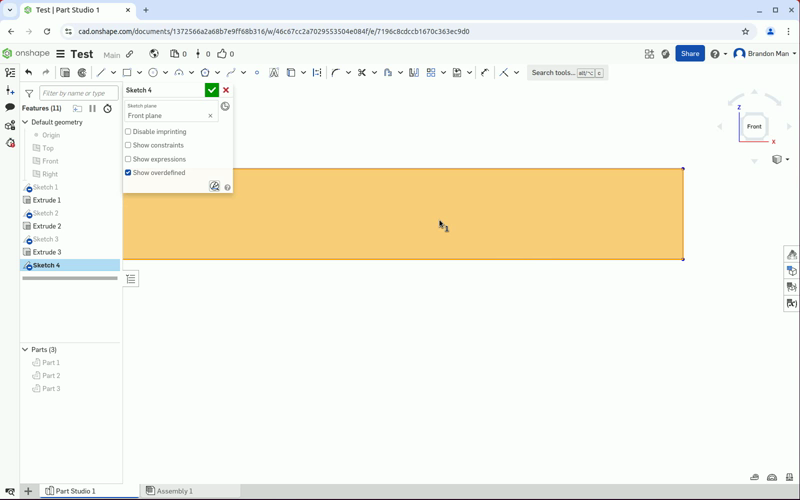
scroll(-6)
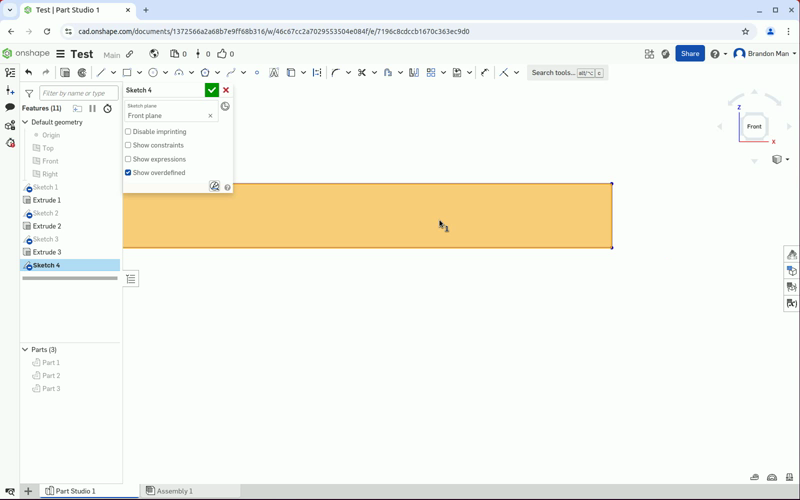
scroll(-6)
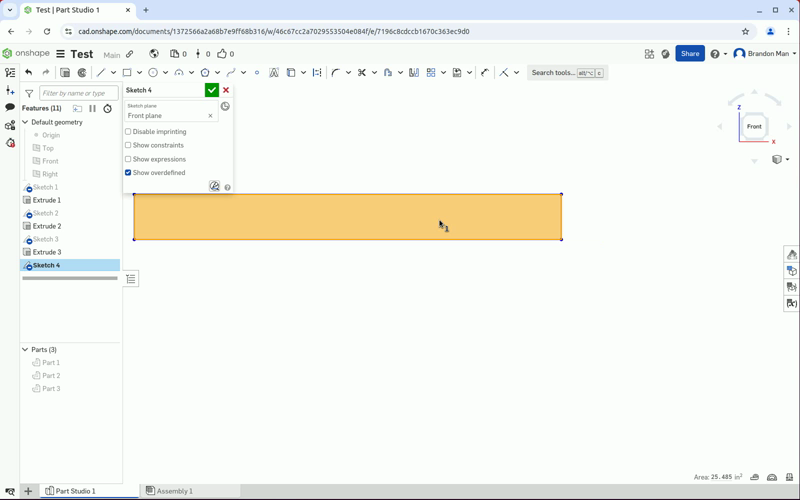
scroll(-6)
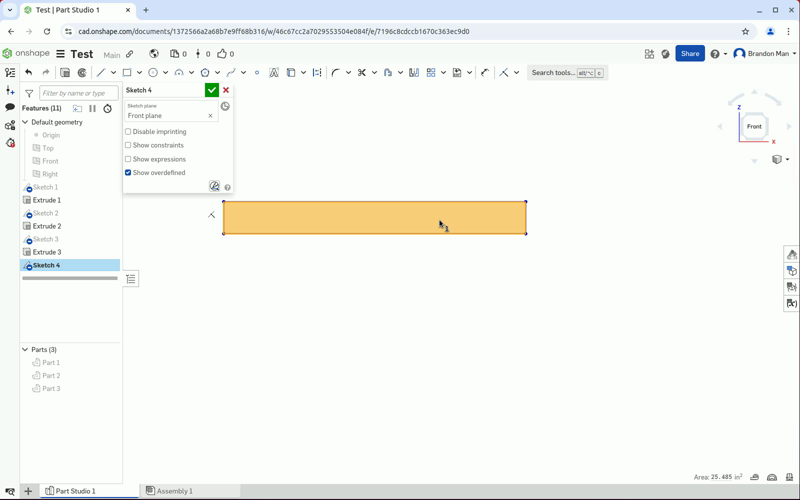
scroll(-6)
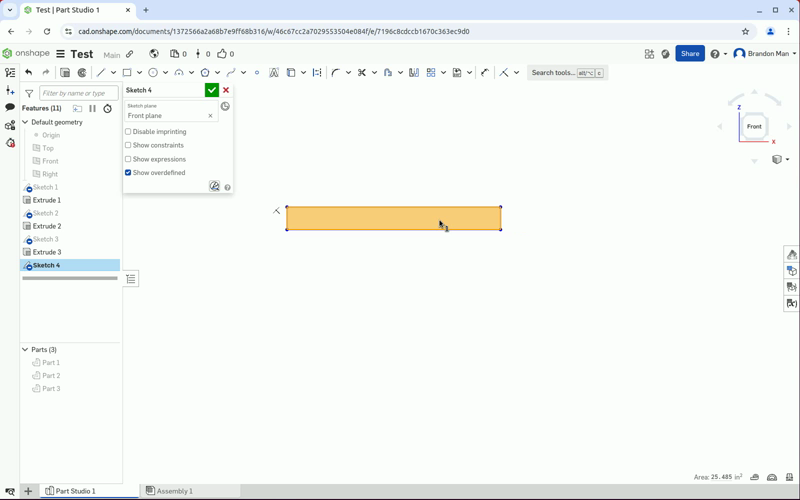
scroll(-6)
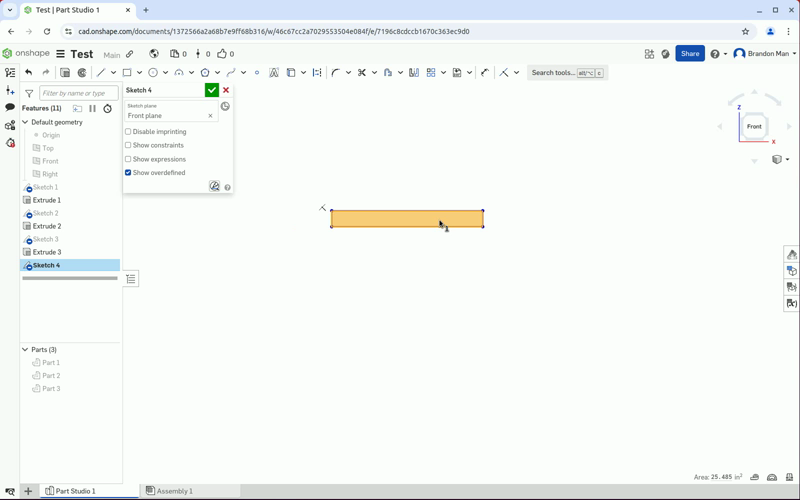
scroll(-6)
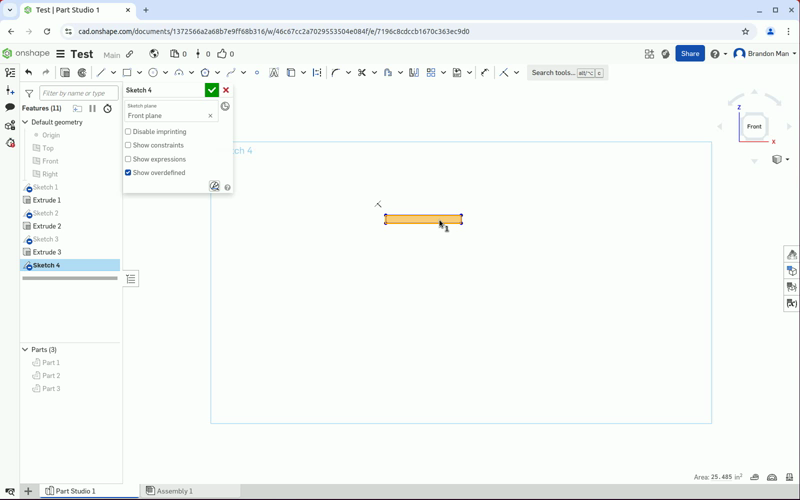
mouse_move(73, 352)
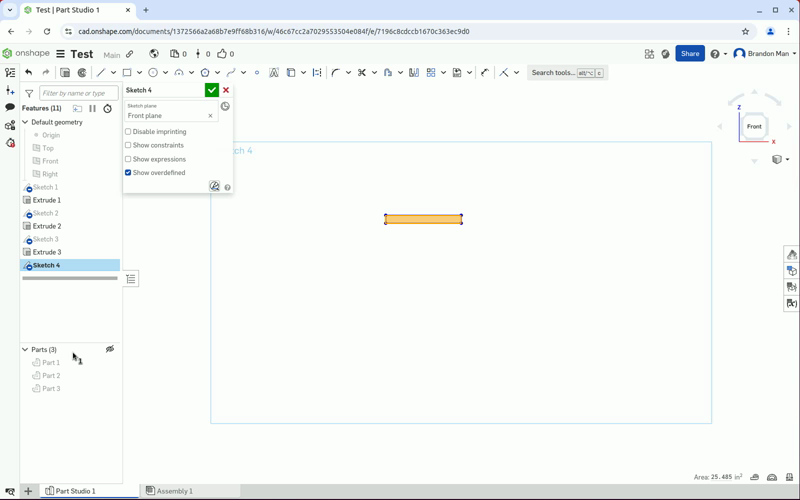
key(shift+y)
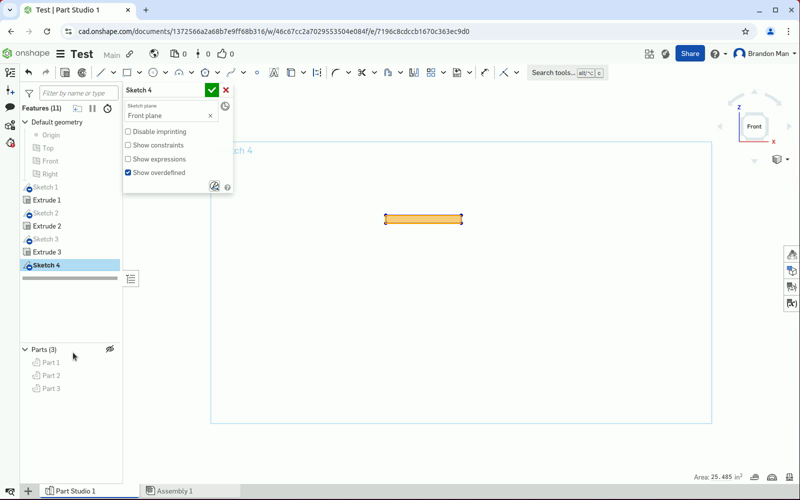
key(shift+e)
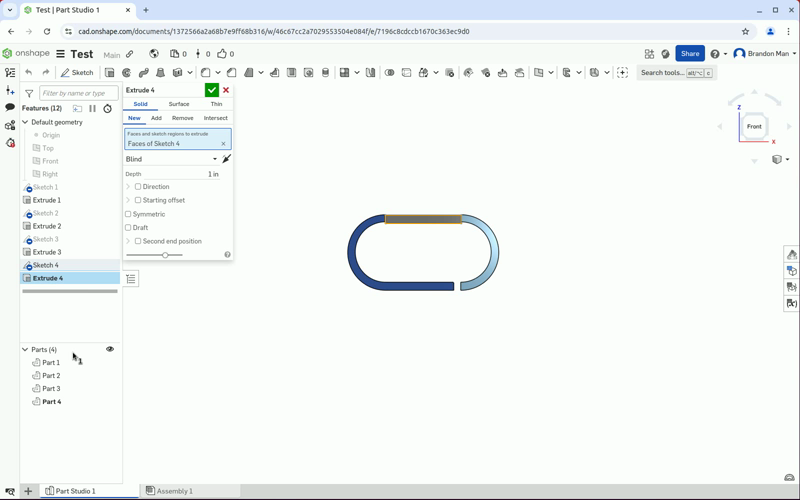
mouse_move(143, 106)
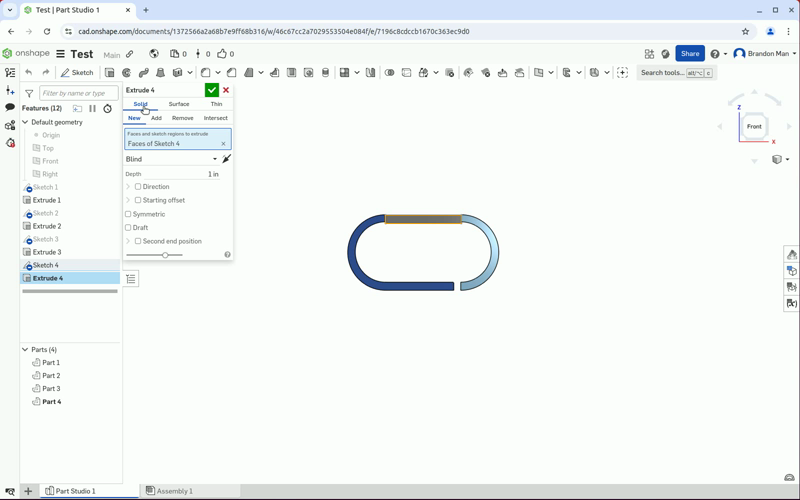
click(143, 106)
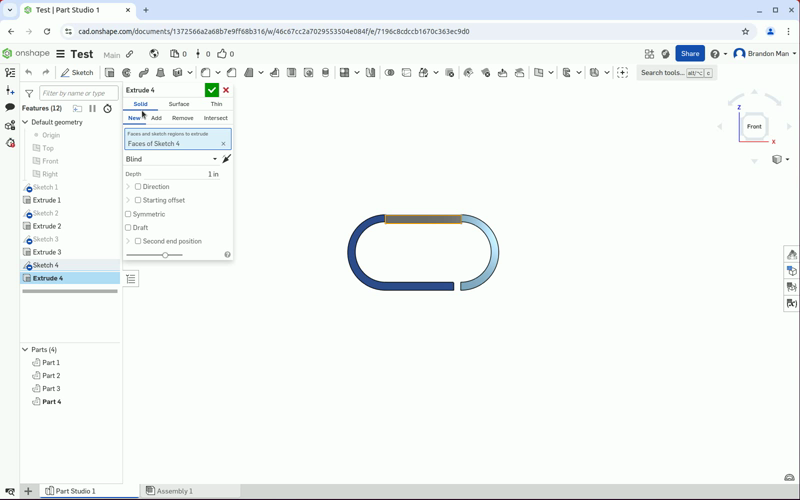
mouse_move(137, 120)
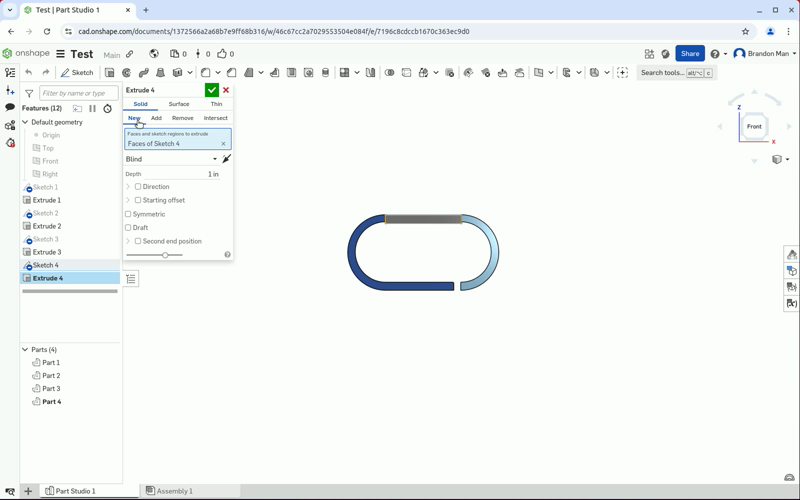
click(137, 120)
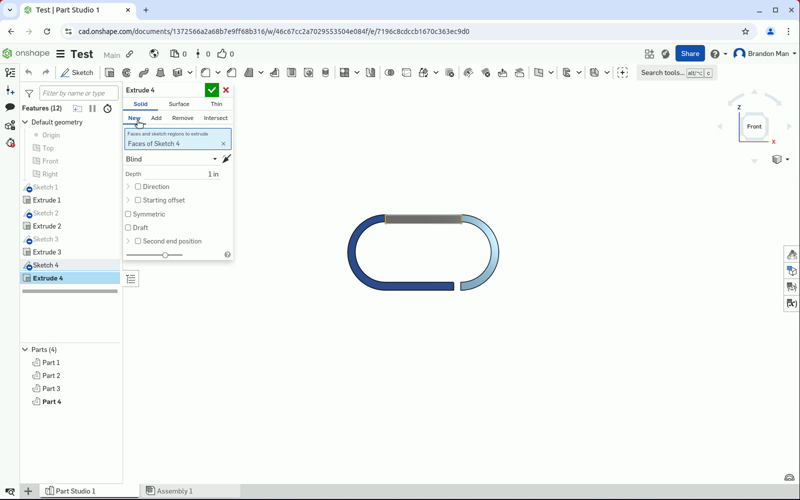
key(tab, 4)
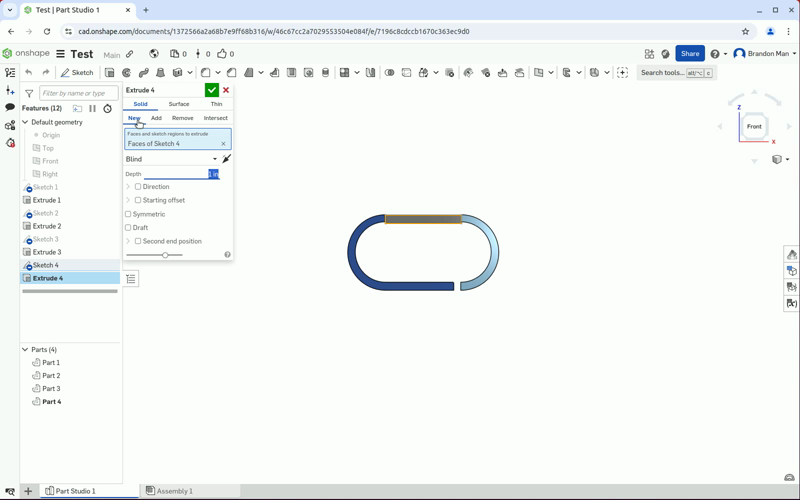
text(-21.664)
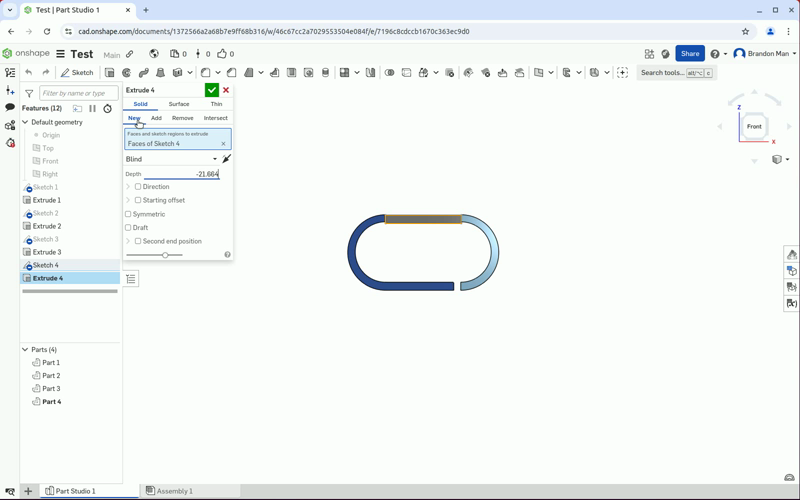
key(enter)
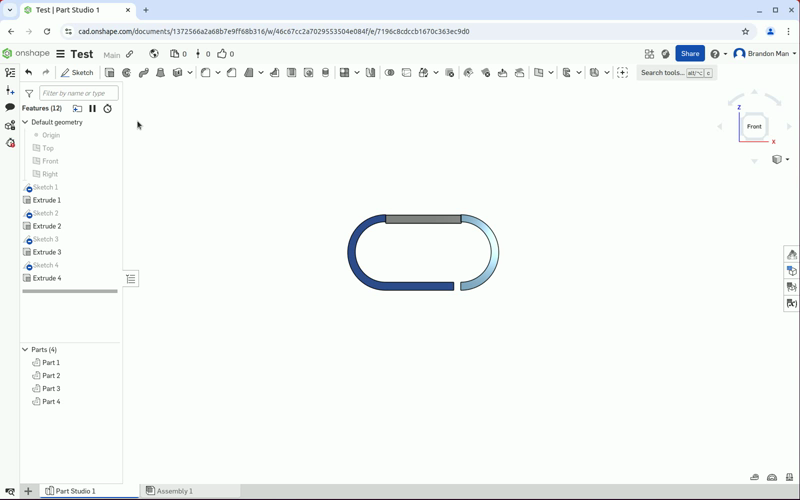
key(shift+h)
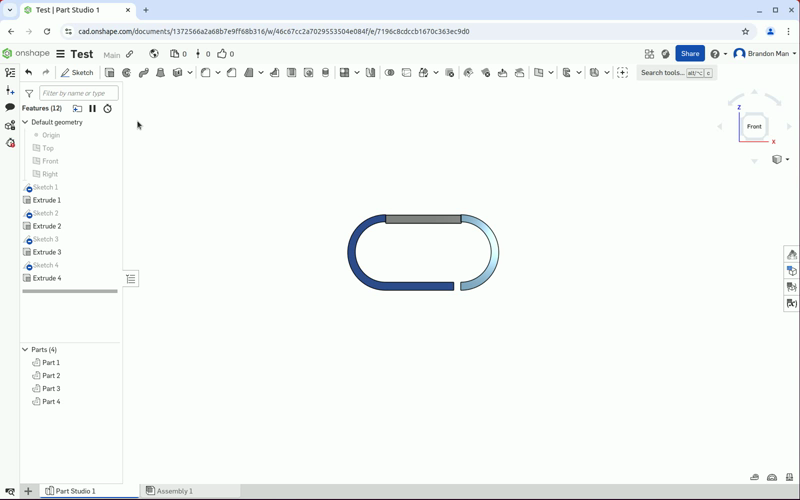
key(shift+h)
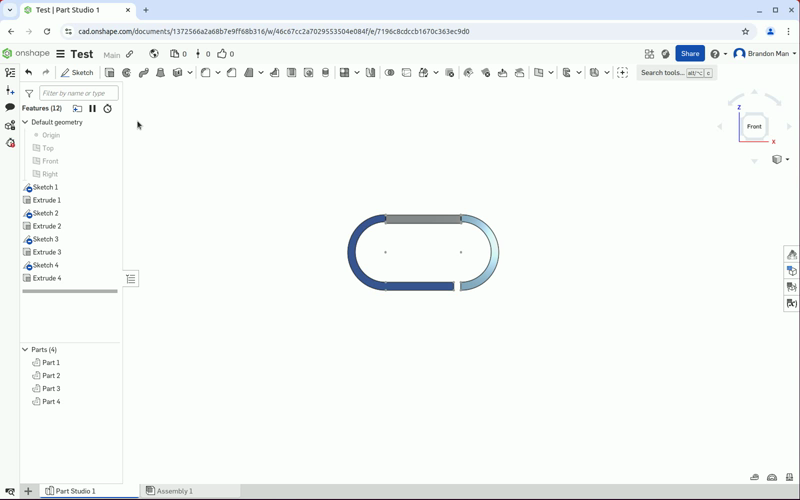
key(shift+7)
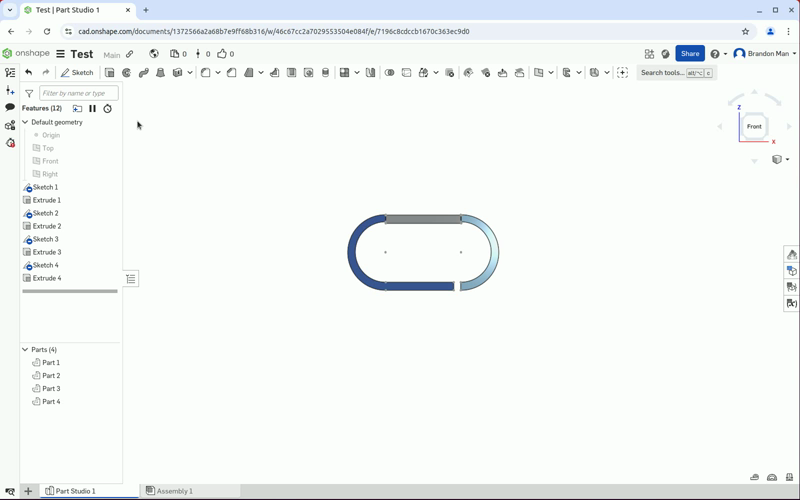
key(left, 2)
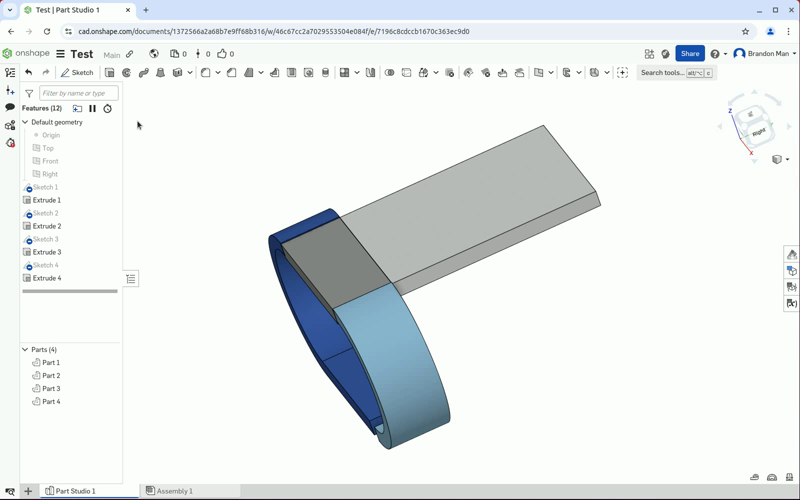
key(down, 2)
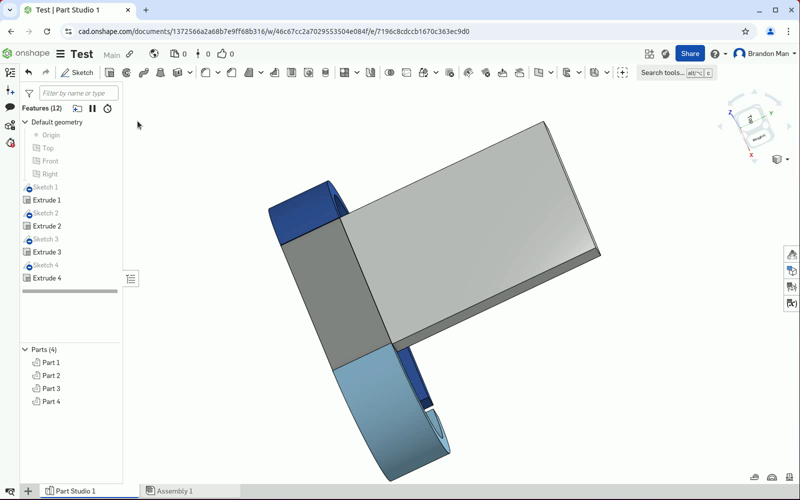
key(up, 2)
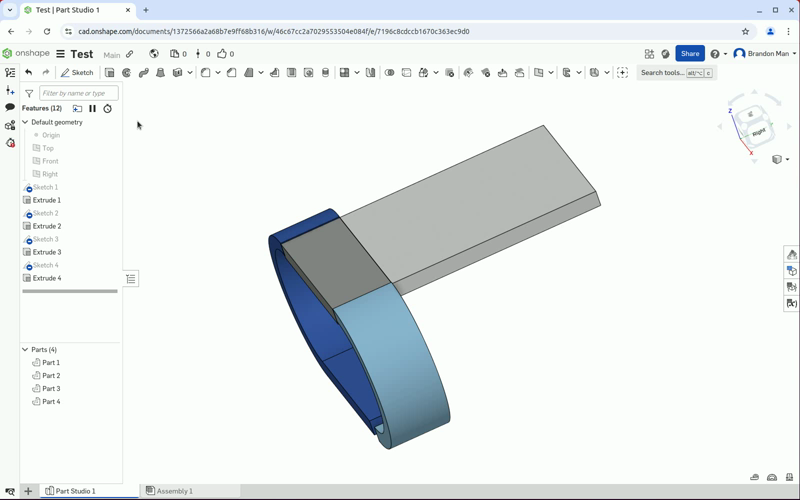
key(right, 2)
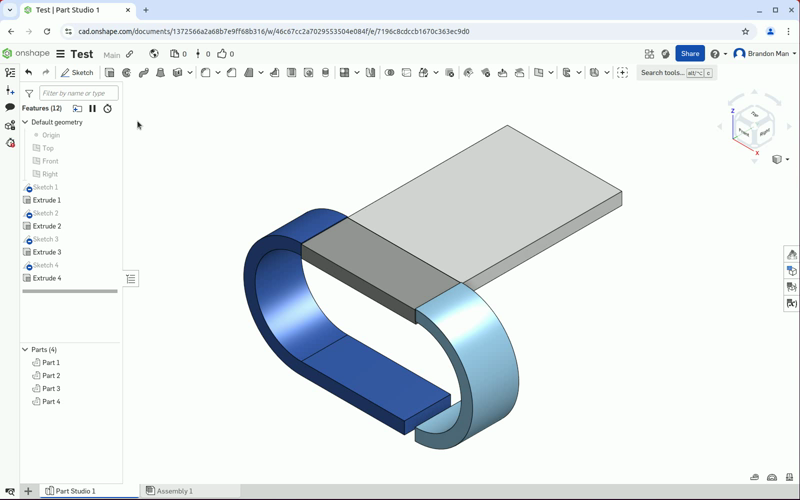
mouse_move(73, 189)
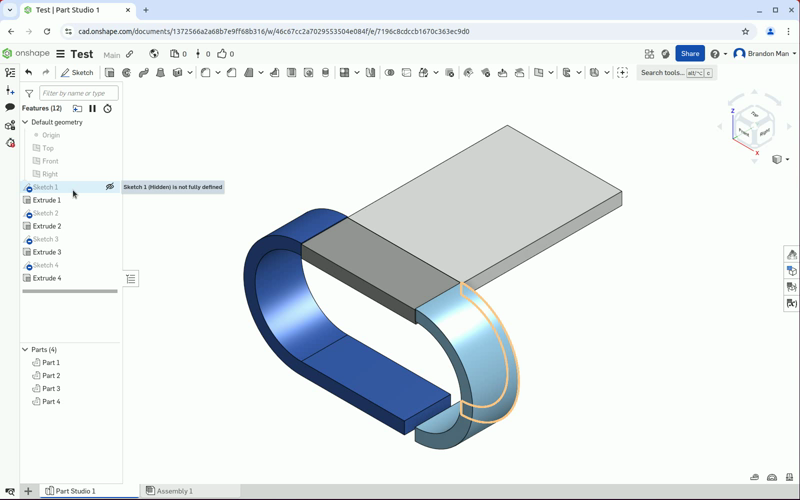
click(73, 189)